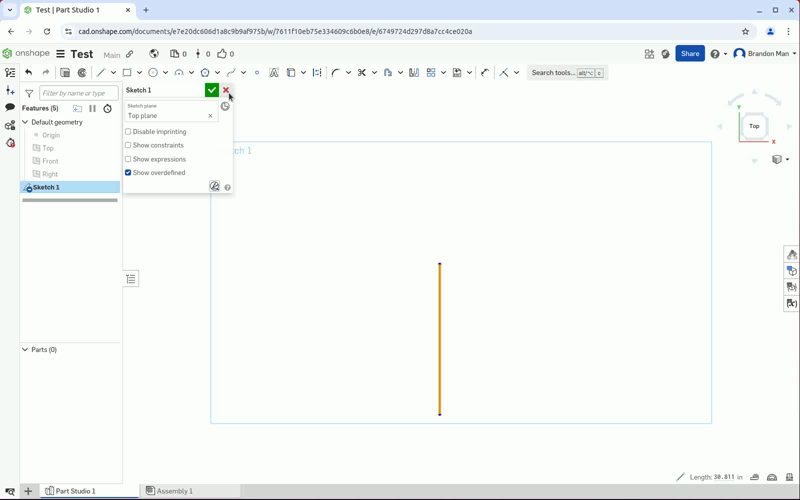
key(shift+h)
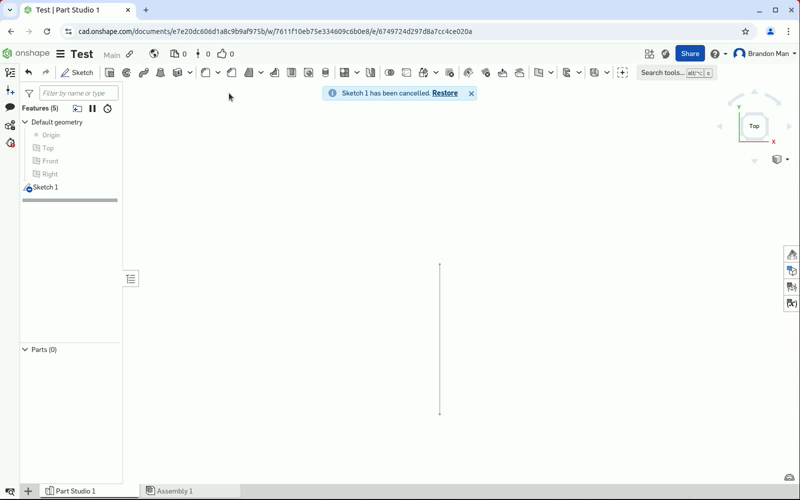
key(shift+s)
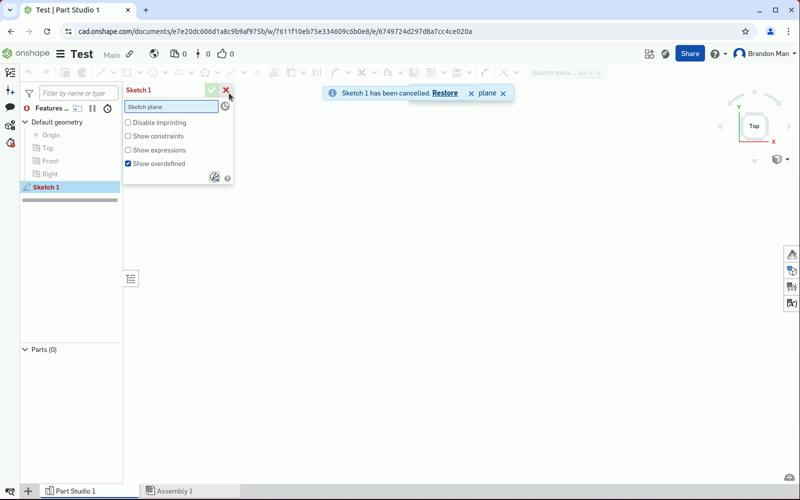
mouse_move(73, 150)
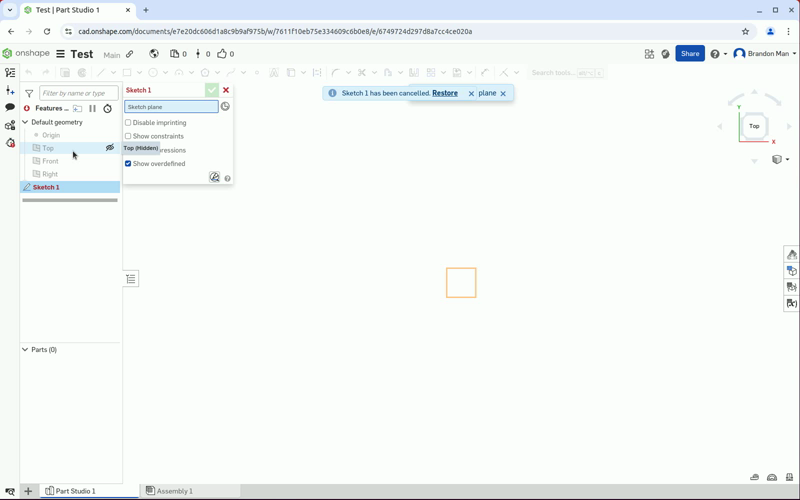
click(73, 150)
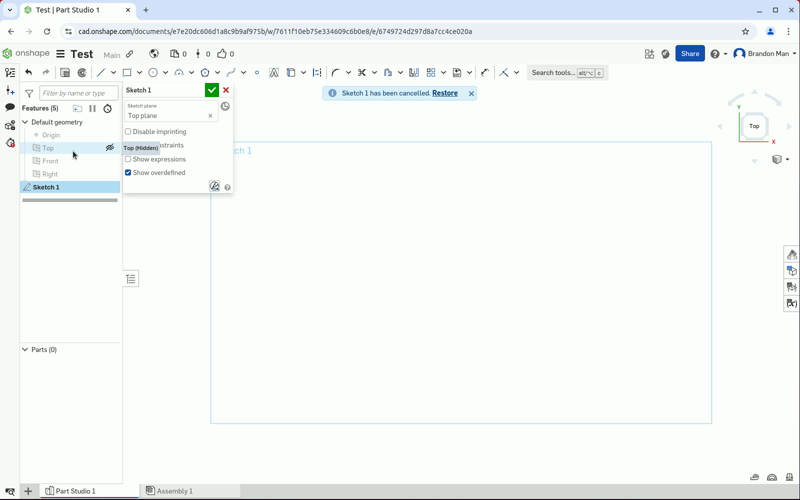
mouse_move(73, 352)
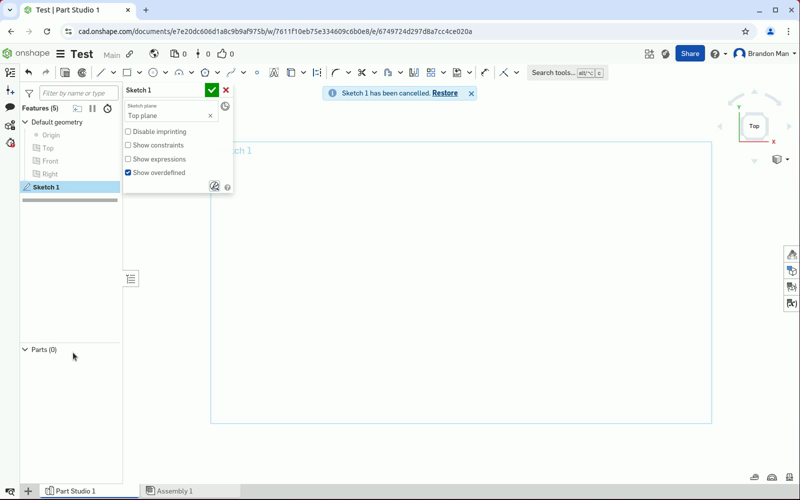
key(y)
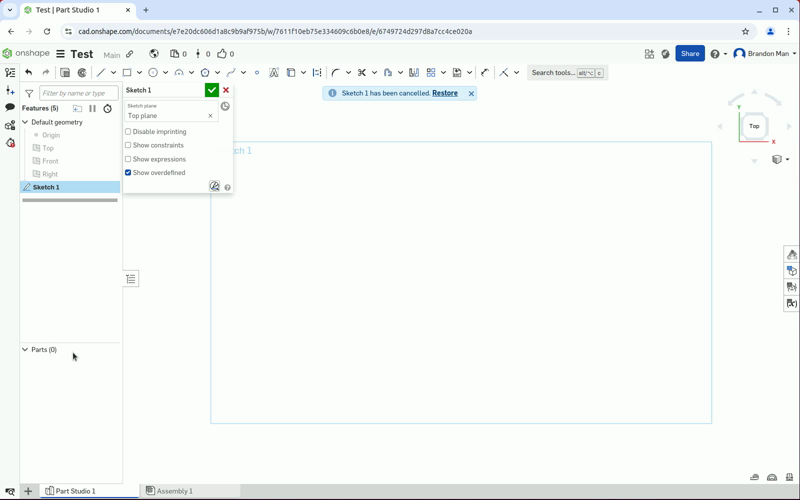
key(l)
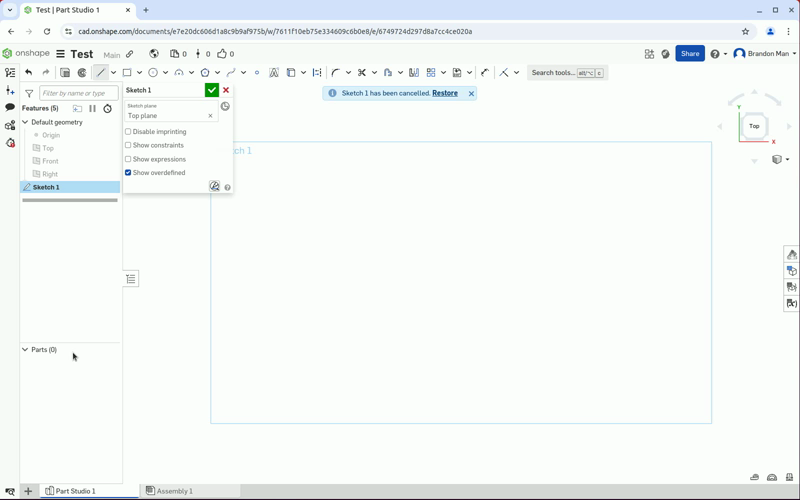
key_down(shift)
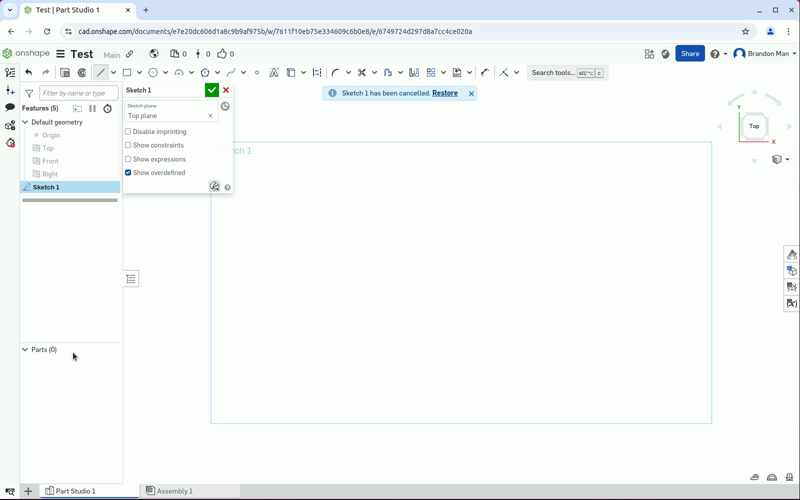
mouse_move(348, 284)
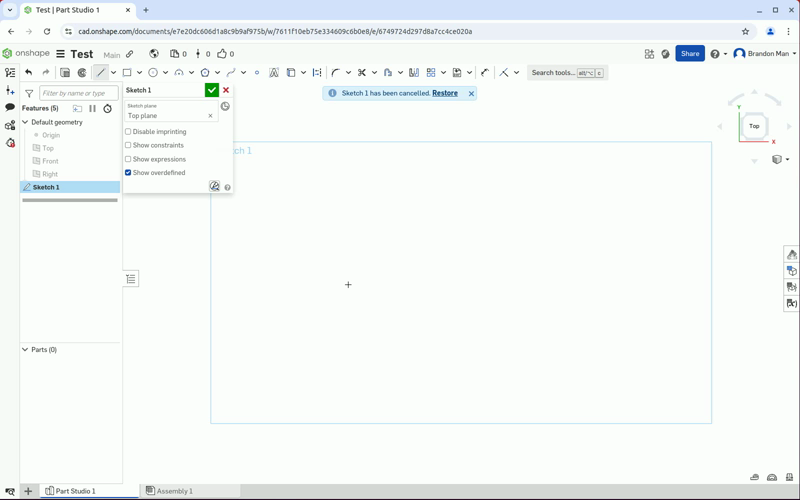
click(348, 284)
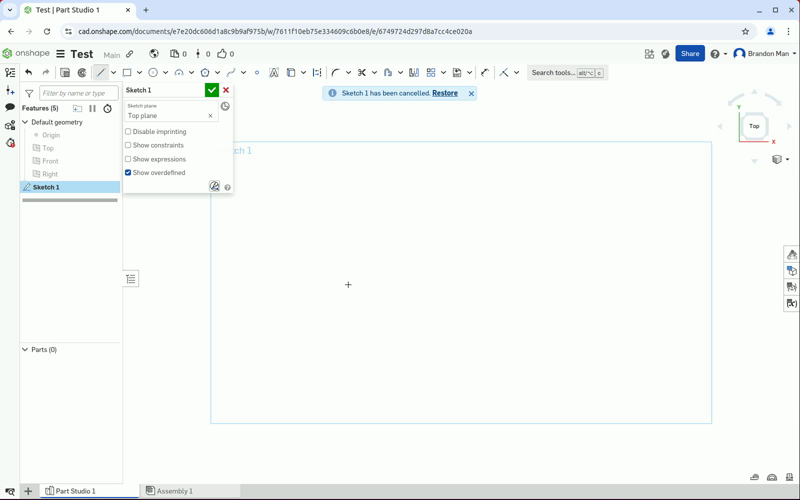
key_up(shift)
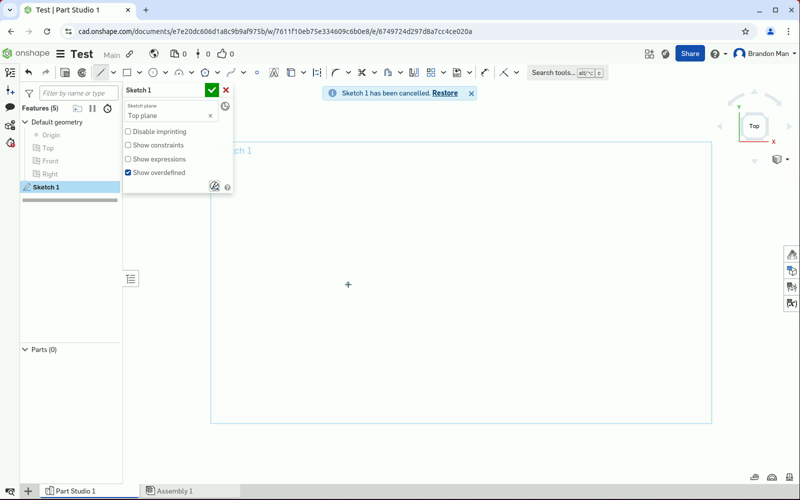
key_down(shift)
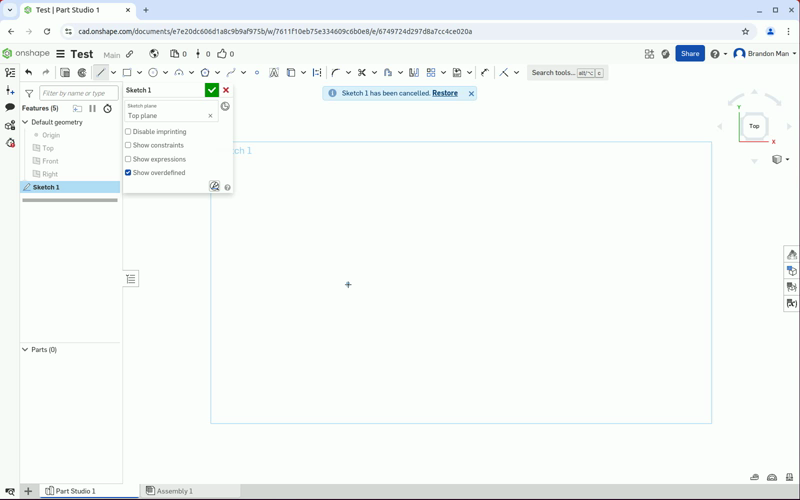
mouse_move(572, 284)
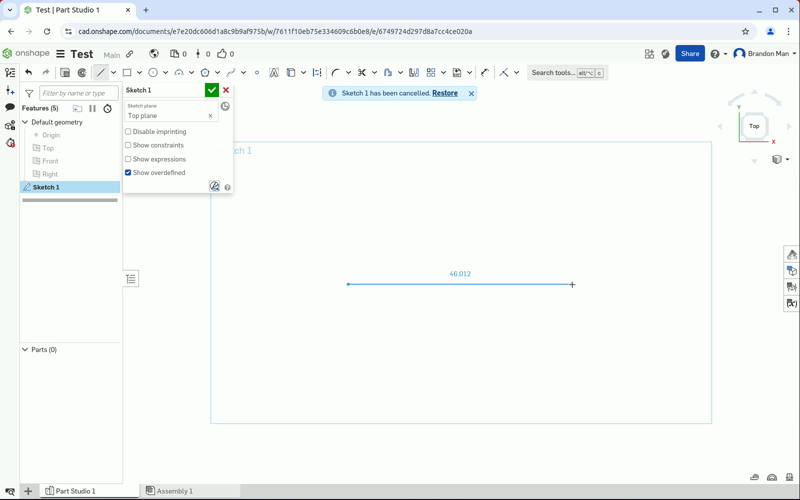
click(572, 284)
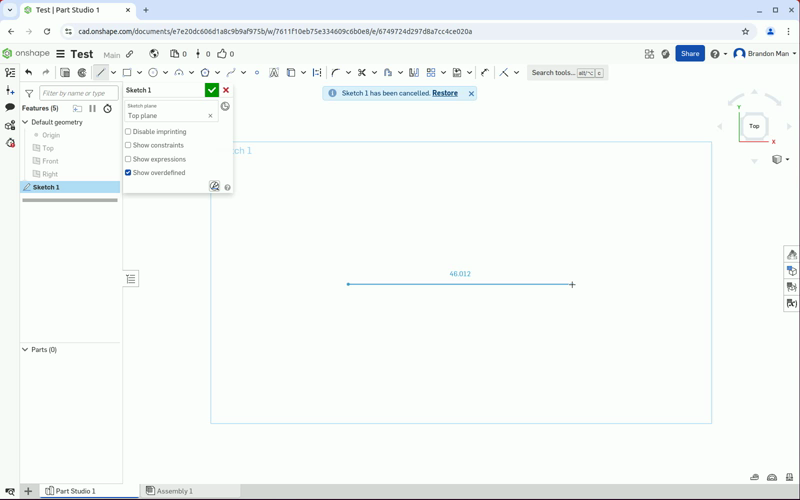
key_up(shift)
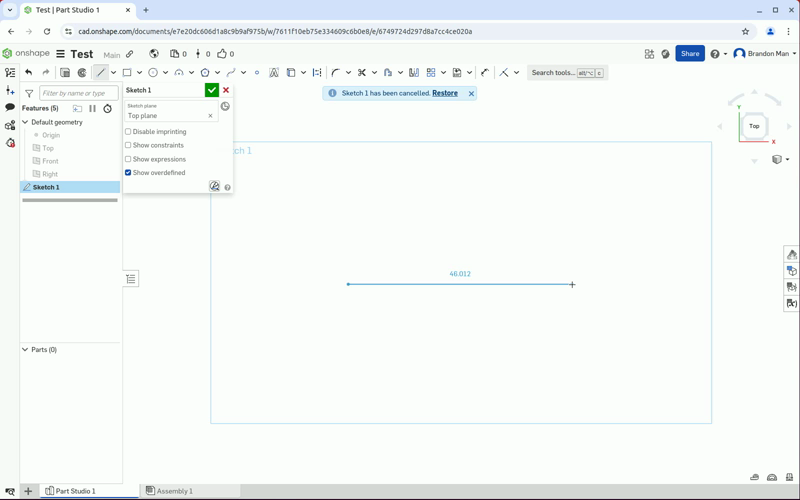
key_down(shift)
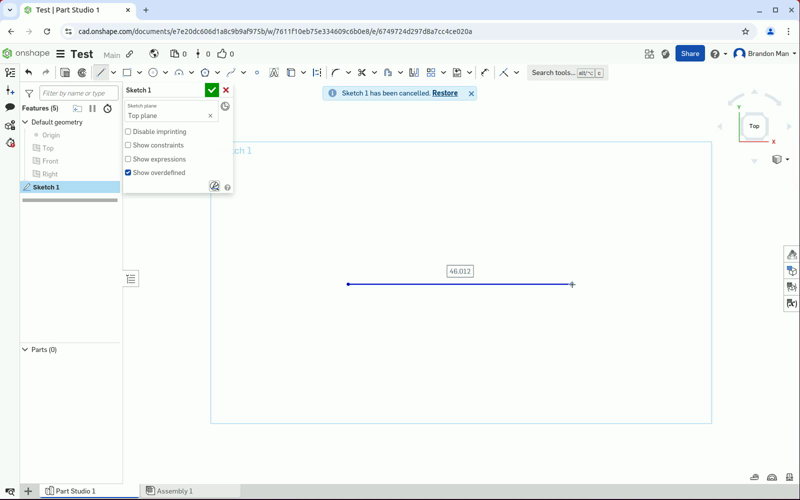
mouse_move(589, 284)
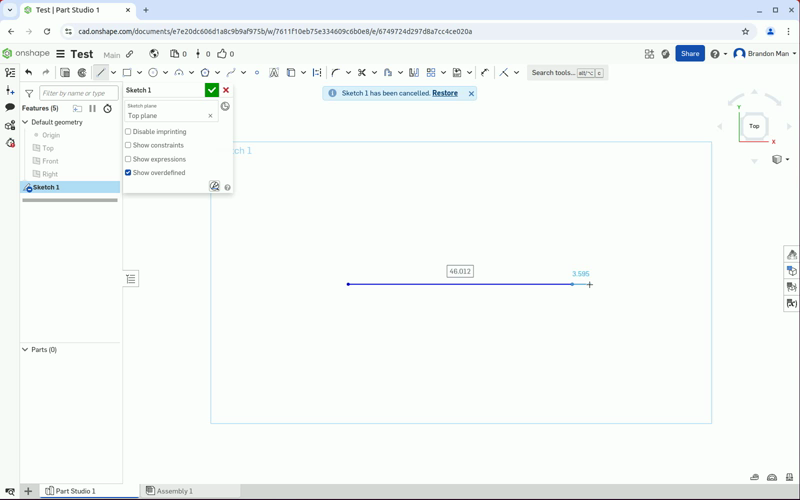
mouse_move(572, 281)
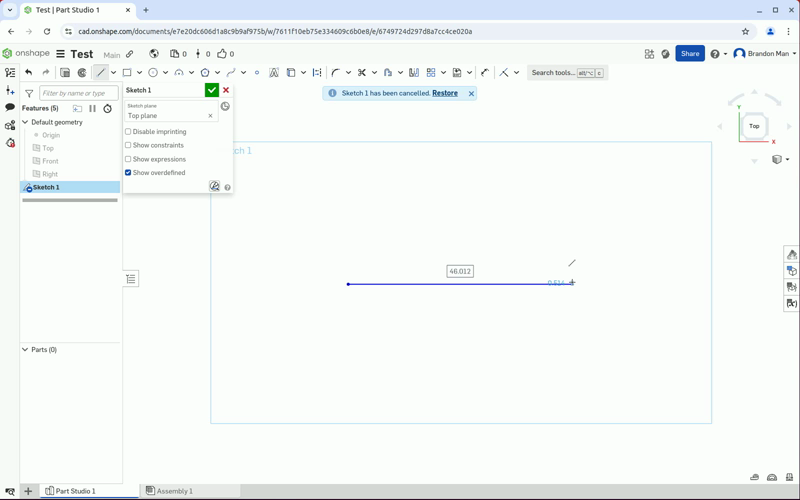
scroll(6)
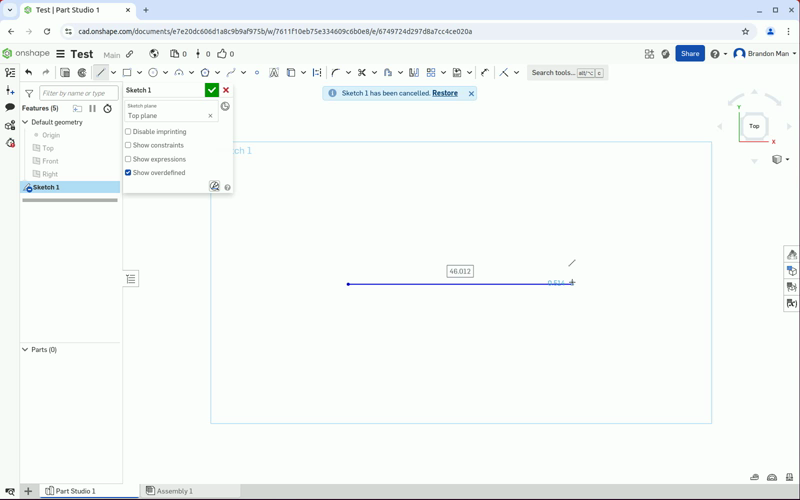
scroll(6)
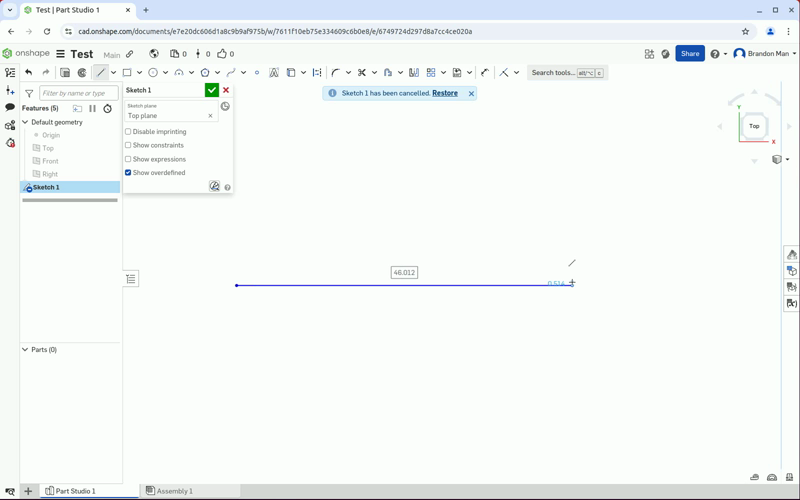
scroll(6)
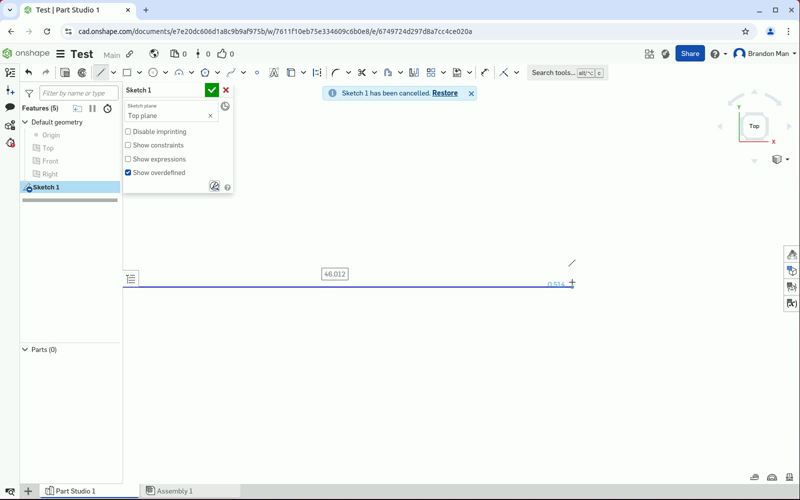
scroll(6)
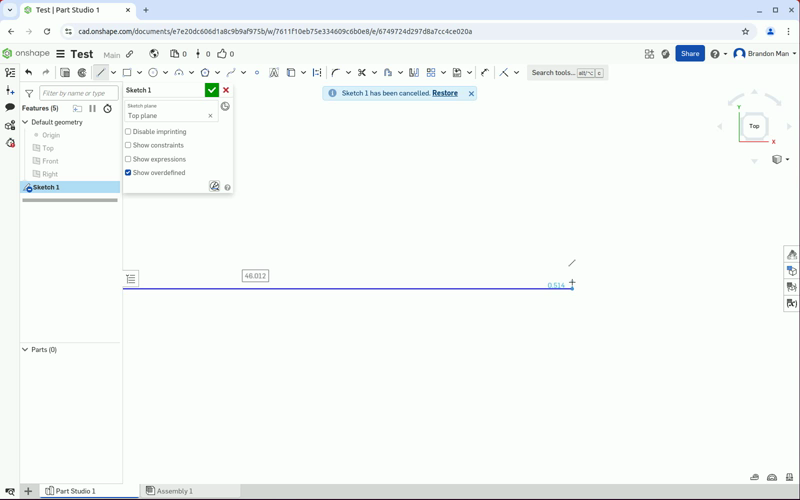
scroll(6)
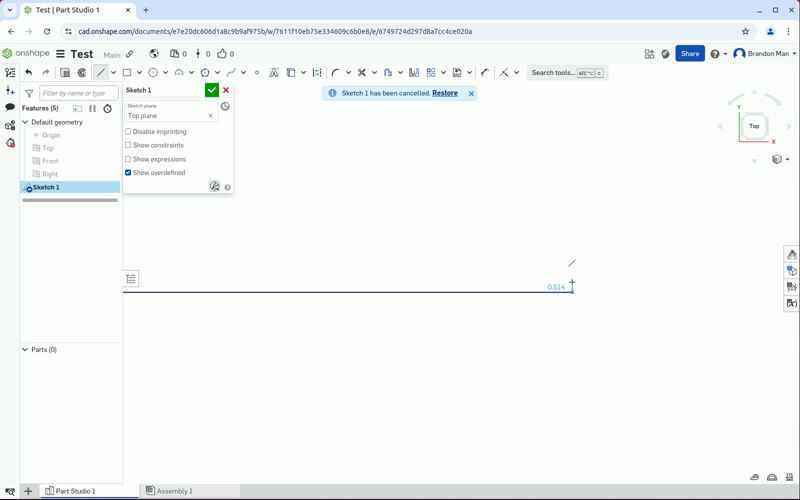
scroll(6)
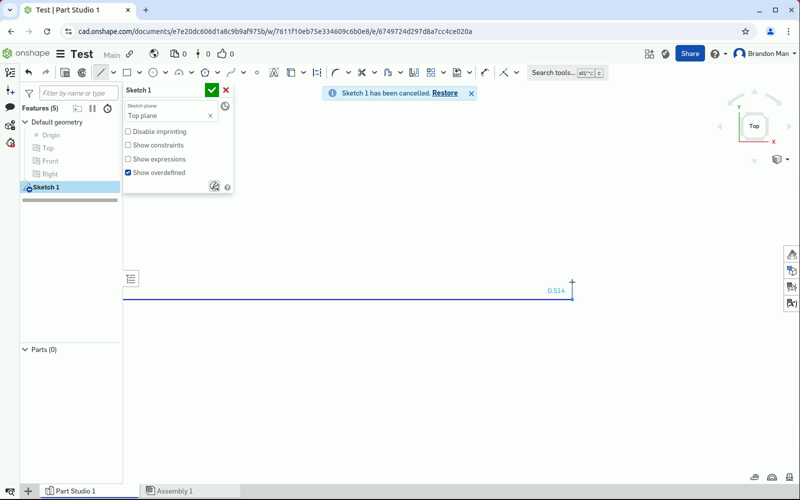
scroll(6)
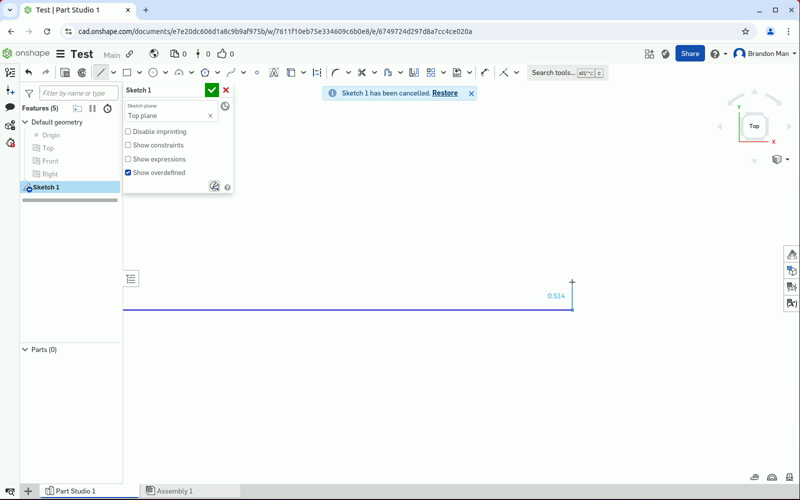
click(572, 281)
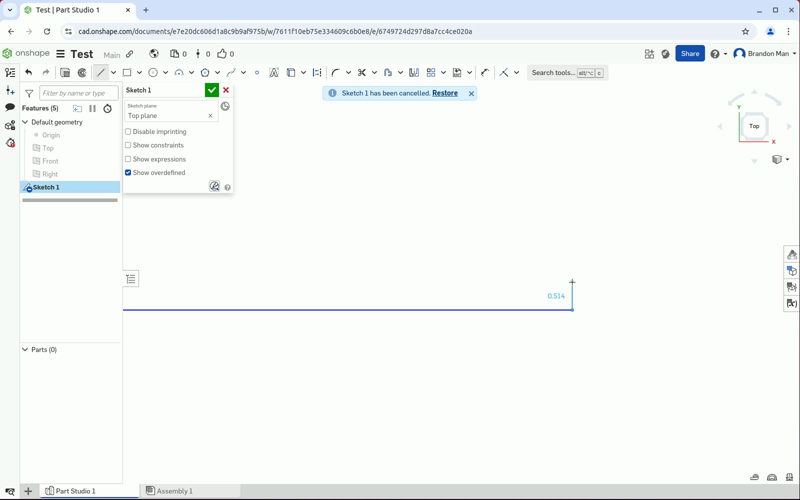
scroll(-6)
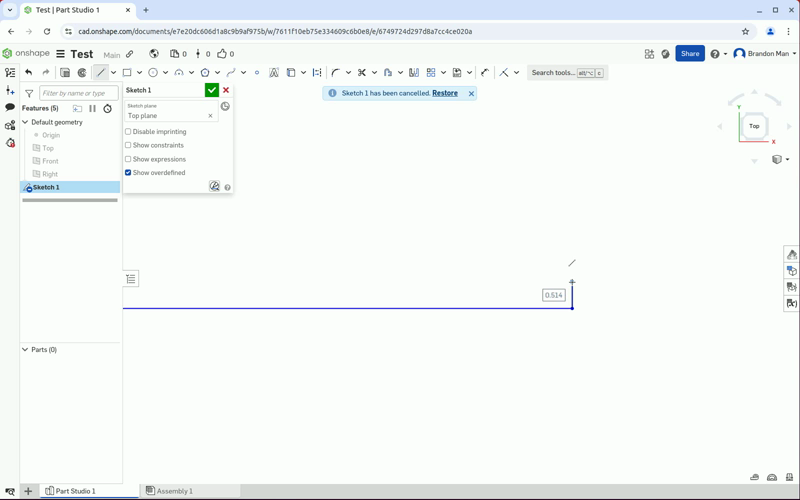
scroll(-6)
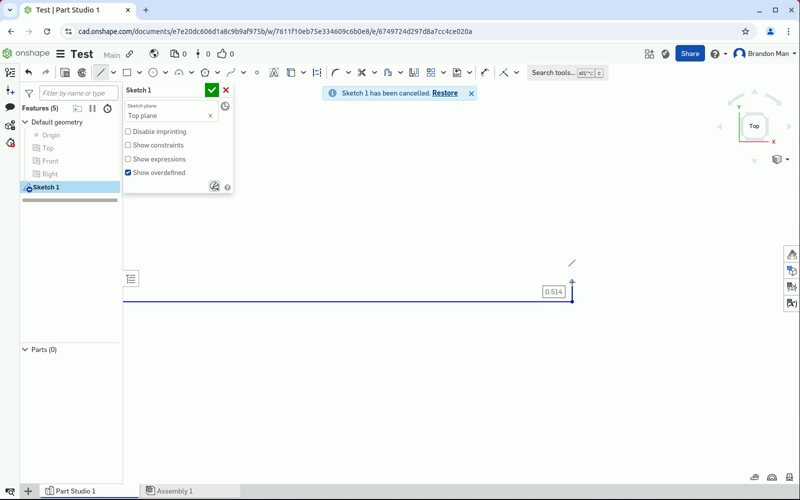
scroll(-6)
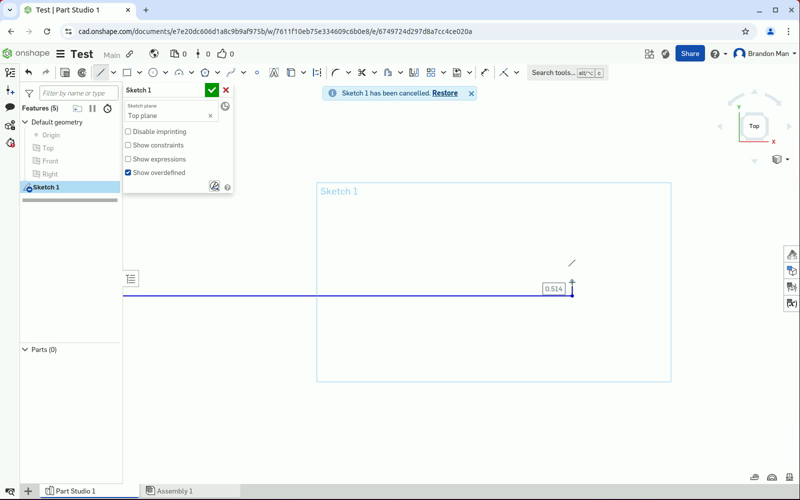
scroll(-6)
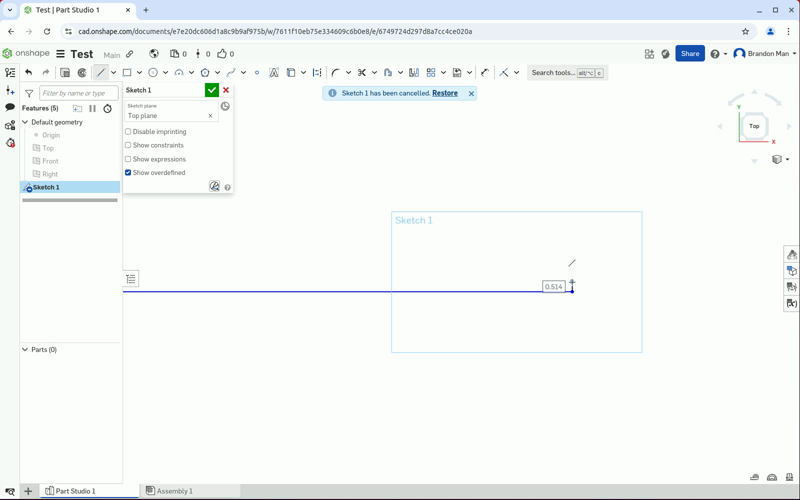
scroll(-6)
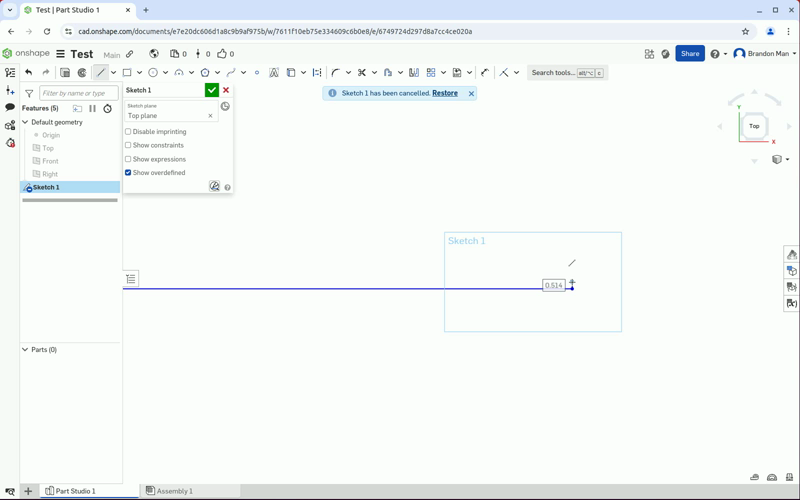
scroll(-6)
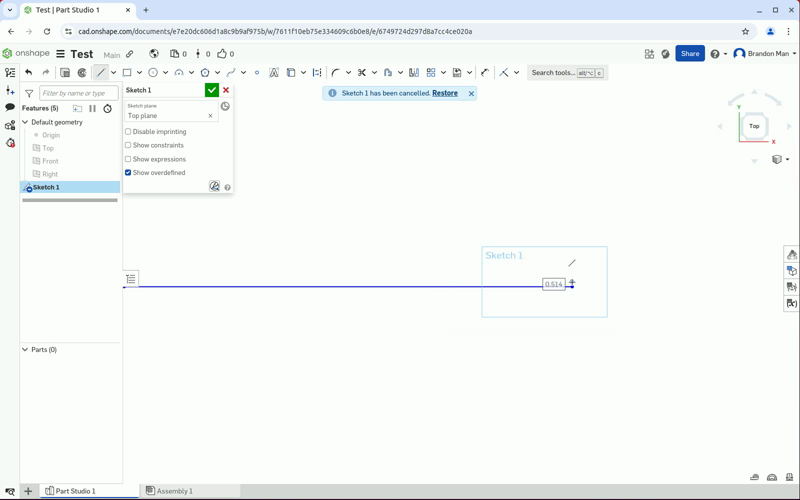
scroll(-6)
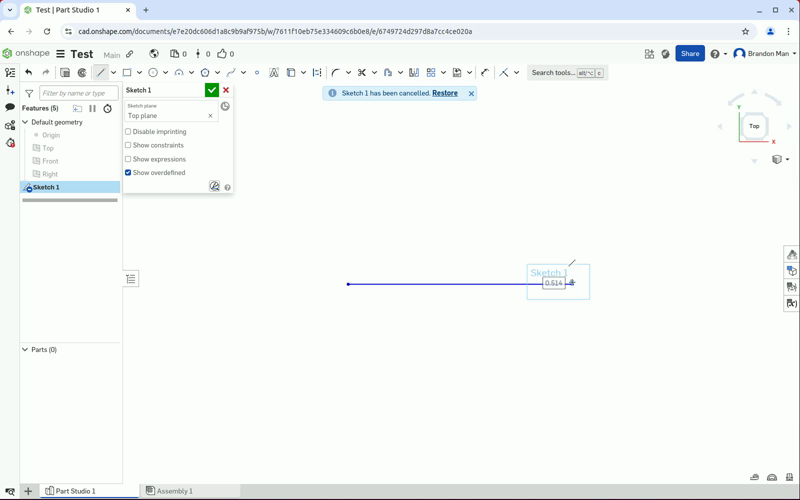
key_up(shift)
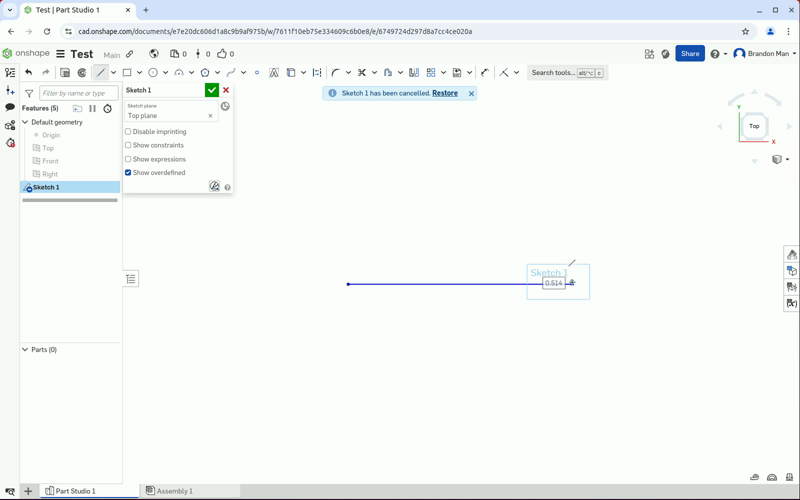
key_down(shift)
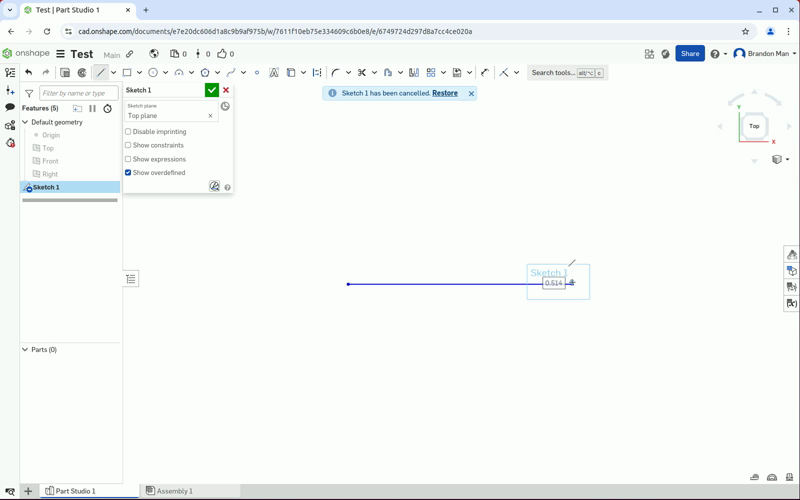
mouse_move(348, 281)
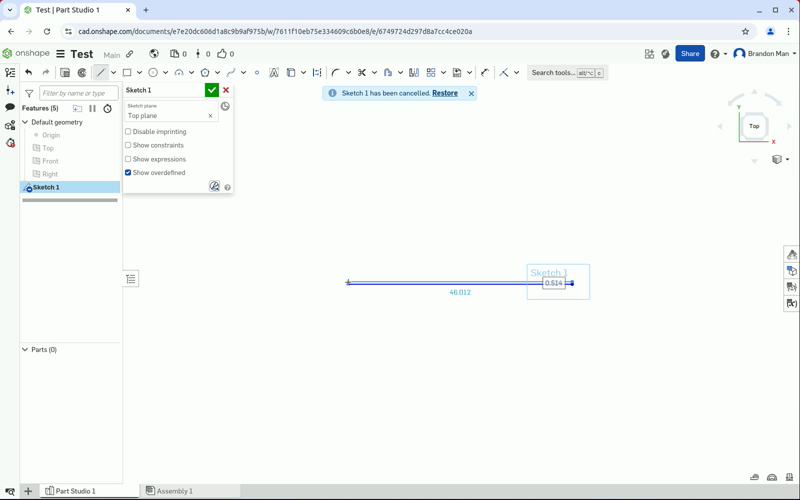
scroll(6)
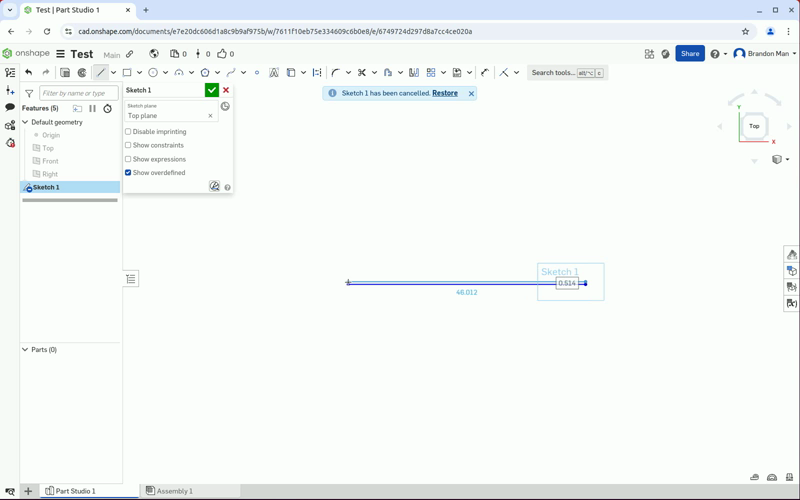
scroll(6)
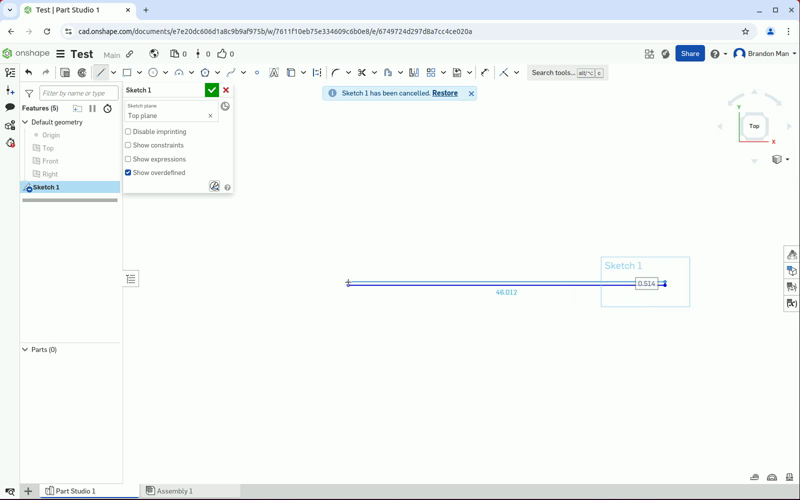
scroll(6)
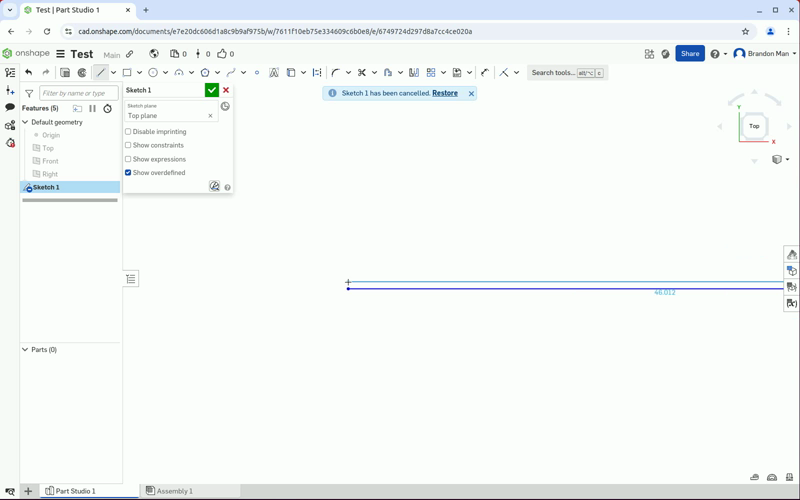
scroll(6)
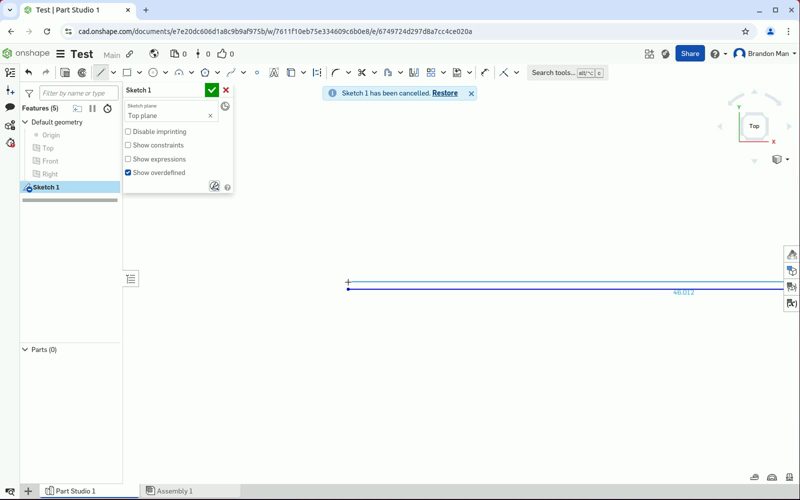
scroll(6)
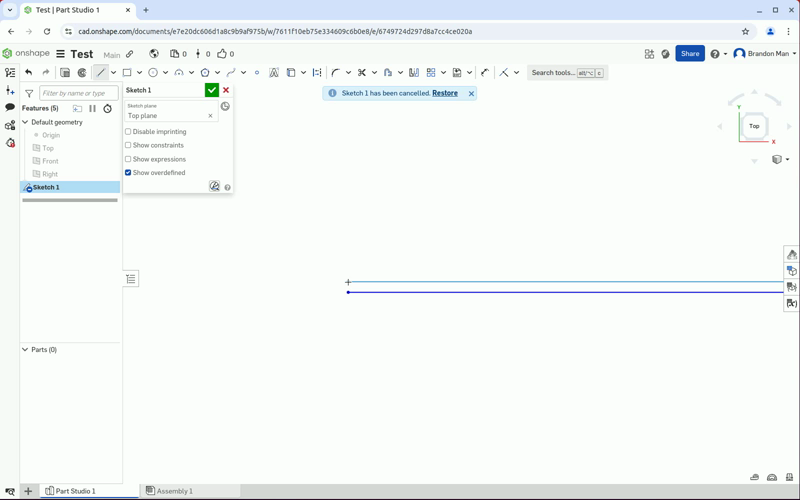
scroll(6)
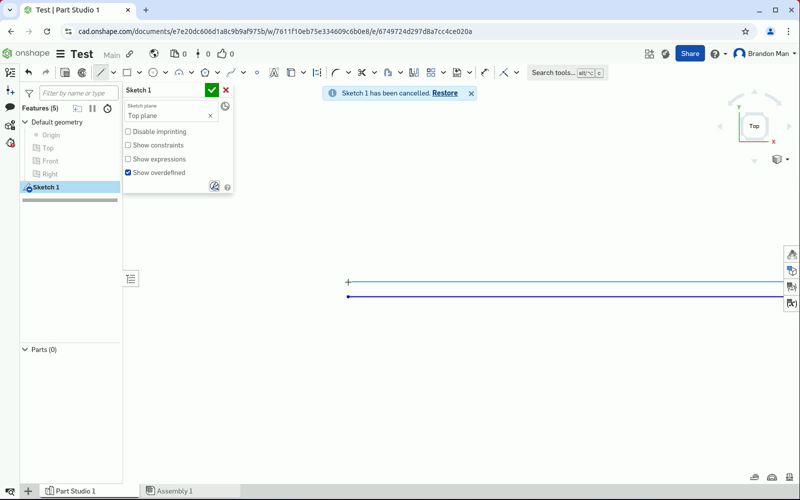
scroll(6)
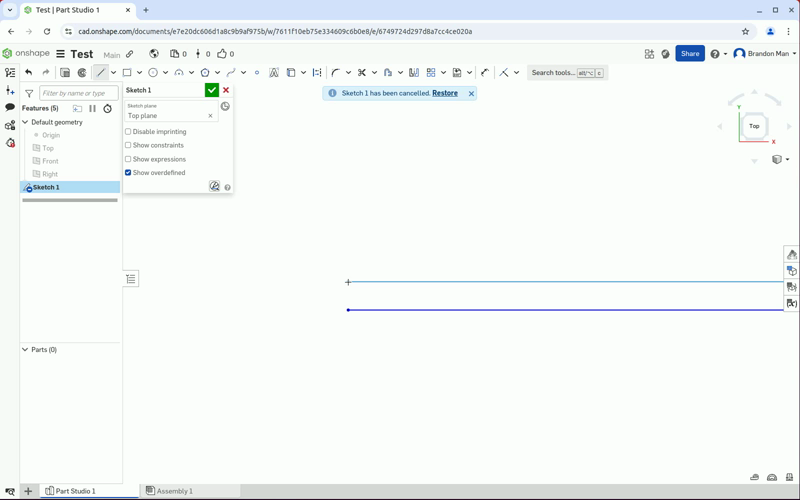
click(348, 281)
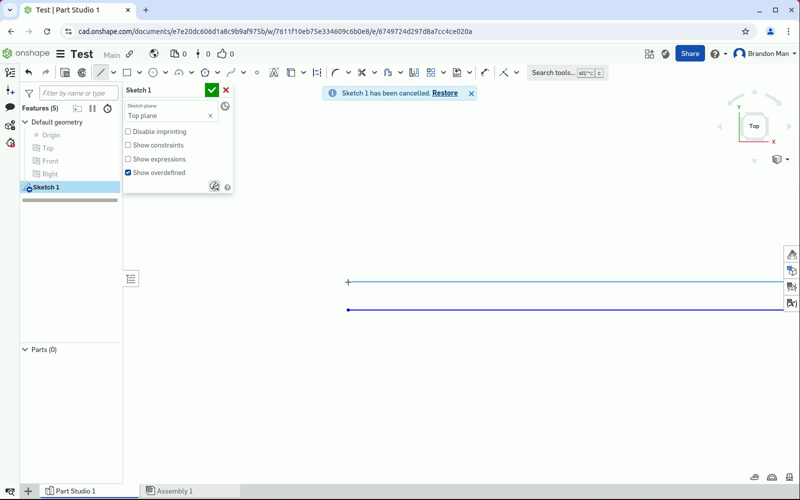
scroll(-6)
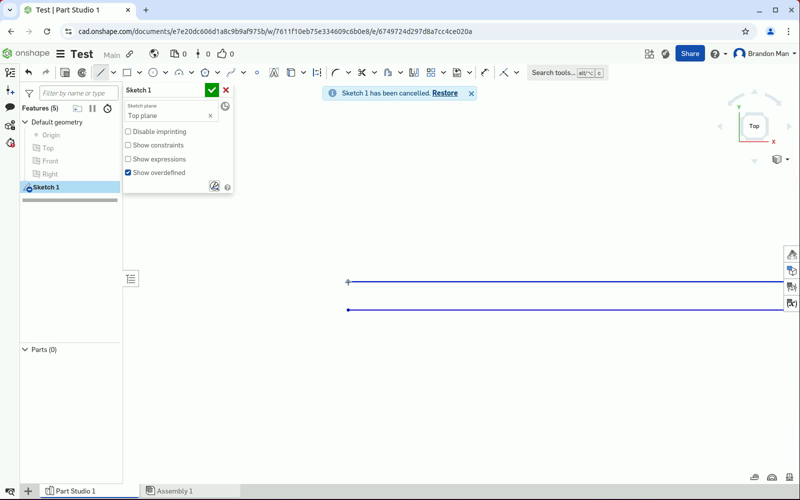
scroll(-6)
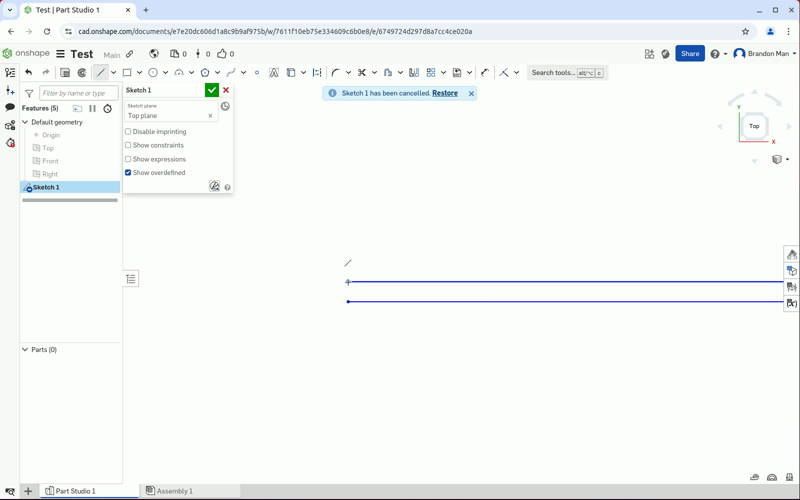
scroll(-6)
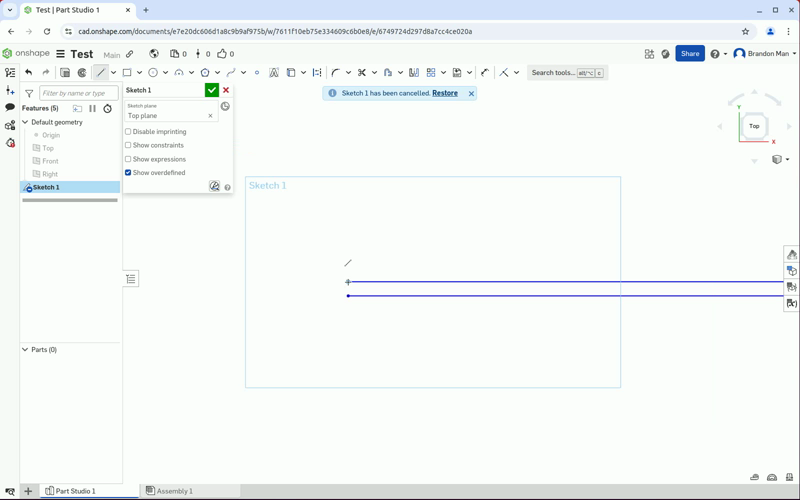
scroll(-6)
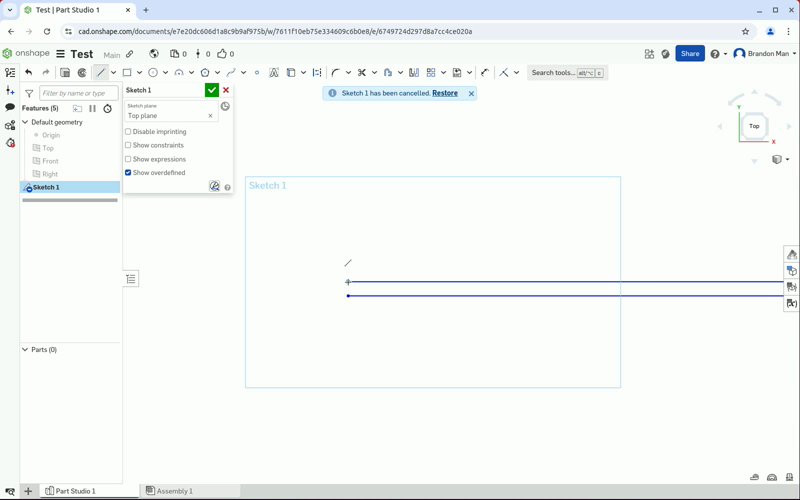
scroll(-6)
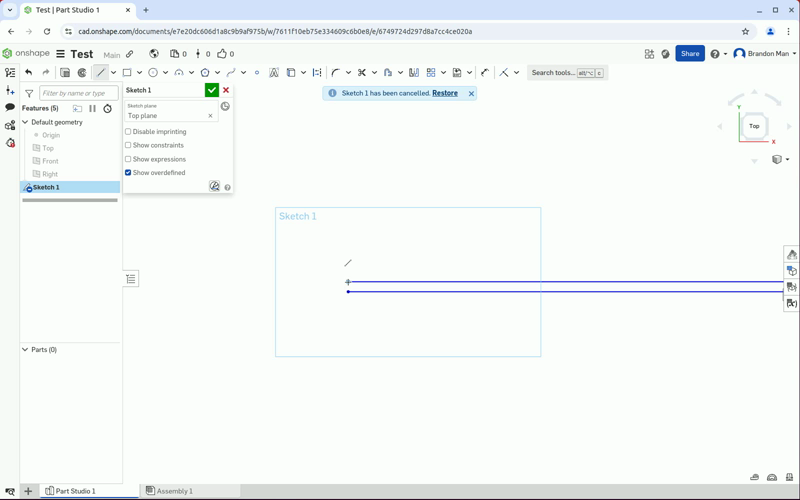
scroll(-6)
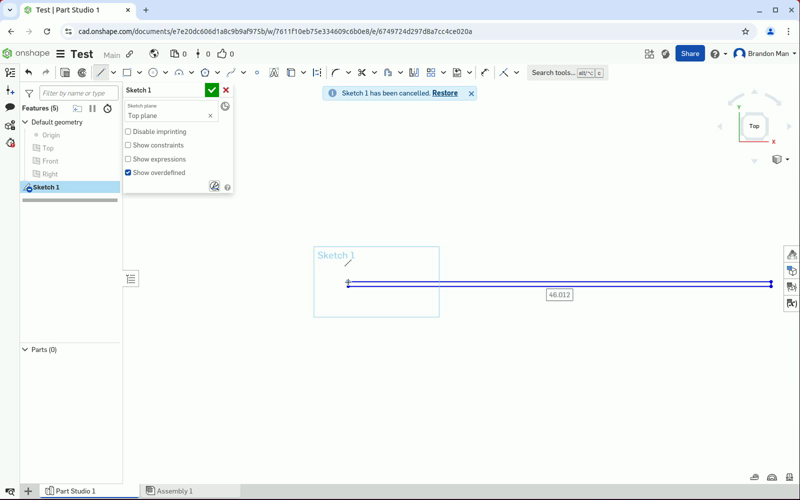
scroll(-6)
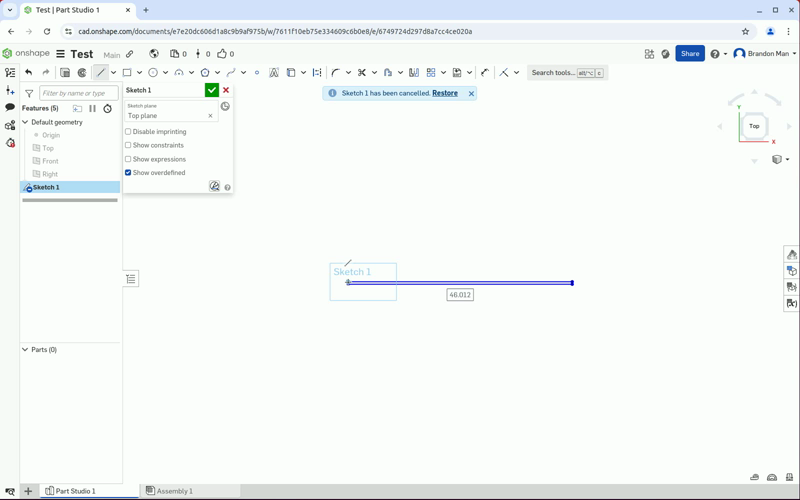
key_up(shift)
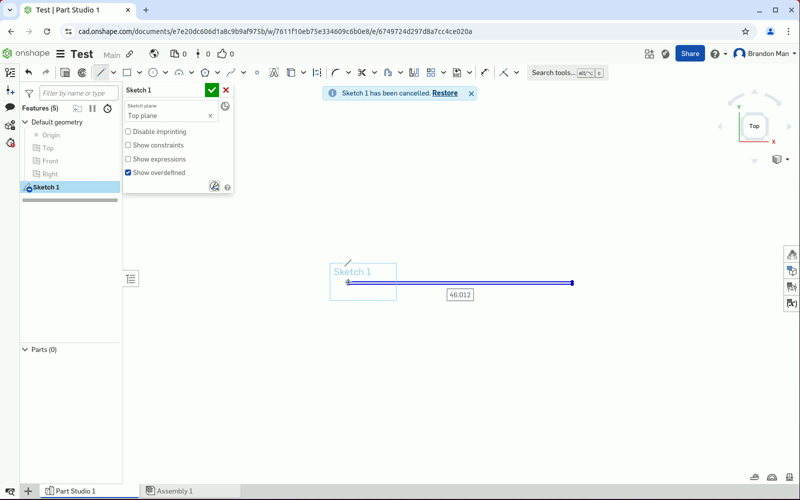
mouse_move(378, 281)
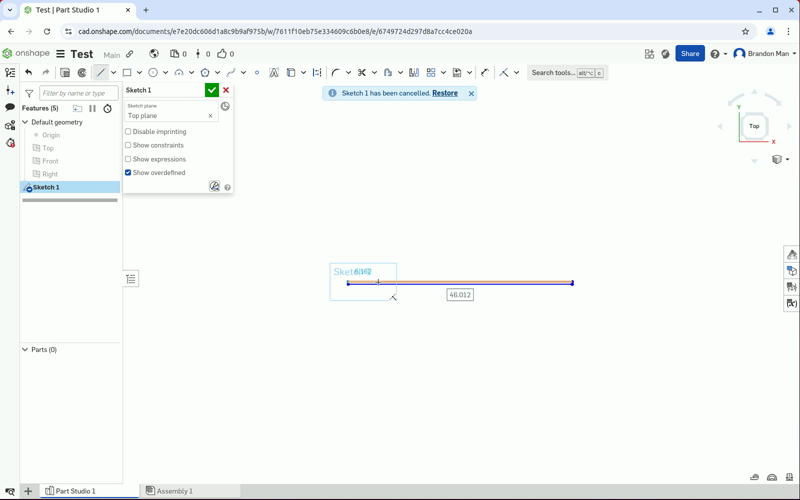
key_down(shift)
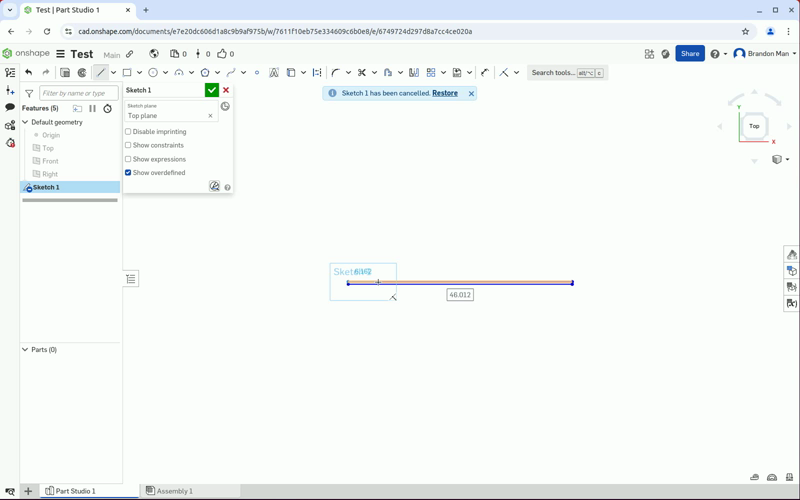
mouse_move(348, 284)
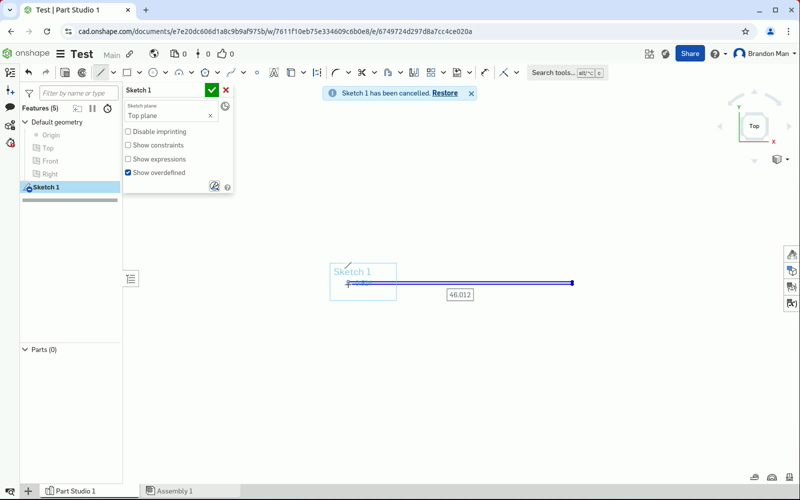
scroll(6)
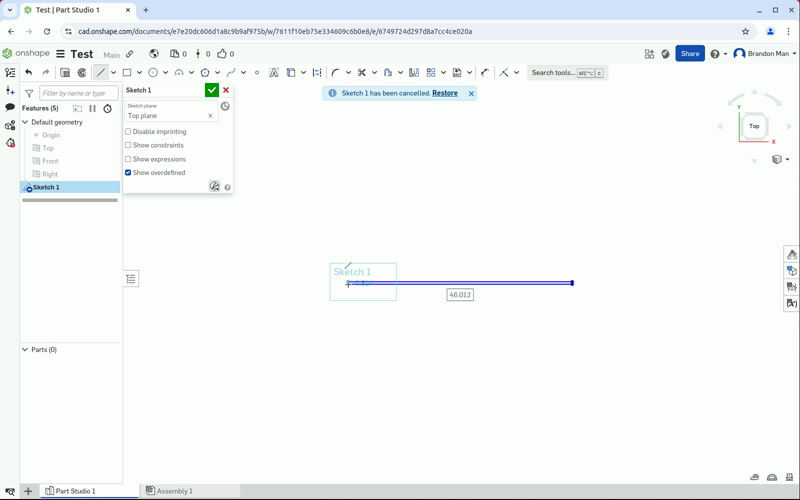
scroll(6)
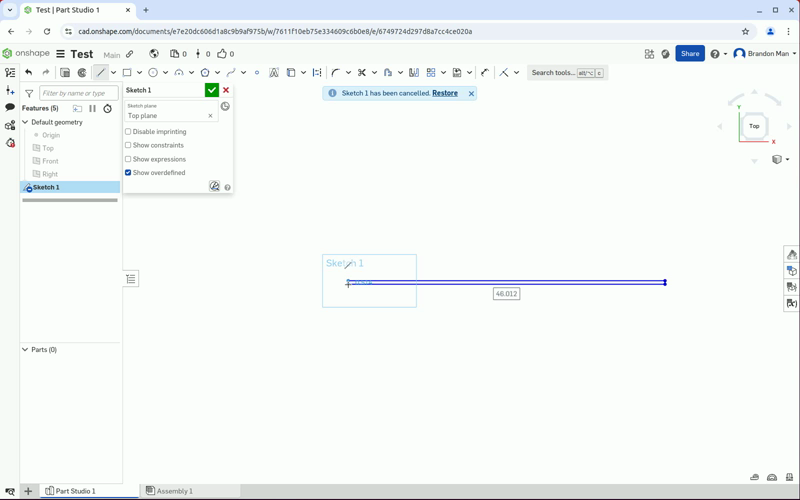
scroll(6)
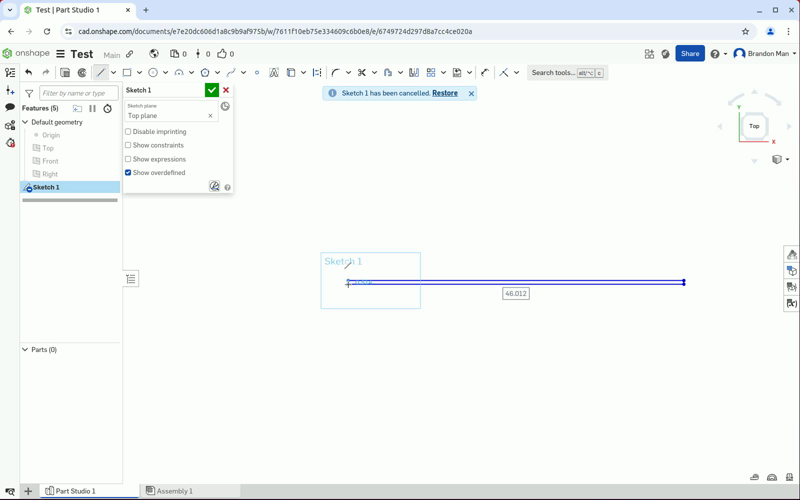
scroll(6)
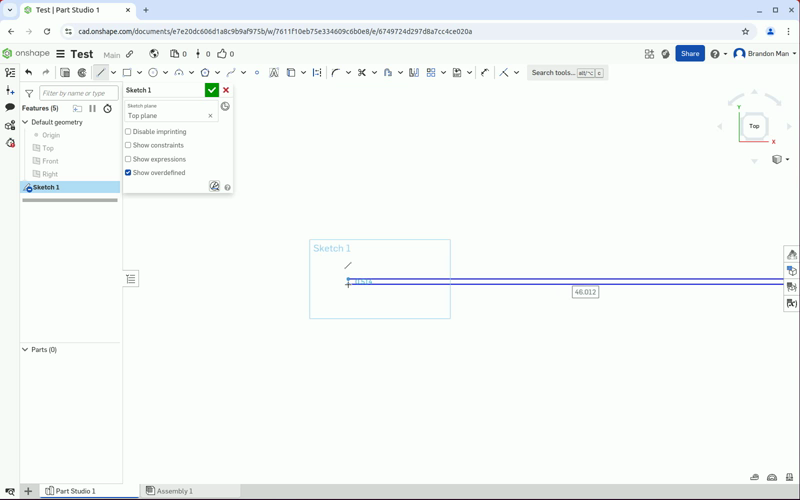
scroll(6)
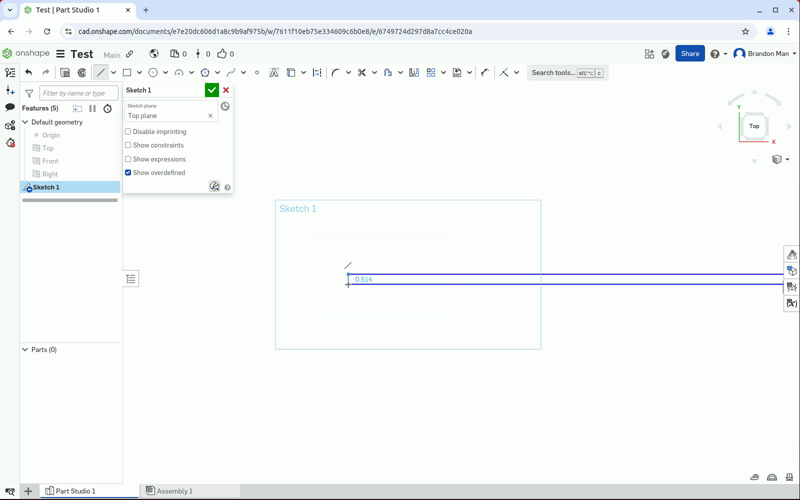
scroll(6)
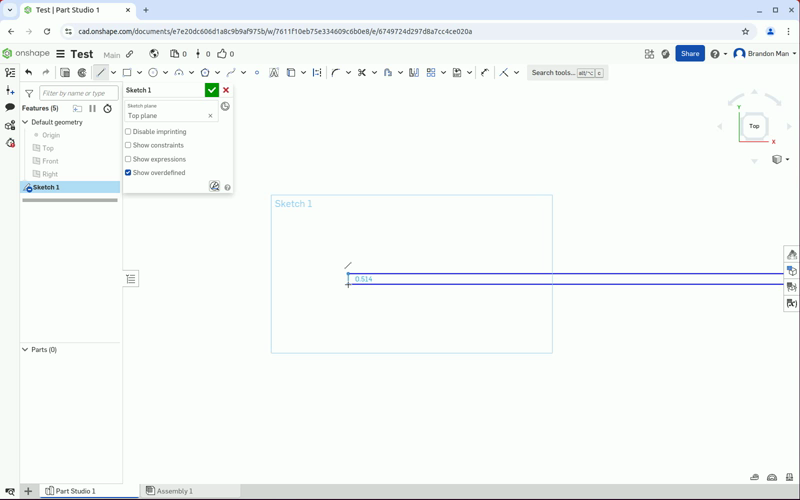
scroll(6)
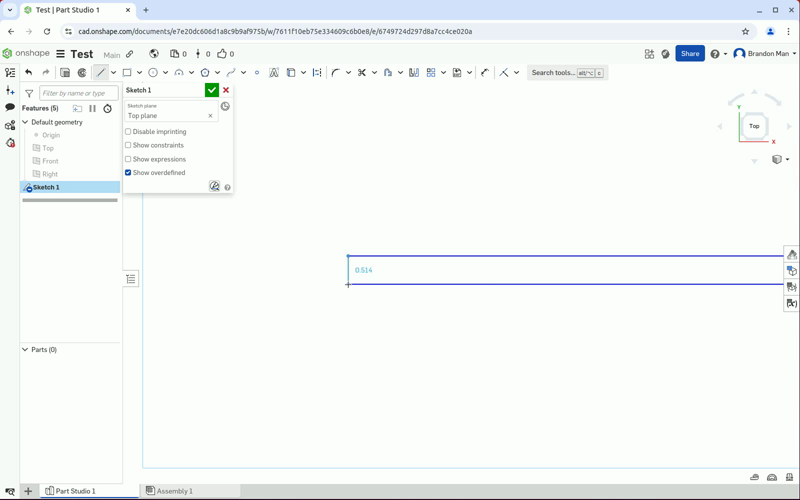
key_up(shift)
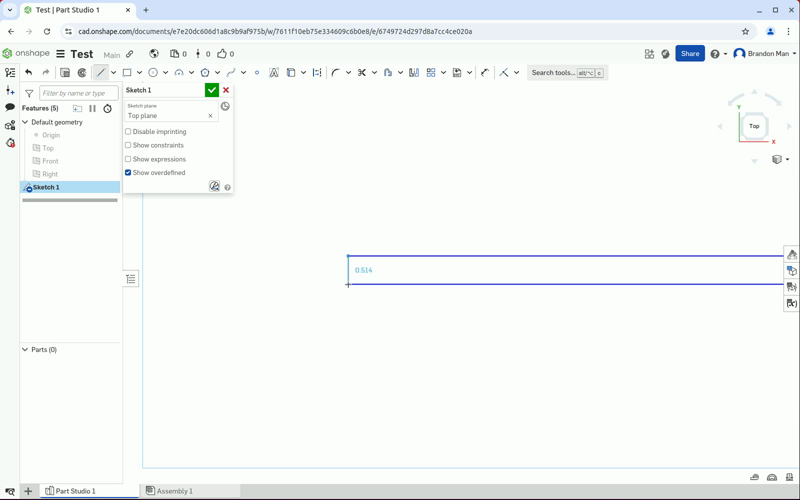
click(348, 284)
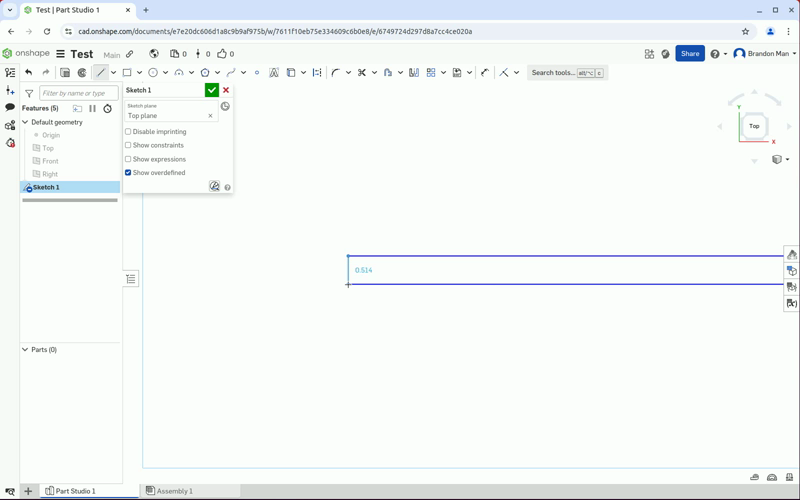
scroll(-6)
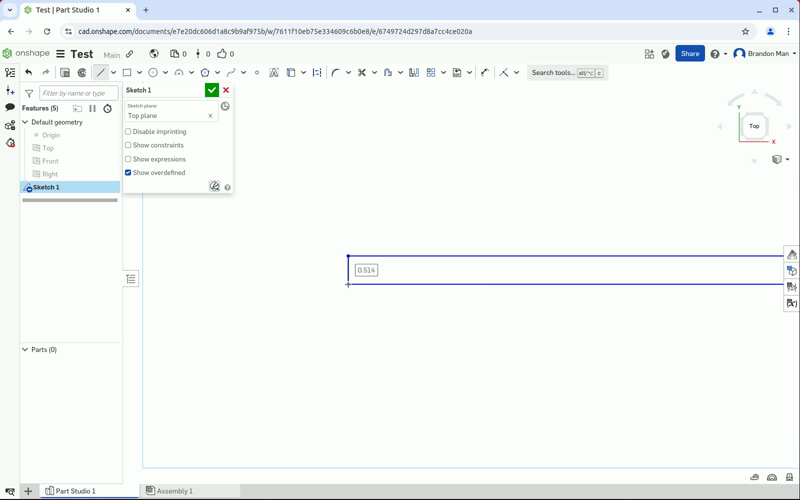
scroll(-6)
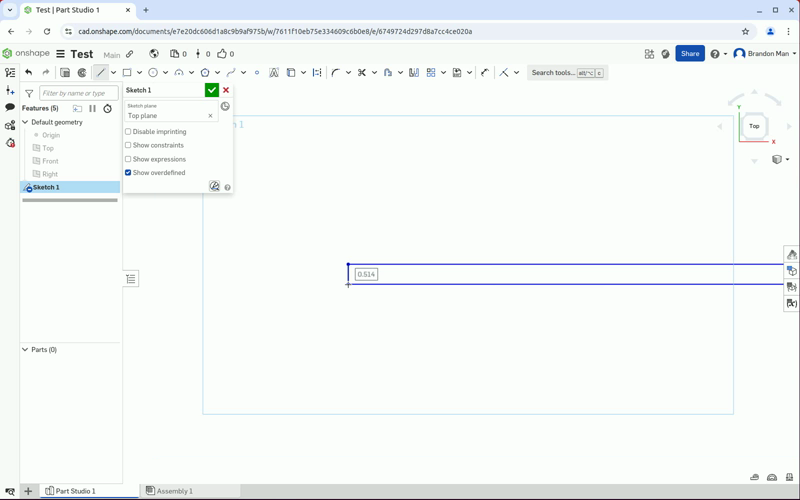
scroll(-6)
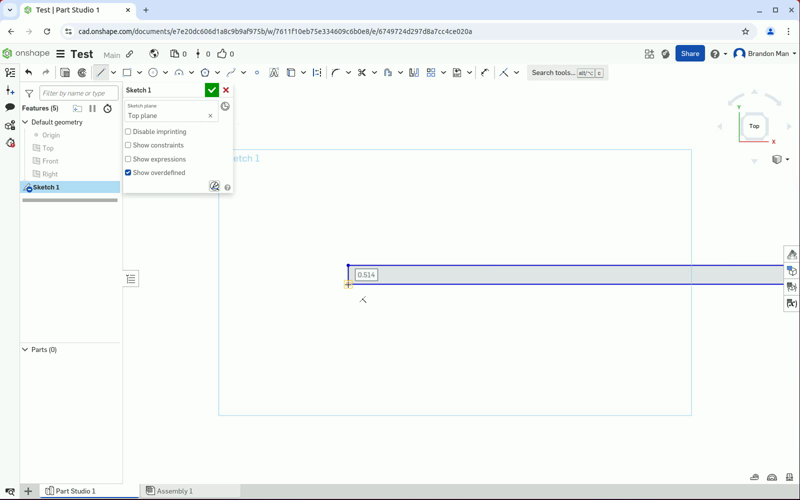
scroll(-6)
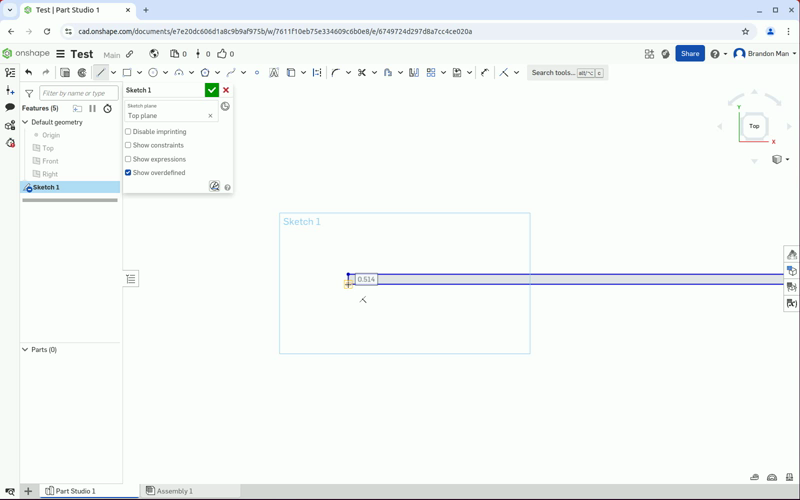
scroll(-6)
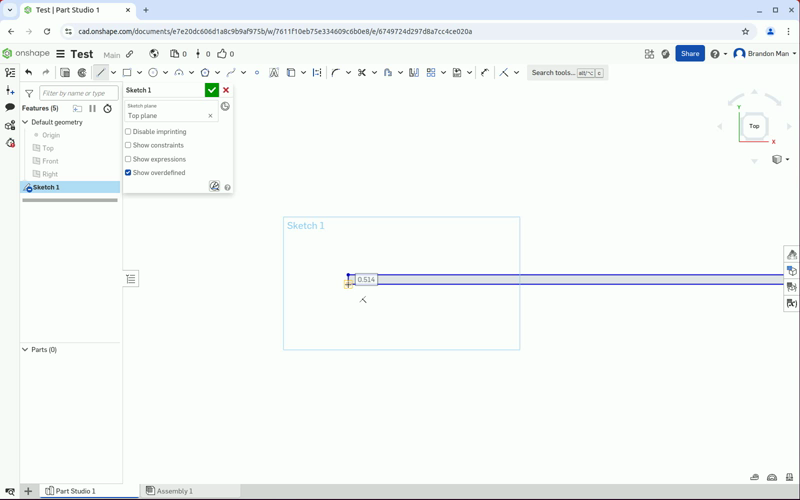
scroll(-6)
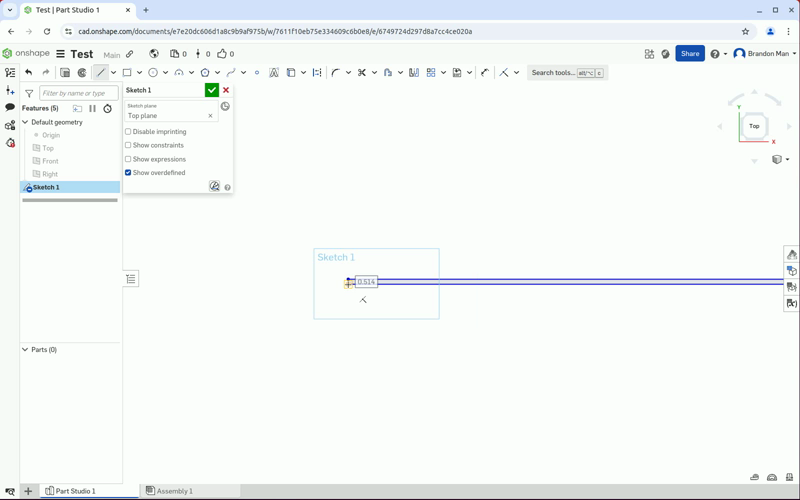
scroll(-6)
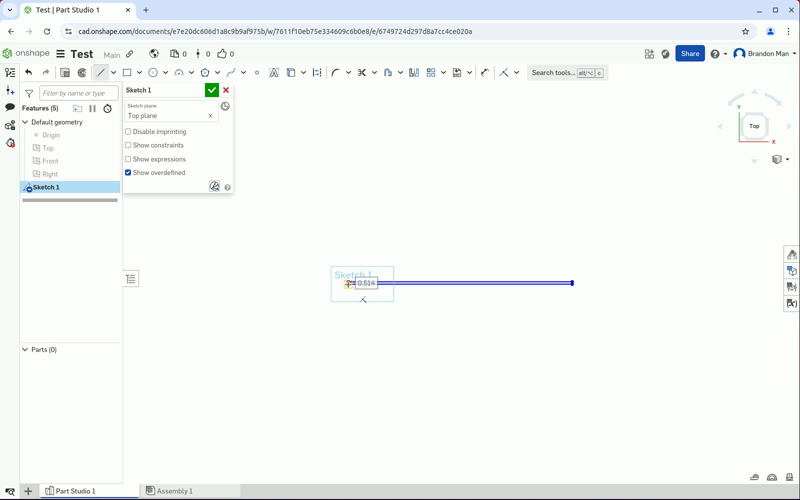
key(esc)
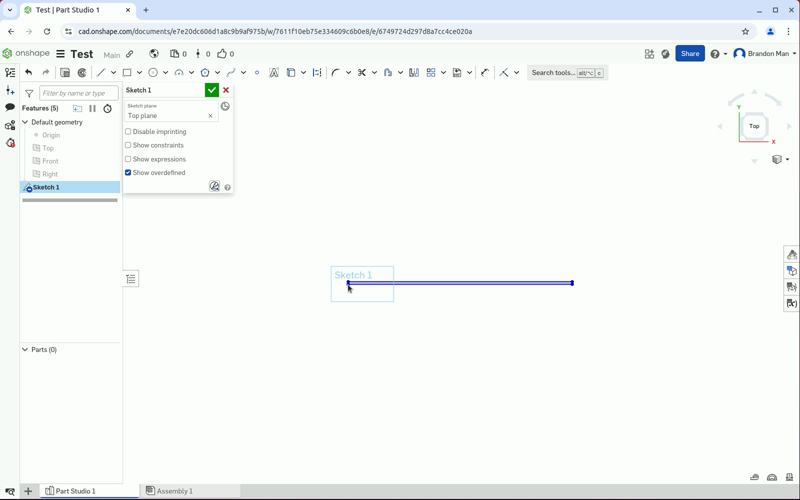
mouse_move(482, 282)
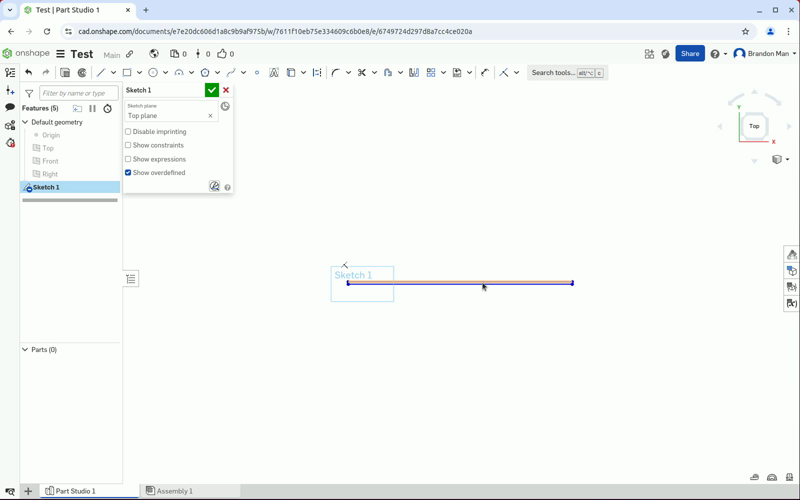
scroll(6)
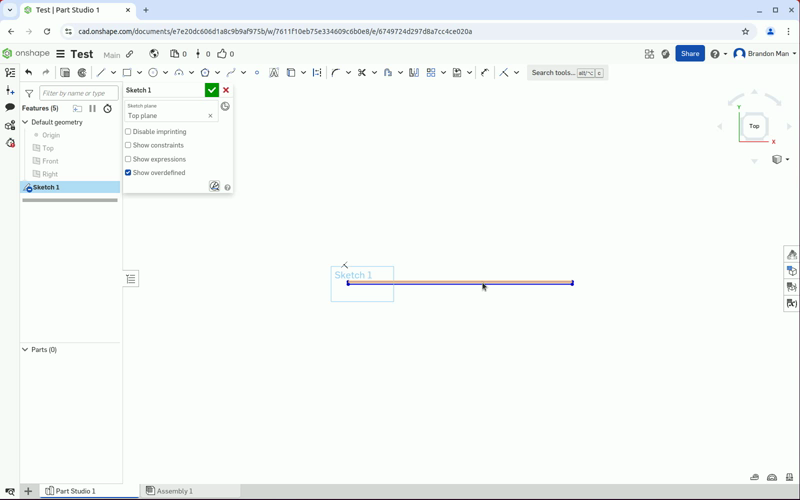
scroll(6)
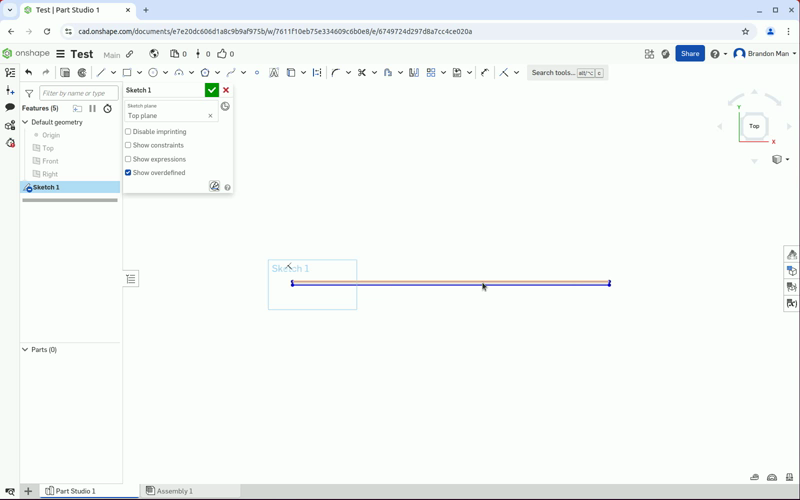
scroll(6)
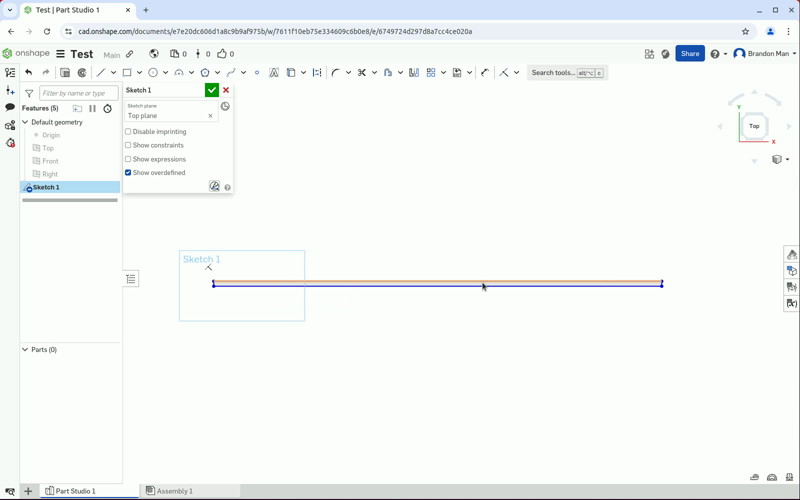
scroll(6)
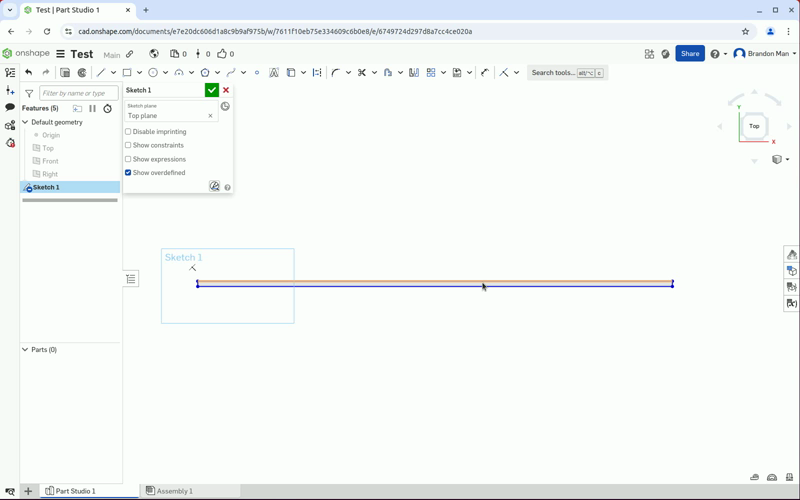
scroll(6)
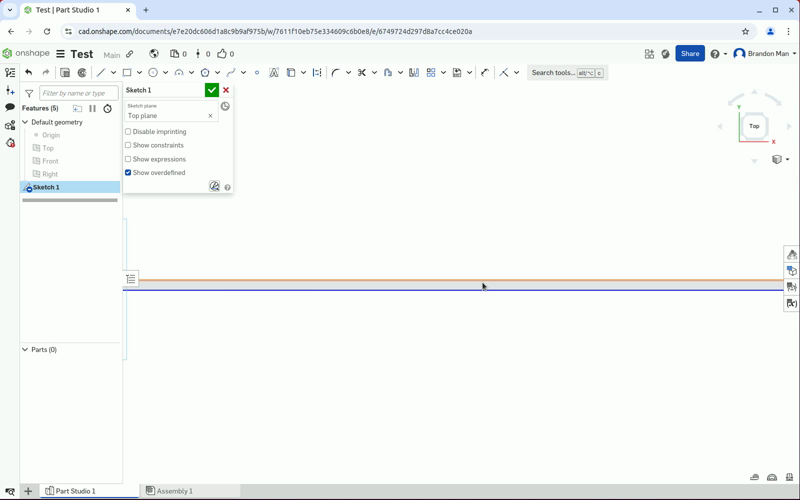
scroll(6)
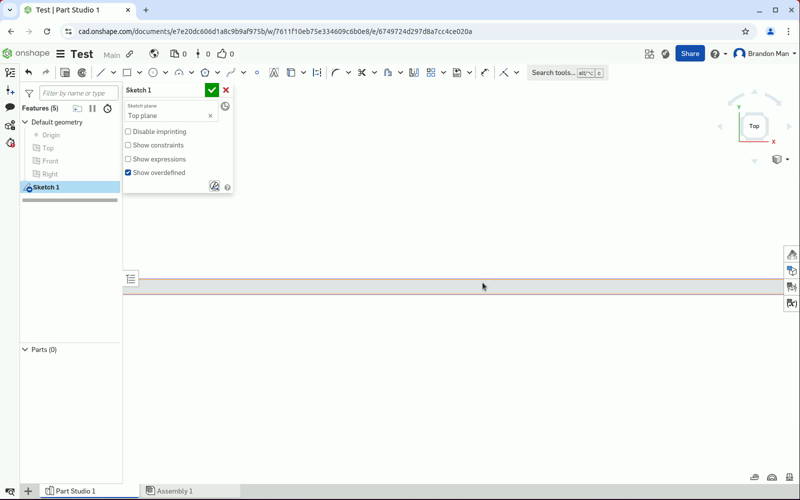
scroll(6)
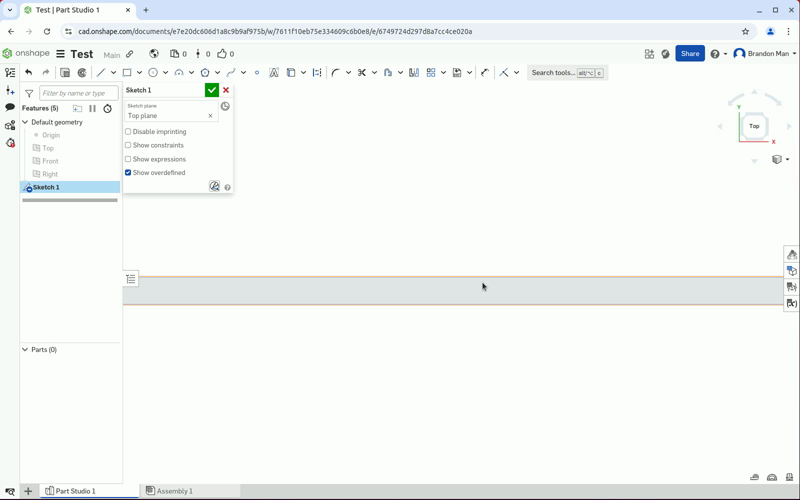
click(482, 282)
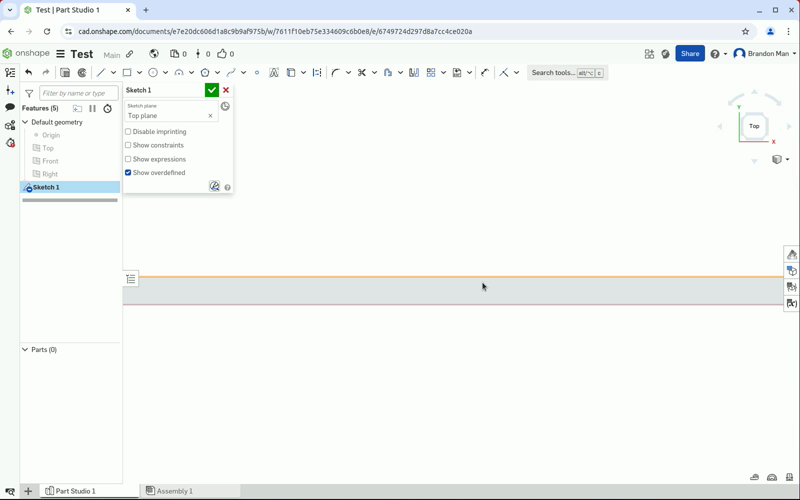
scroll(-6)
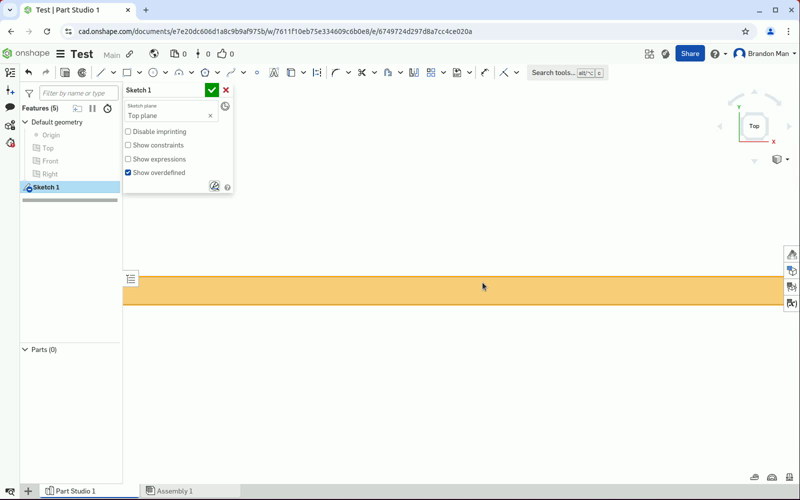
scroll(-6)
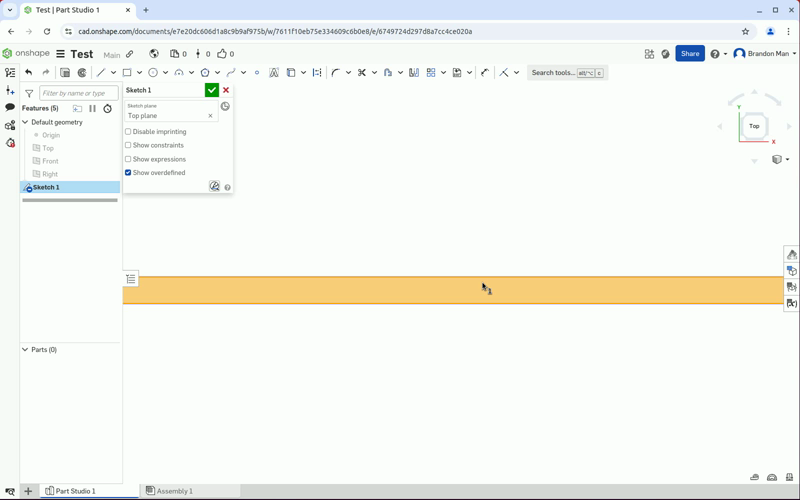
scroll(-6)
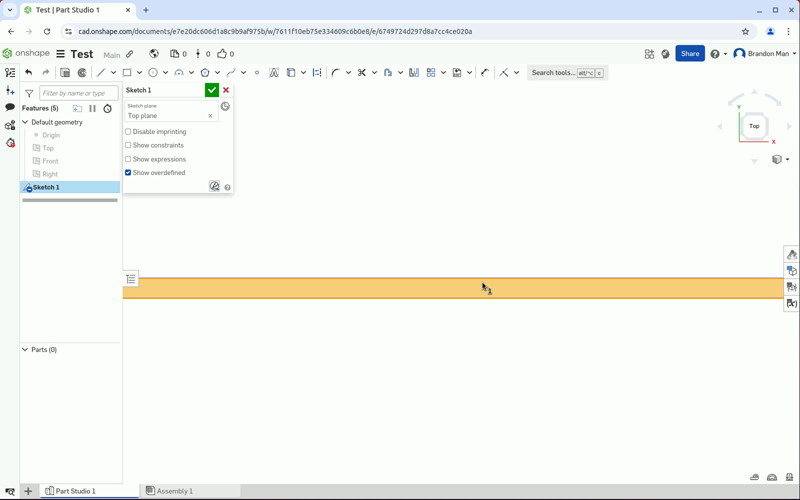
scroll(-6)
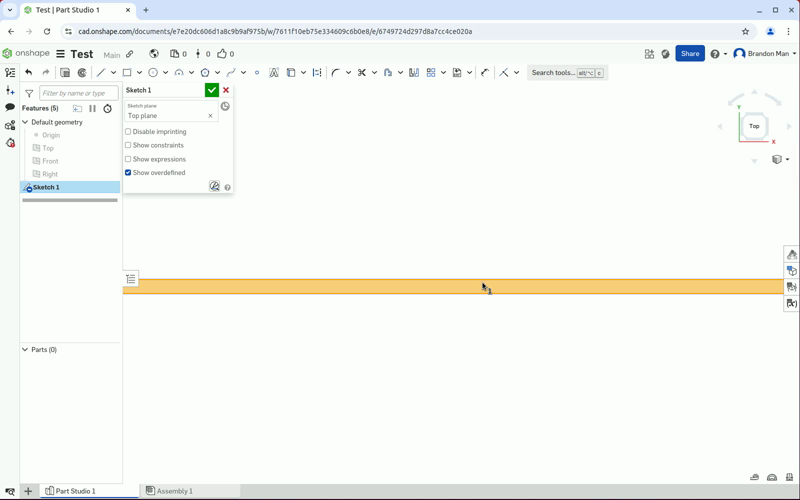
scroll(-6)
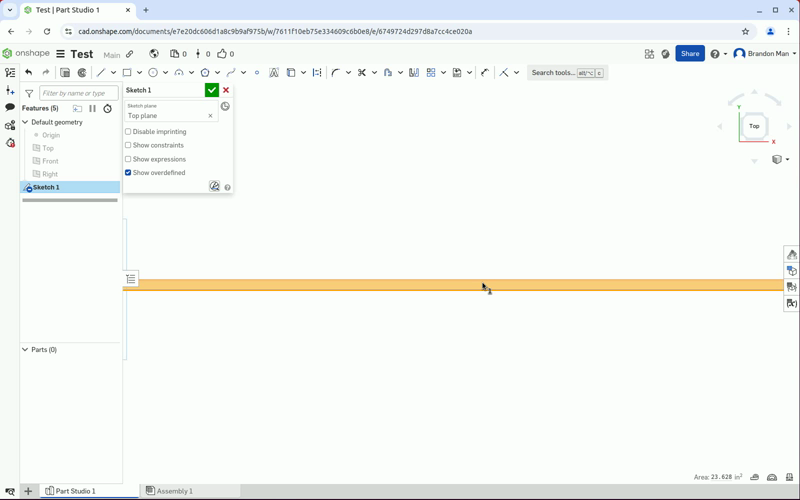
scroll(-6)
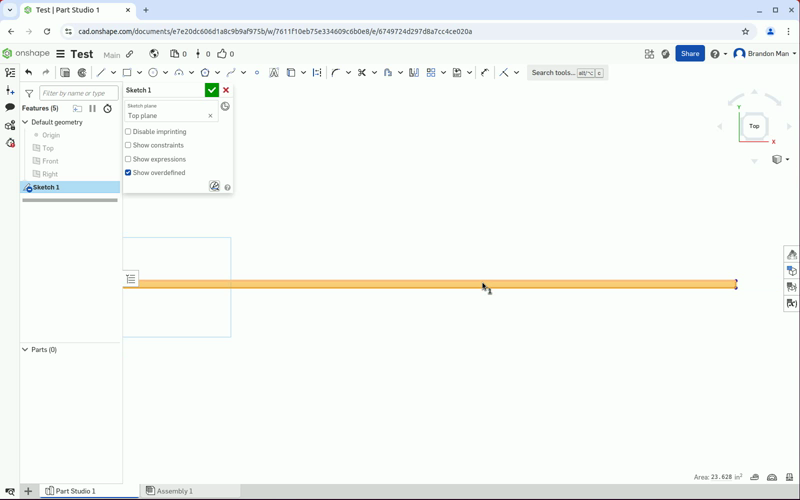
scroll(-6)
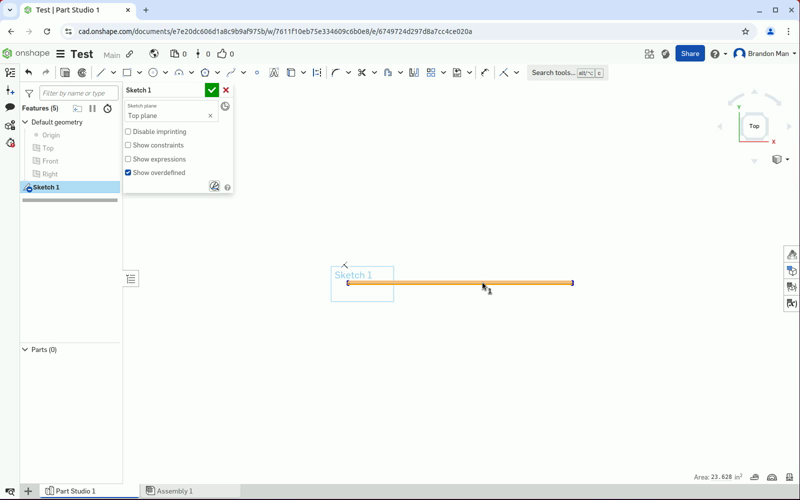
mouse_move(73, 352)
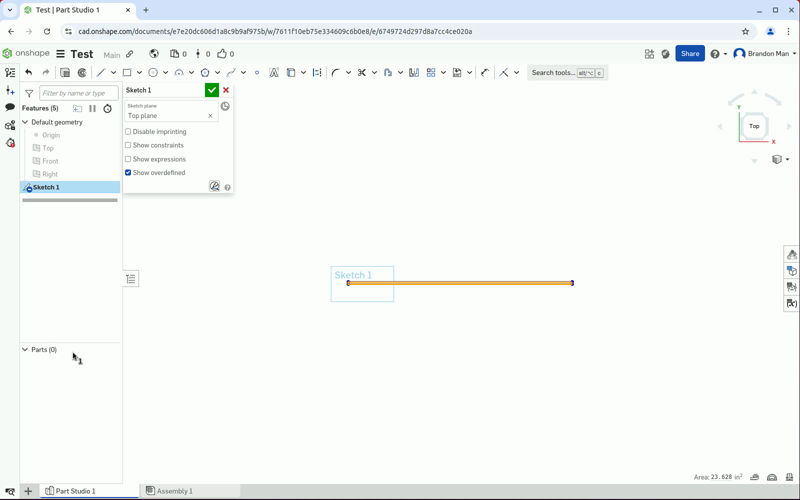
key(shift+y)
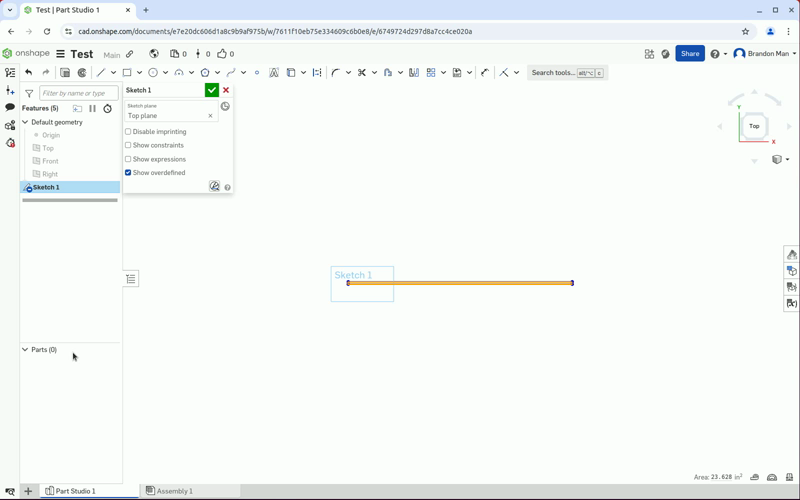
key(shift+e)
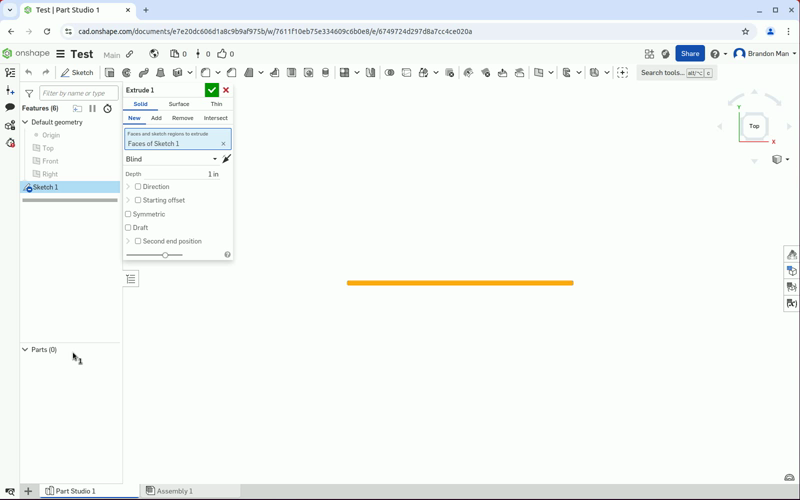
mouse_move(143, 106)
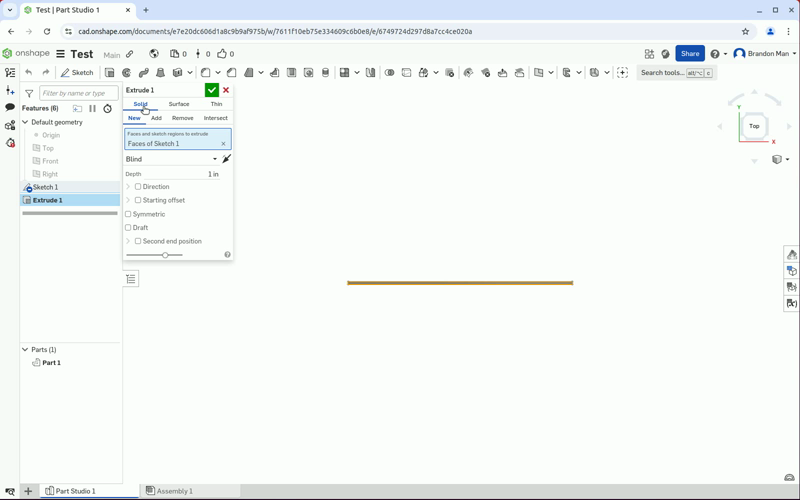
click(143, 106)
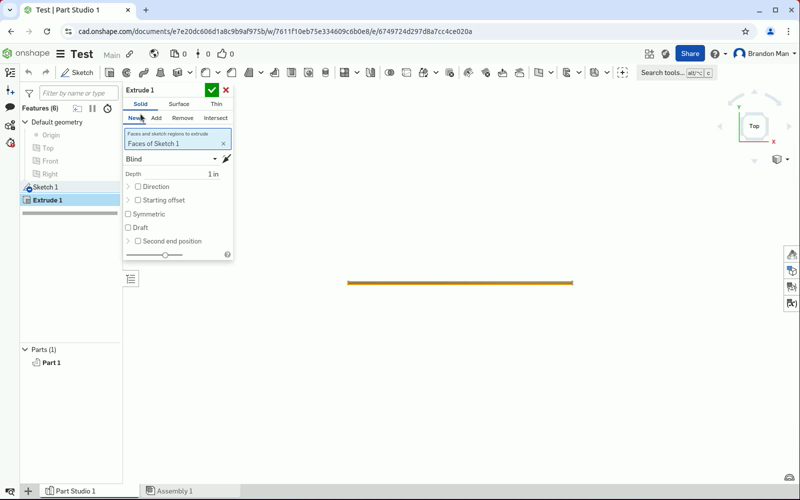
mouse_move(137, 120)
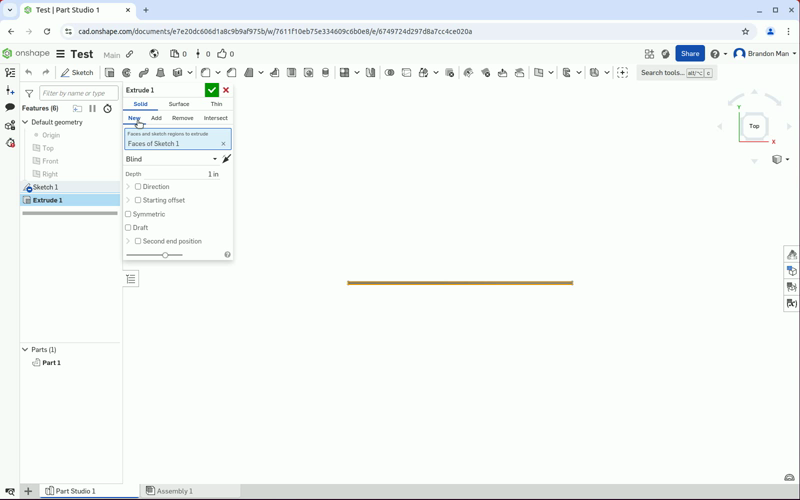
click(137, 120)
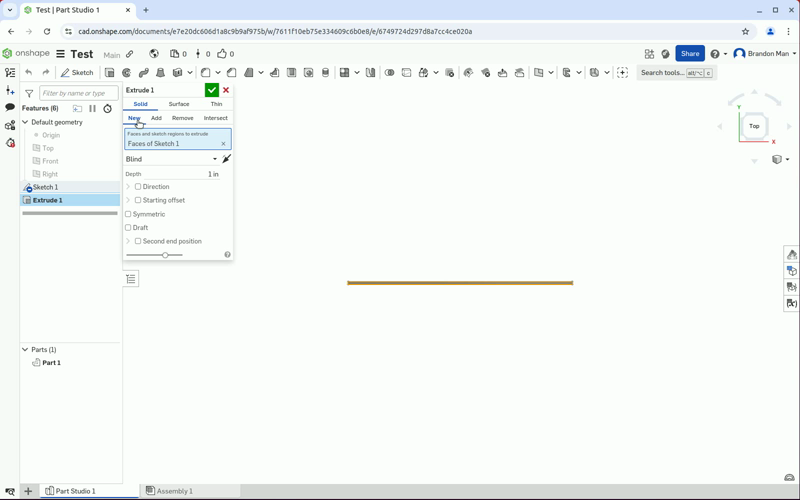
key(tab, 4)
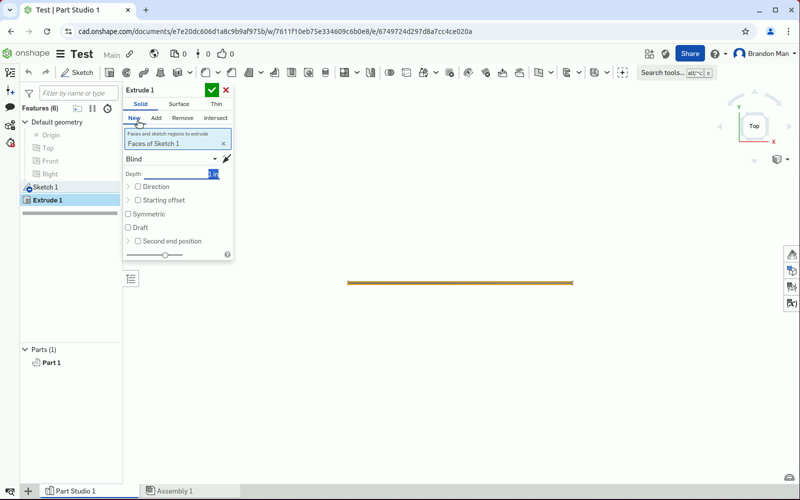
text(0.481)
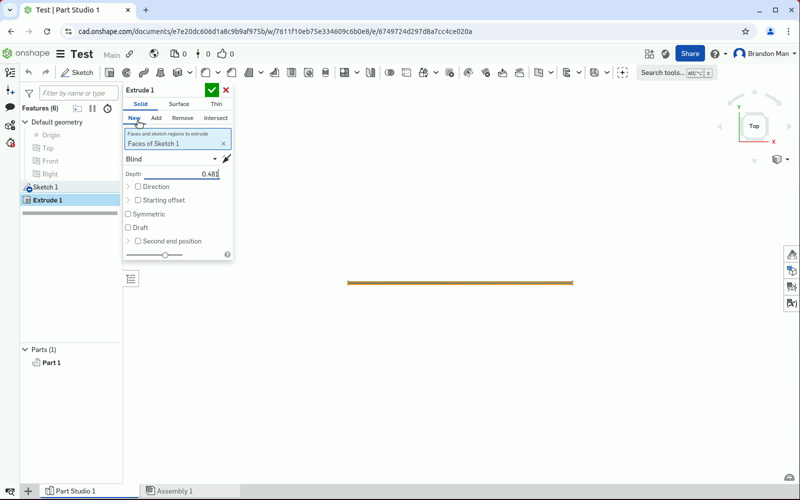
key(enter)
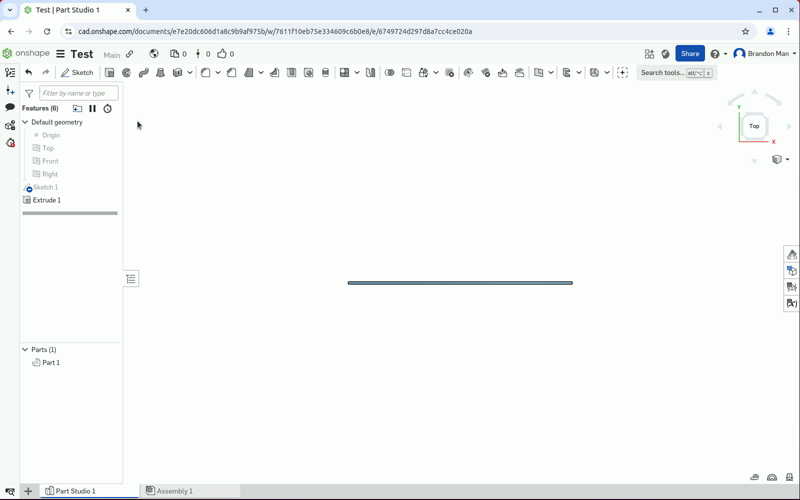
key(shift+h)
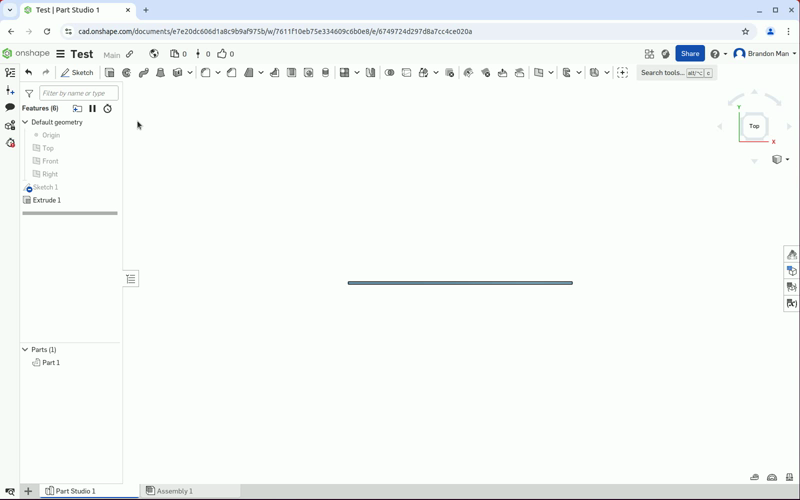
key(shift+h)
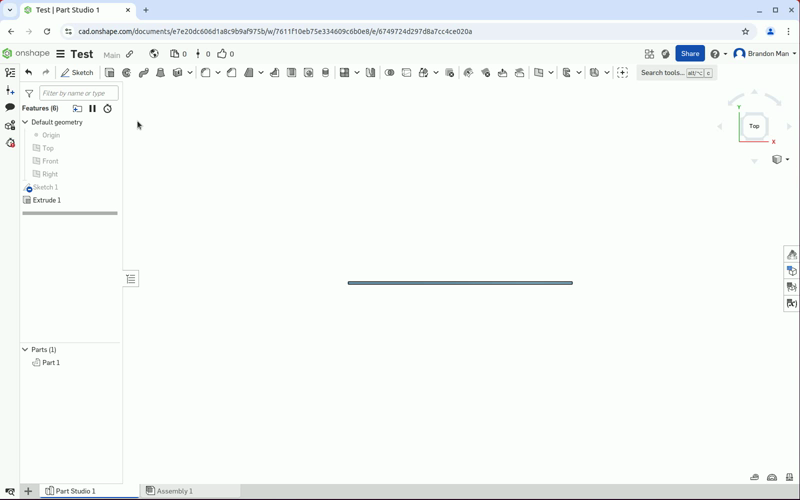
mouse_move(73, 189)
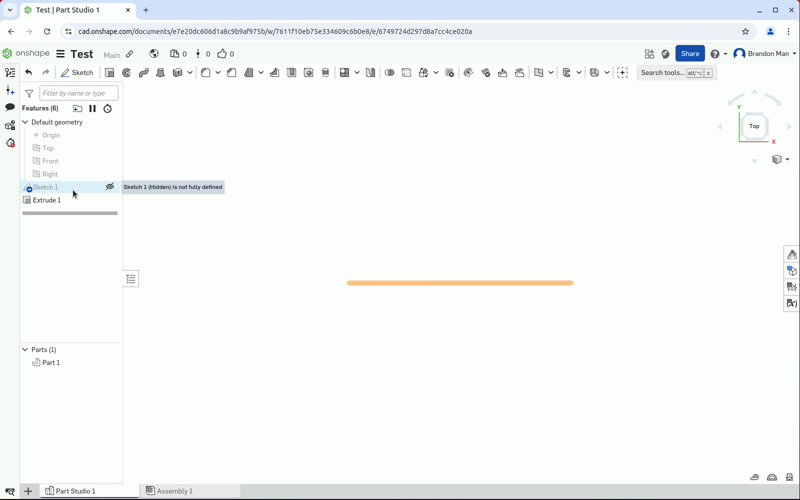
click(73, 189)
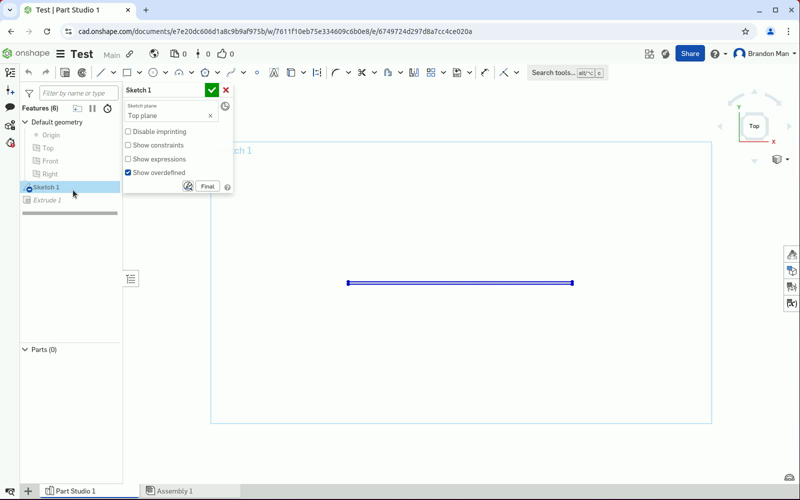
mouse_move(229, 92)
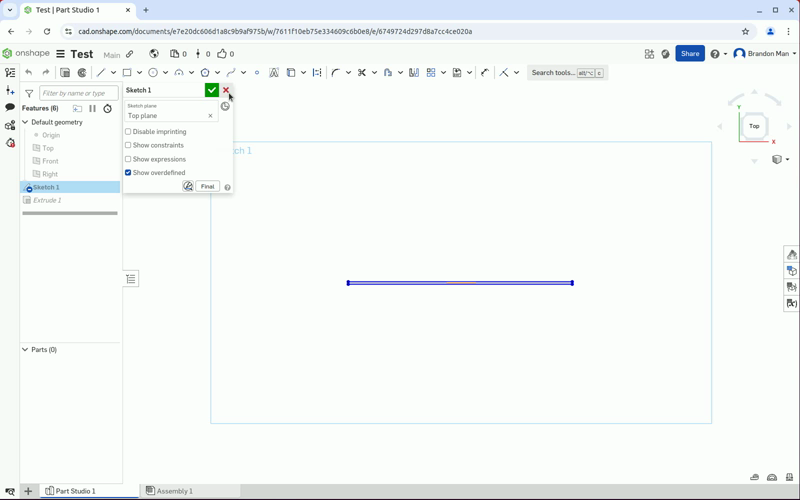
click(229, 92)
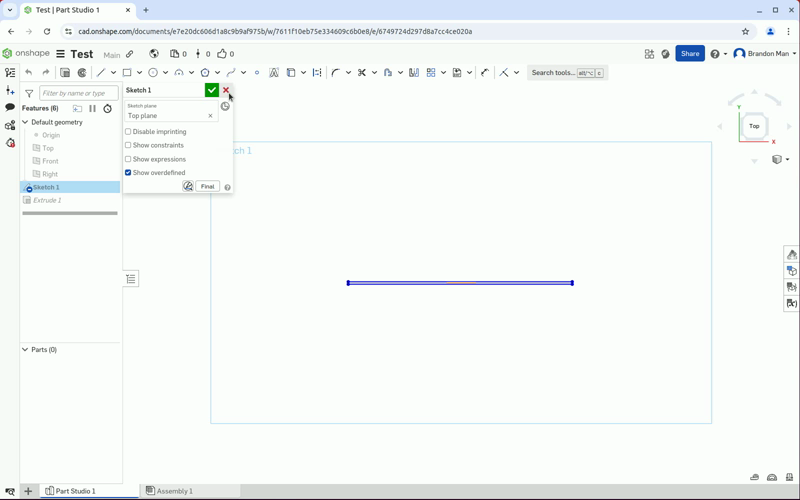
key(shift+s)
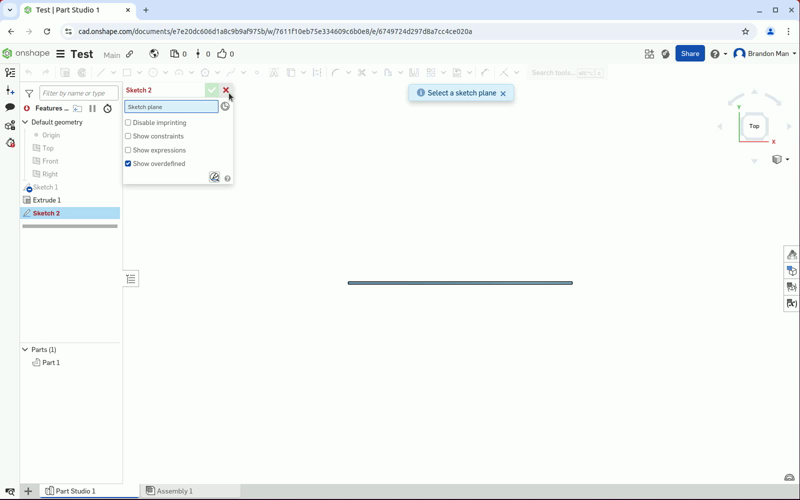
mouse_move(73, 150)
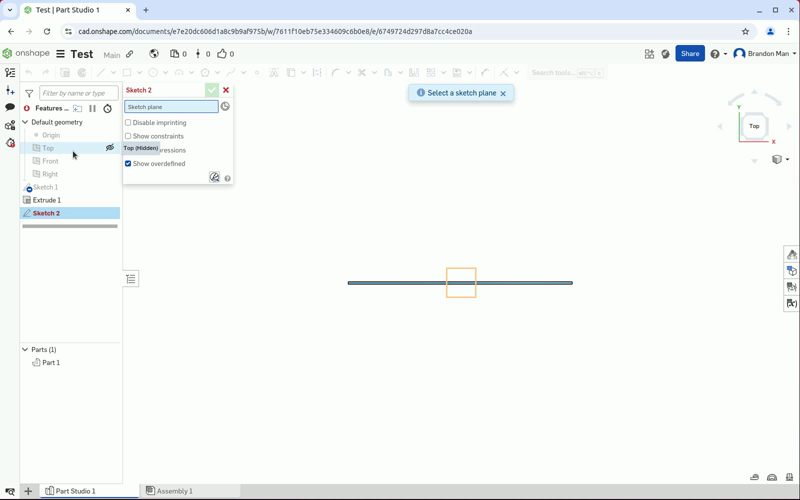
click(73, 150)
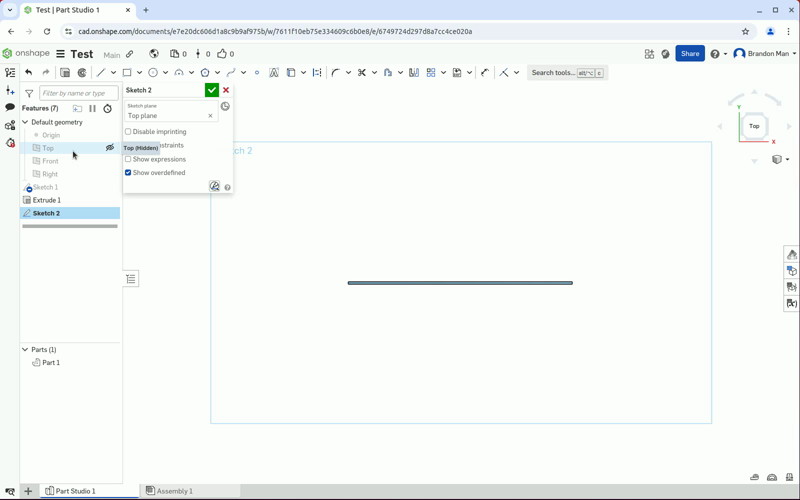
mouse_move(73, 352)
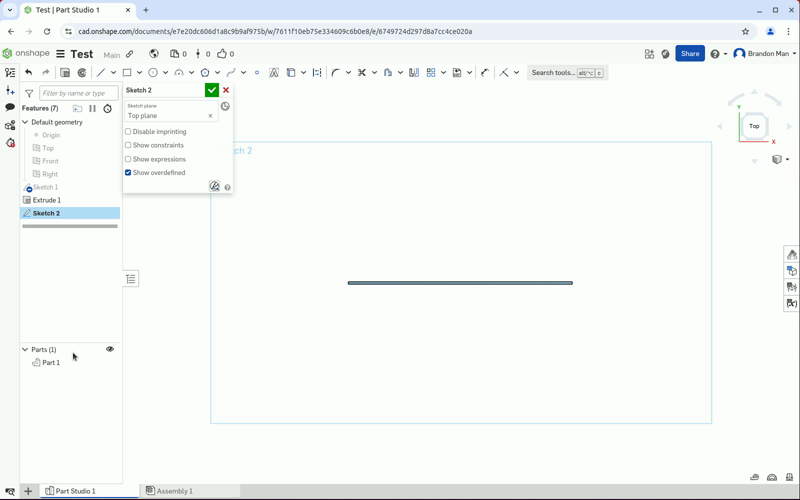
key(y)
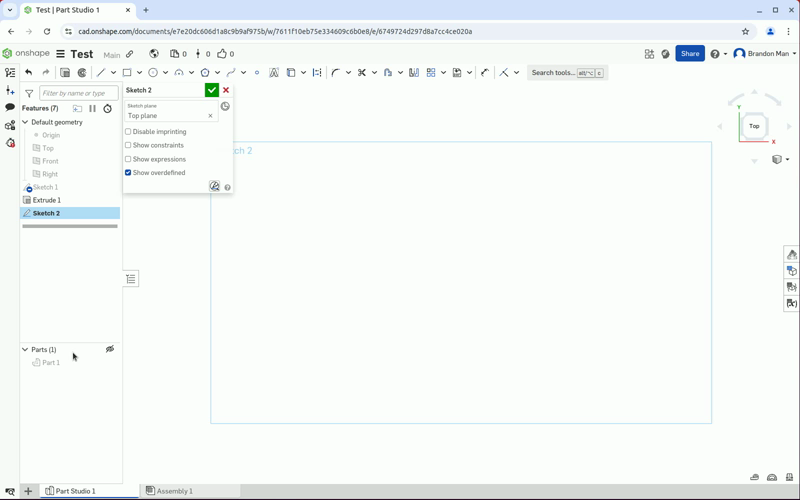
key(l)
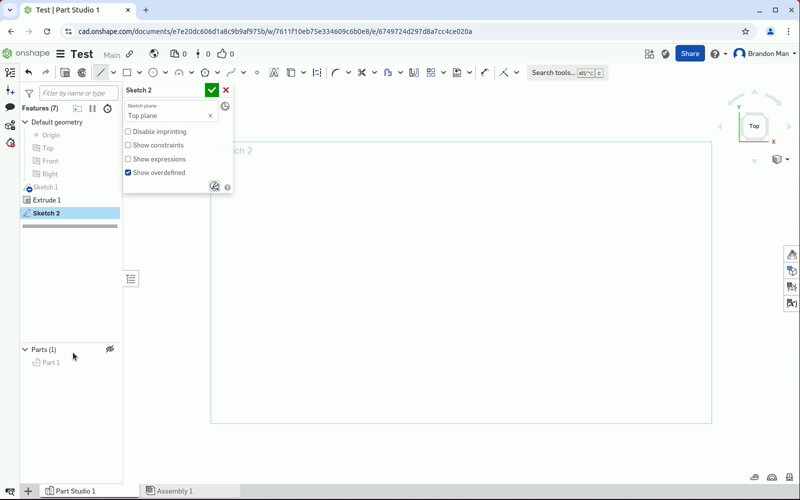
key_down(shift)
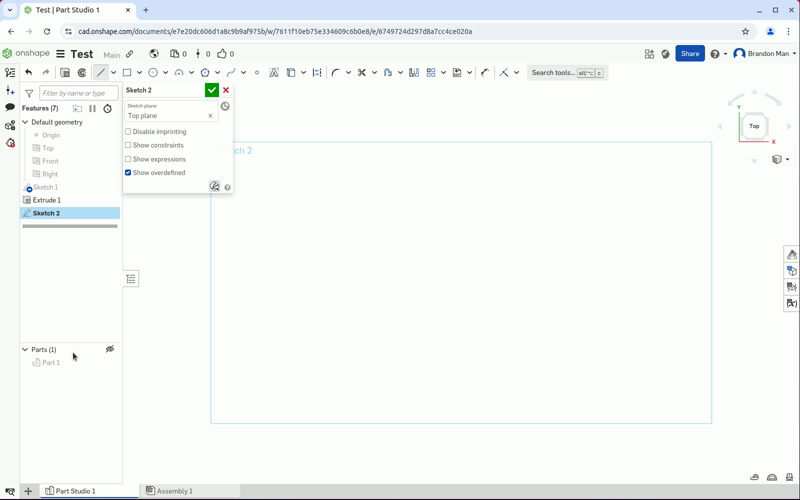
mouse_move(348, 281)
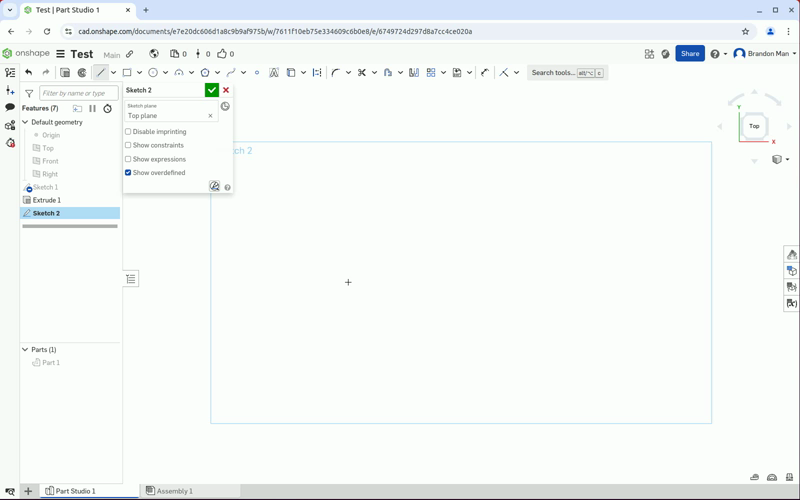
click(348, 281)
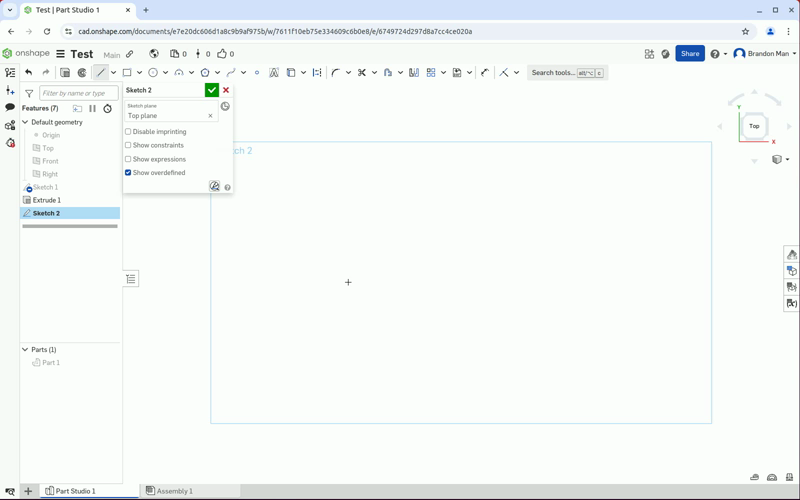
key_up(shift)
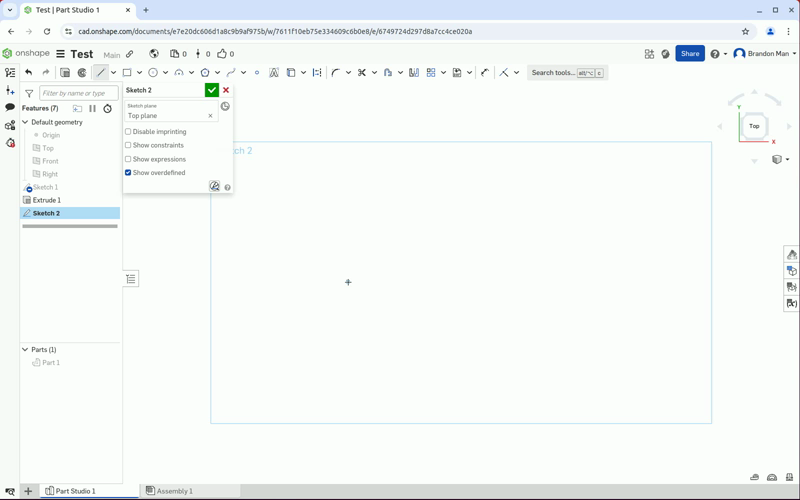
key_down(shift)
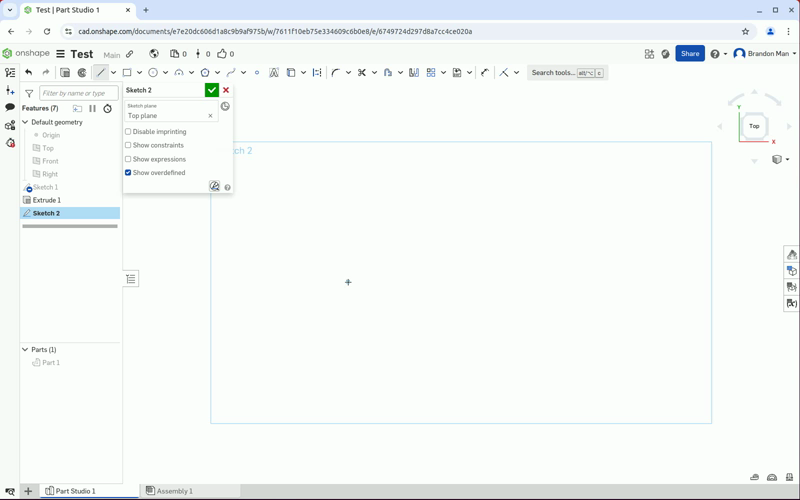
mouse_move(572, 281)
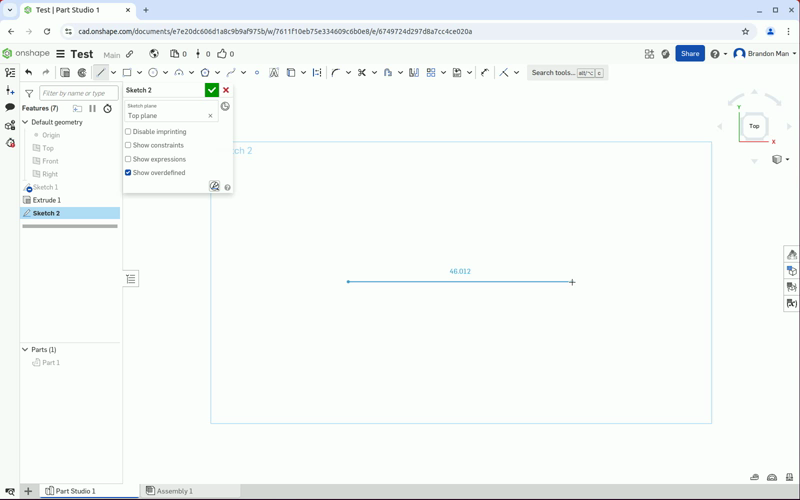
click(572, 281)
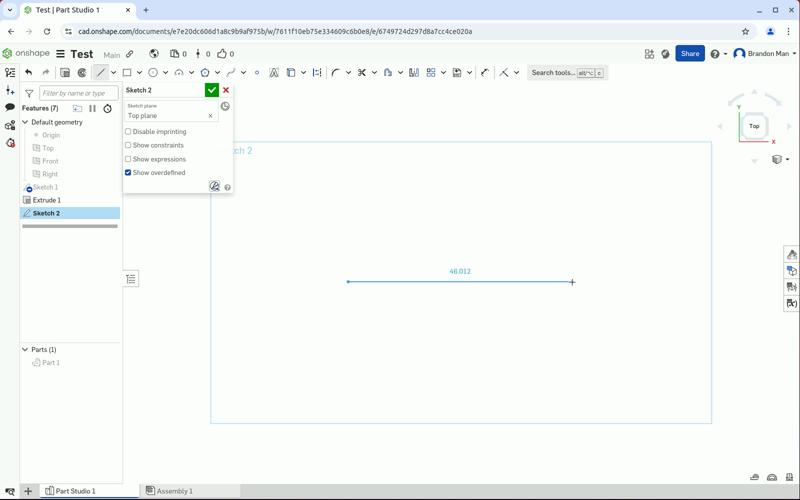
key_up(shift)
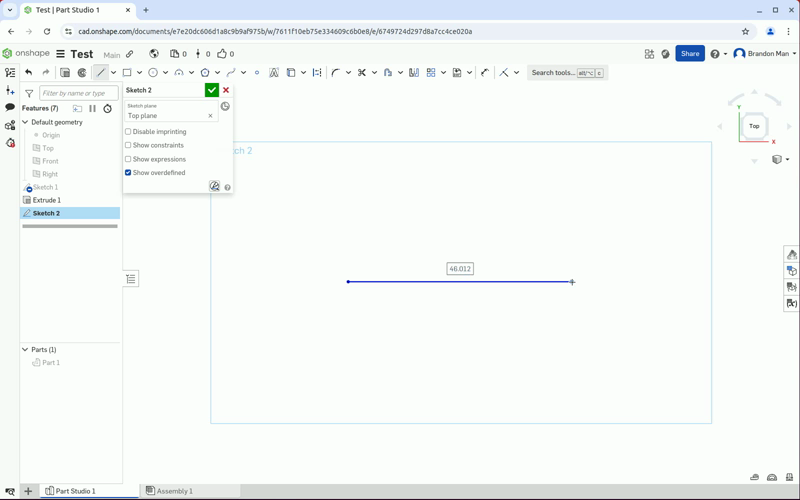
key_down(shift)
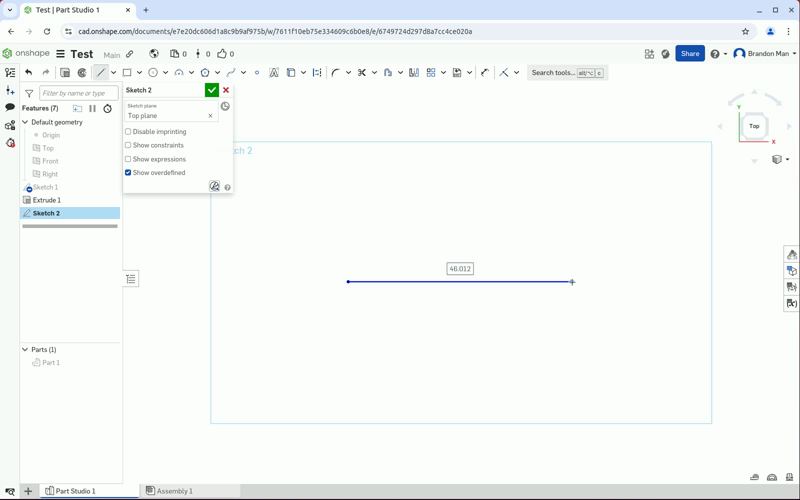
mouse_move(589, 281)
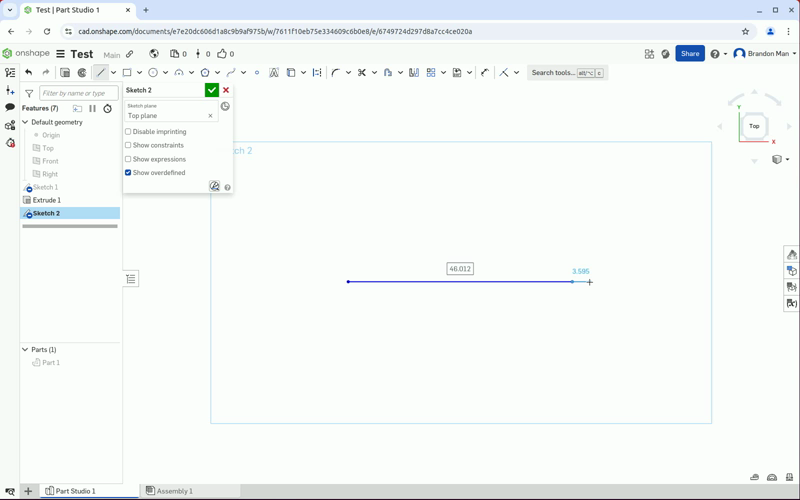
mouse_move(572, 279)
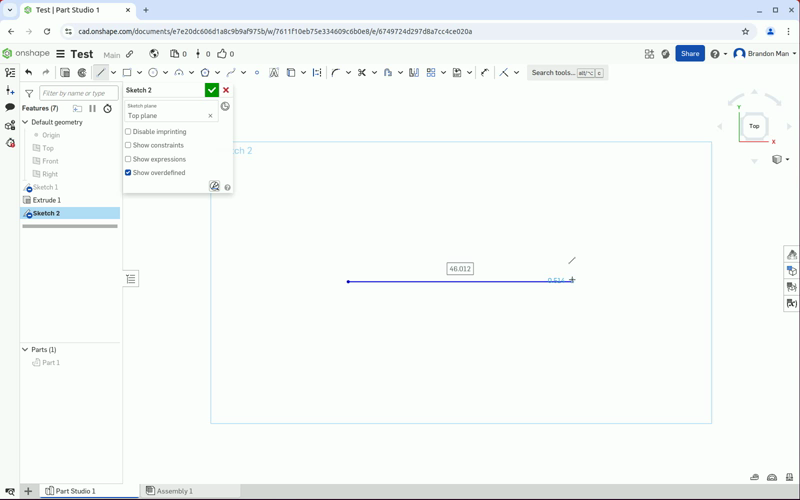
scroll(6)
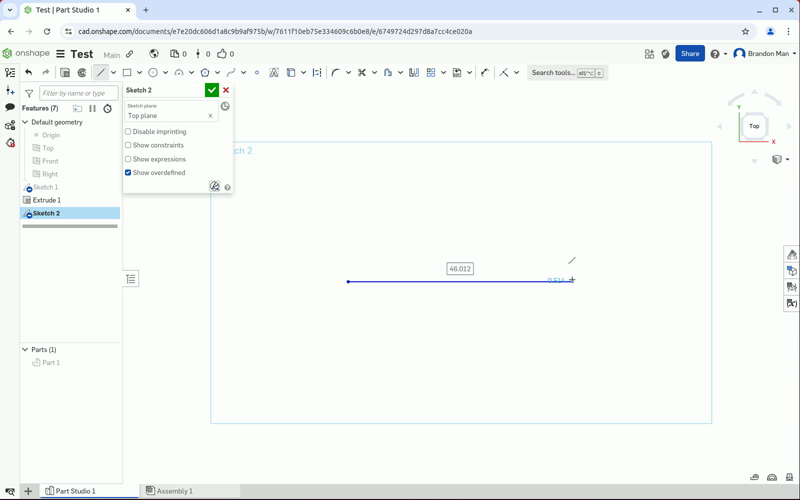
scroll(6)
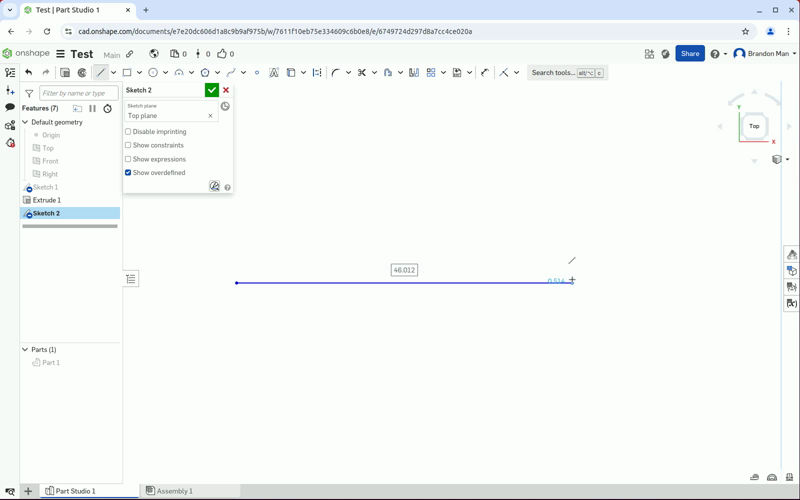
scroll(6)
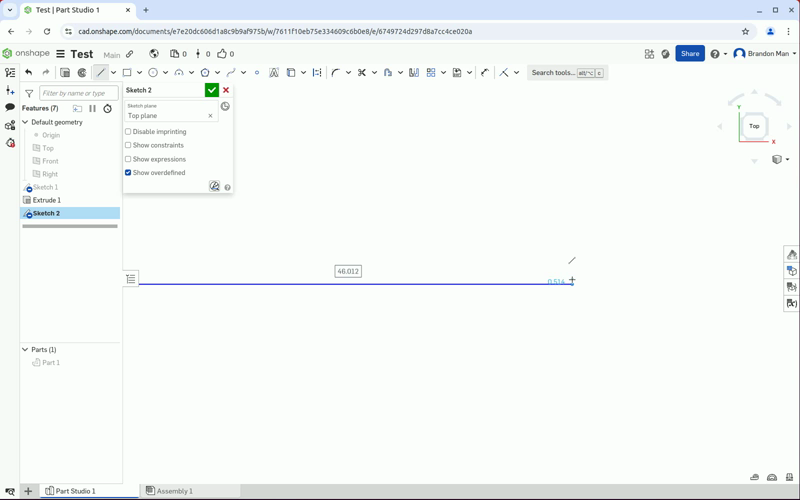
scroll(6)
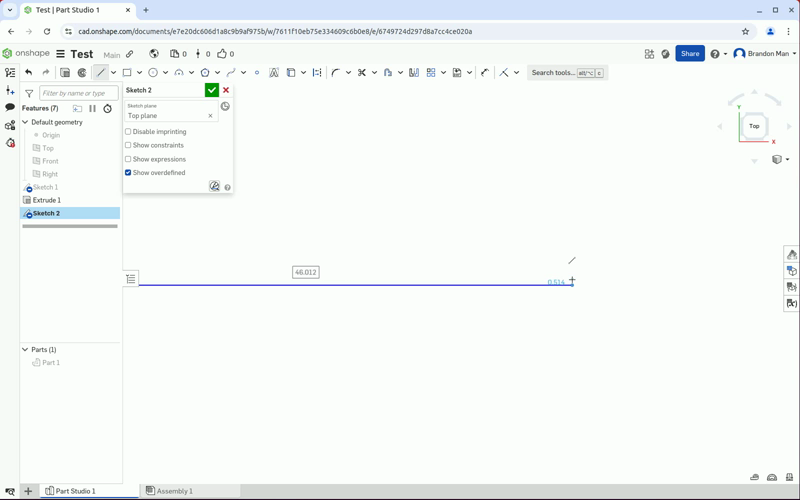
scroll(6)
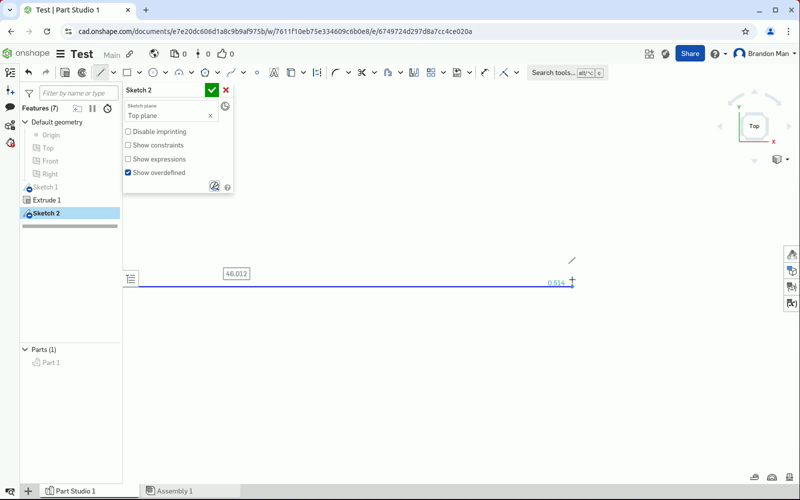
scroll(6)
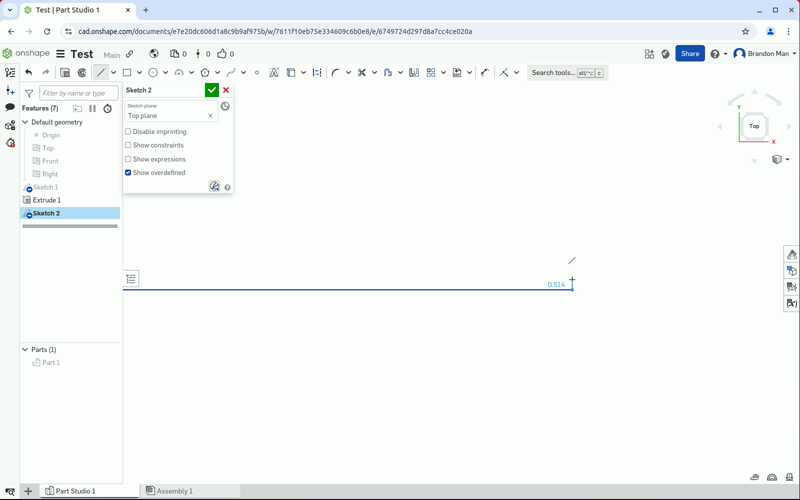
scroll(6)
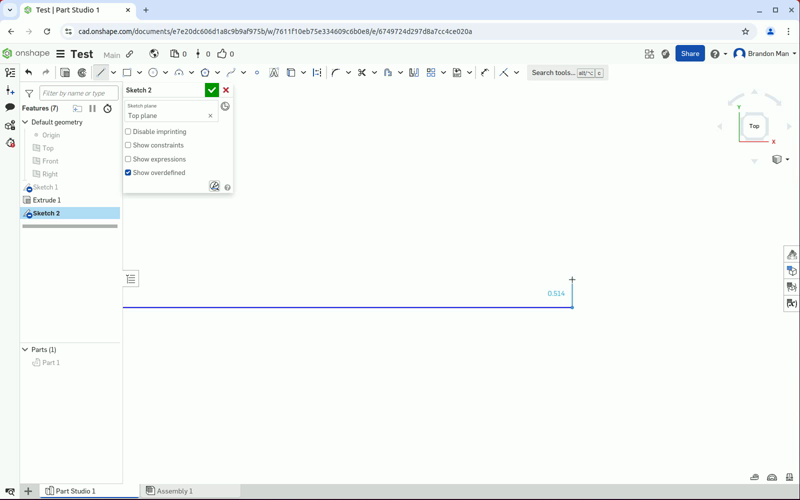
click(572, 279)
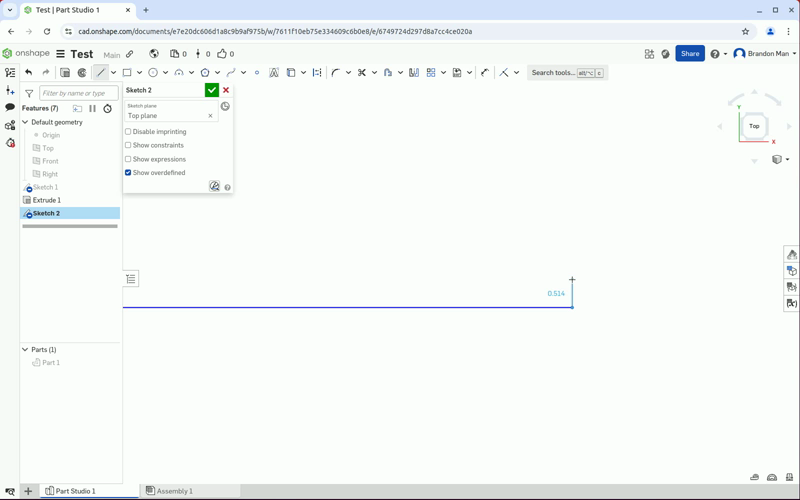
scroll(-6)
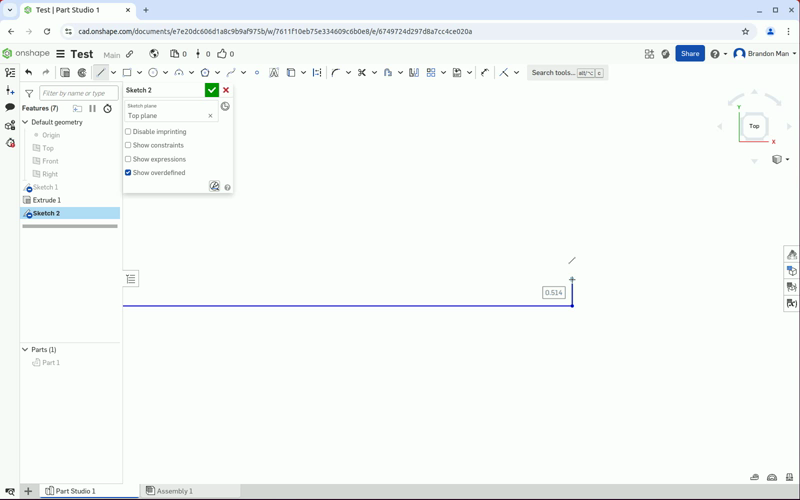
scroll(-6)
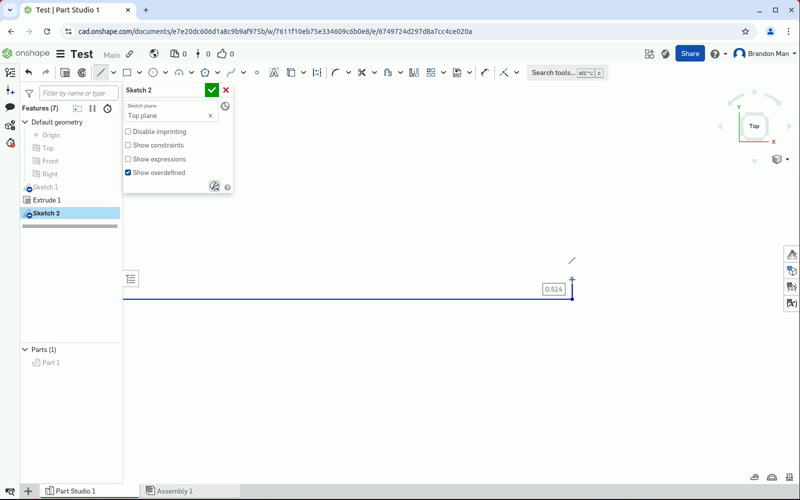
scroll(-6)
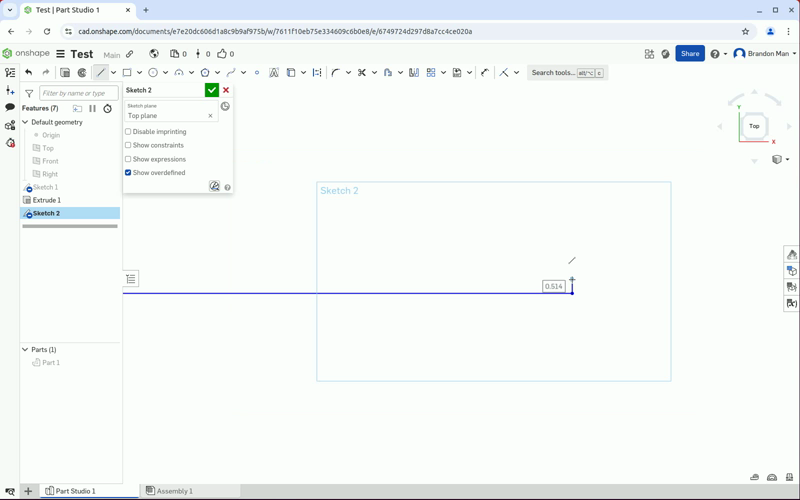
scroll(-6)
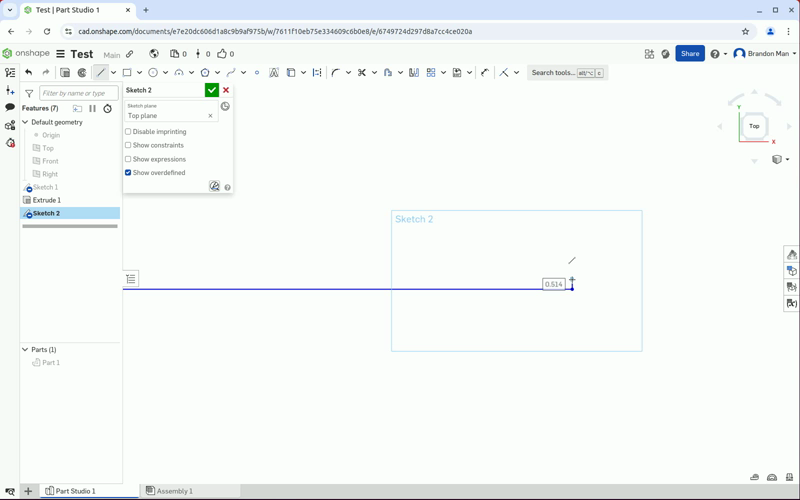
scroll(-6)
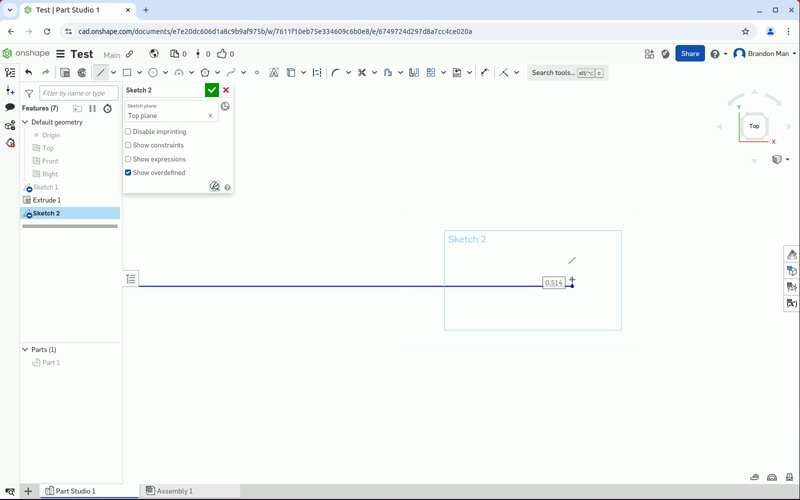
scroll(-6)
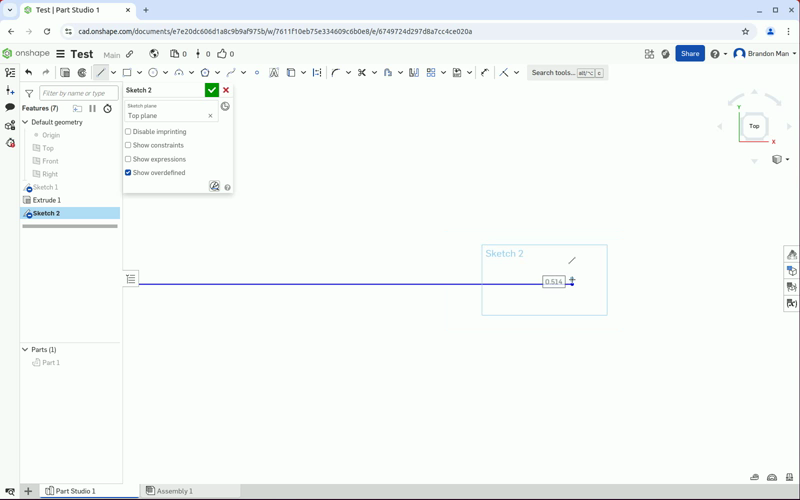
scroll(-6)
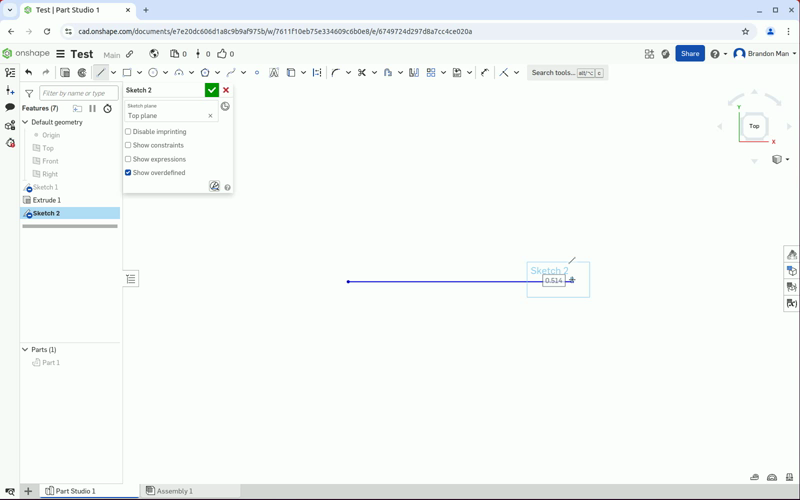
key_up(shift)
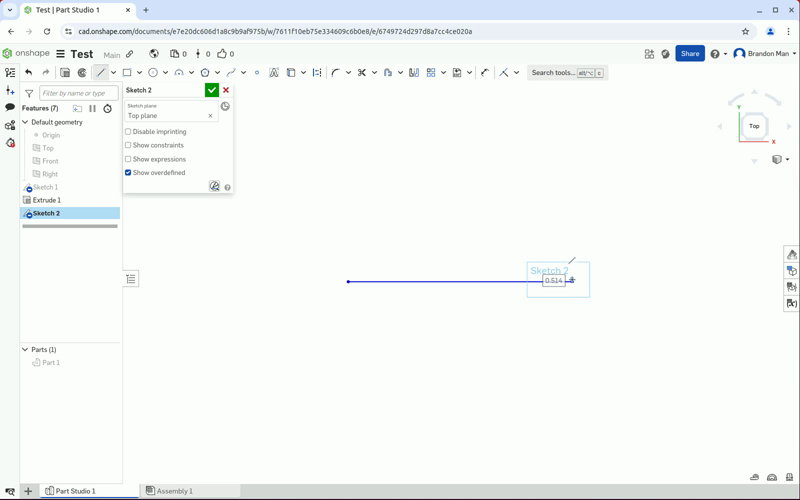
key_down(shift)
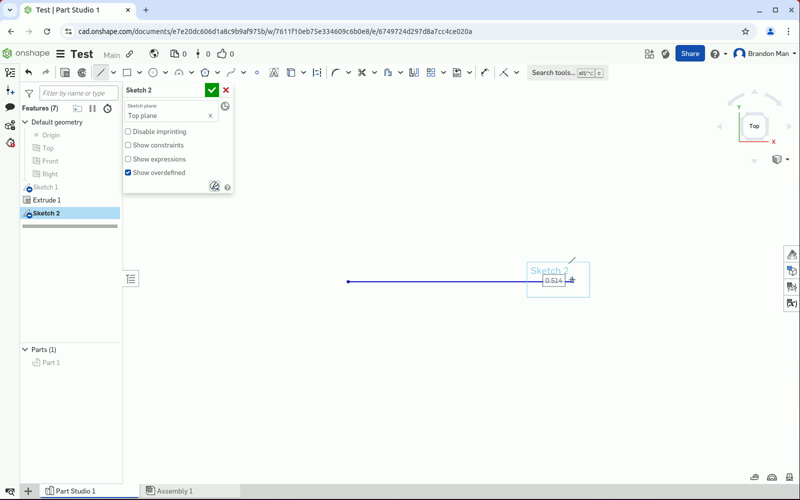
mouse_move(348, 279)
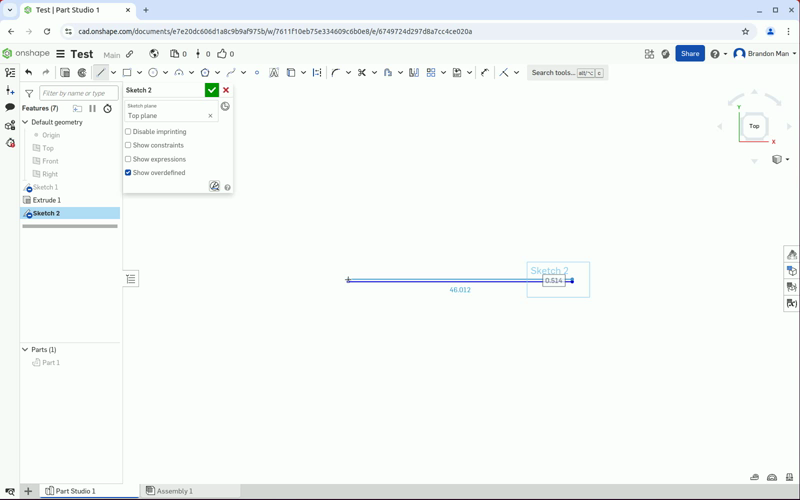
scroll(6)
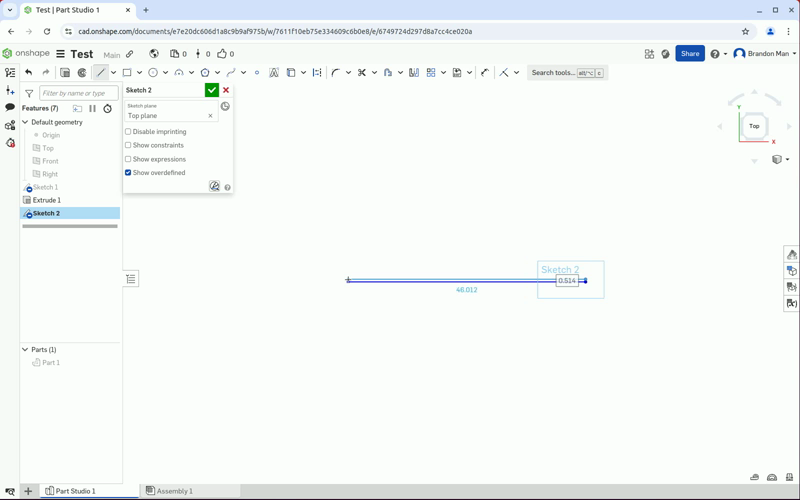
scroll(6)
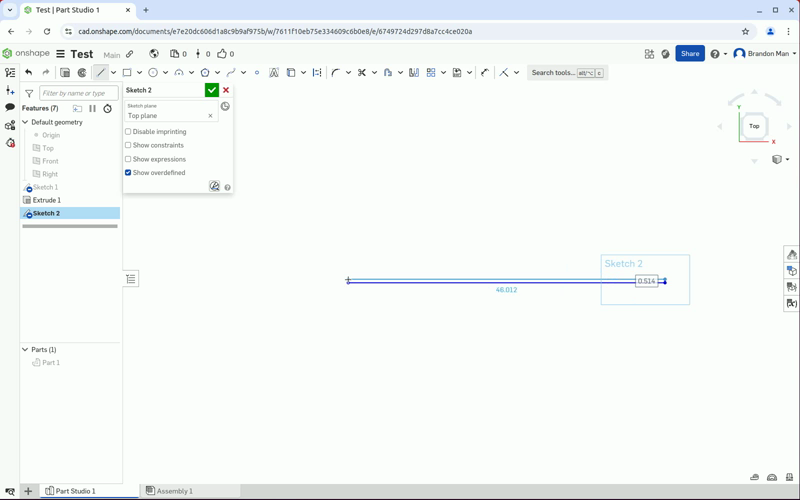
scroll(6)
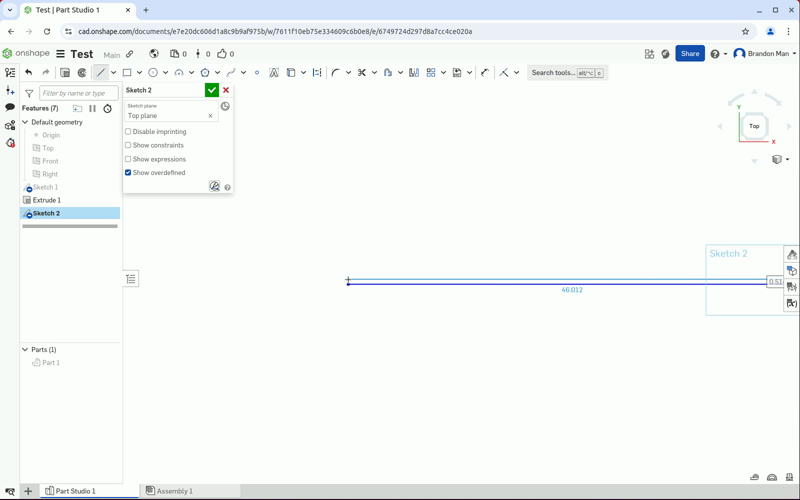
scroll(6)
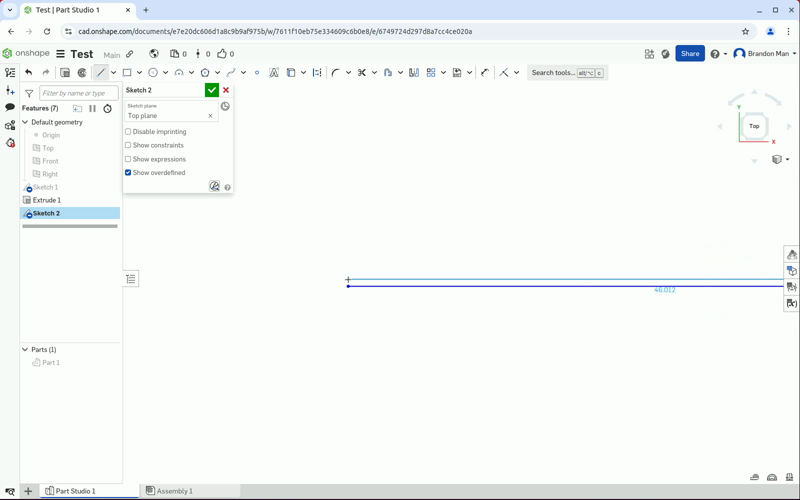
scroll(6)
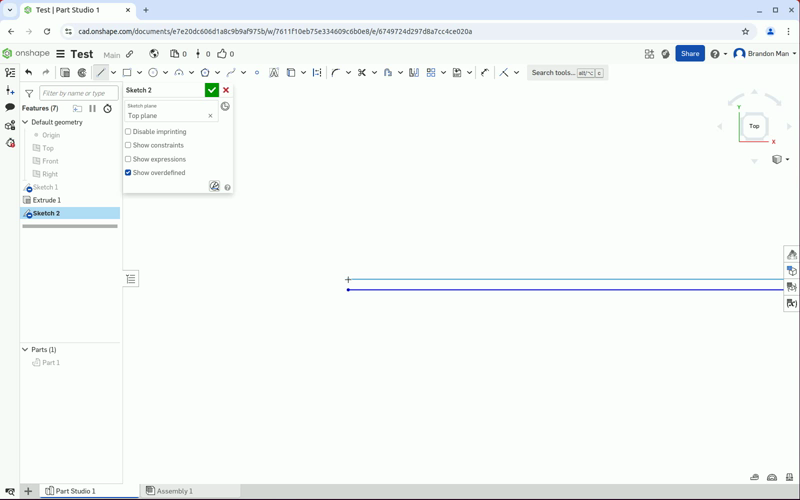
scroll(6)
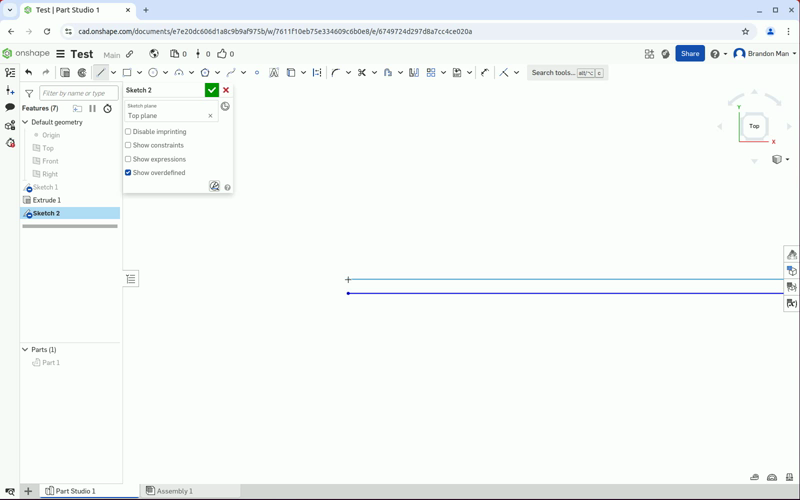
scroll(6)
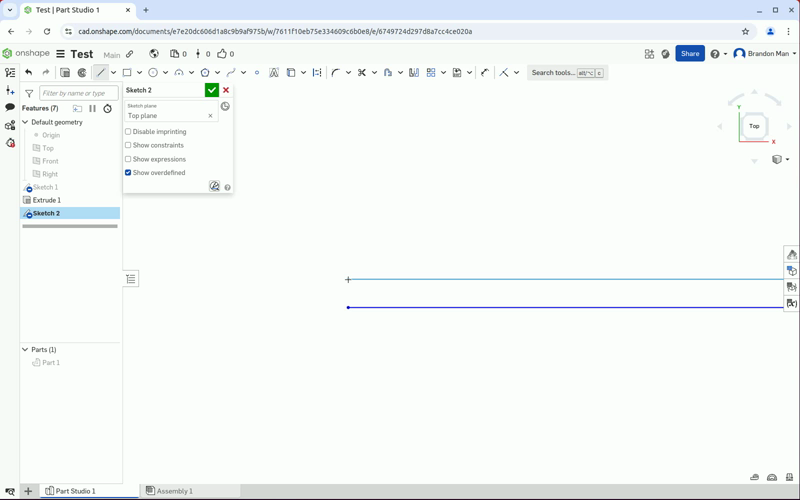
click(348, 279)
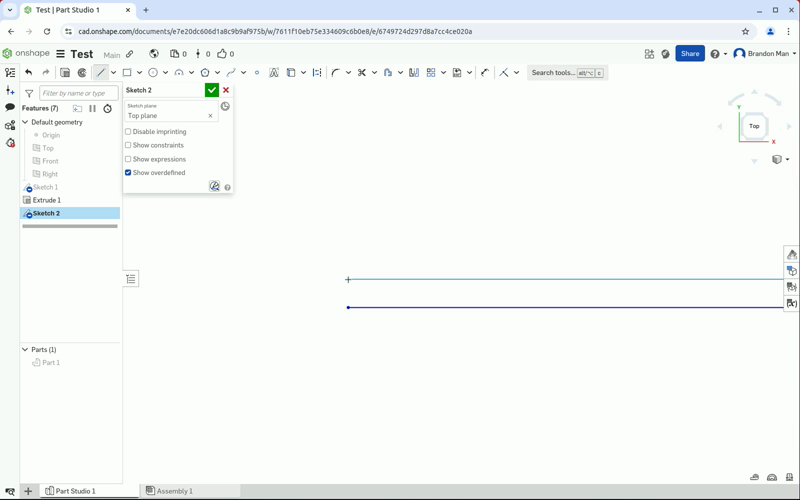
scroll(-6)
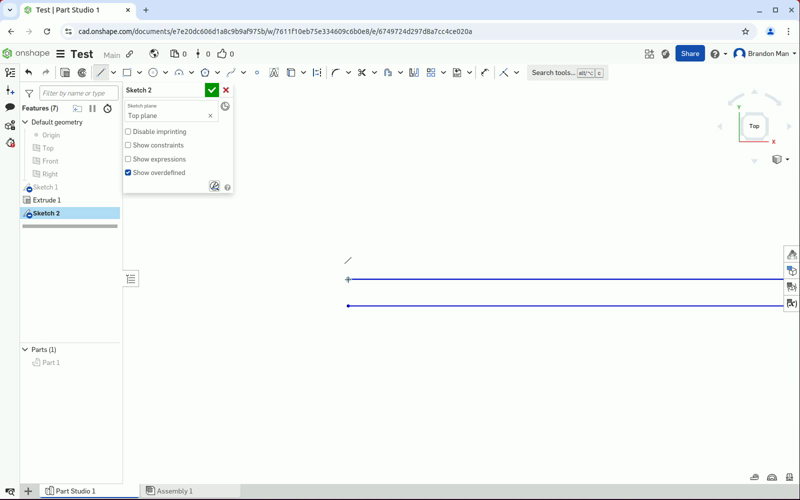
scroll(-6)
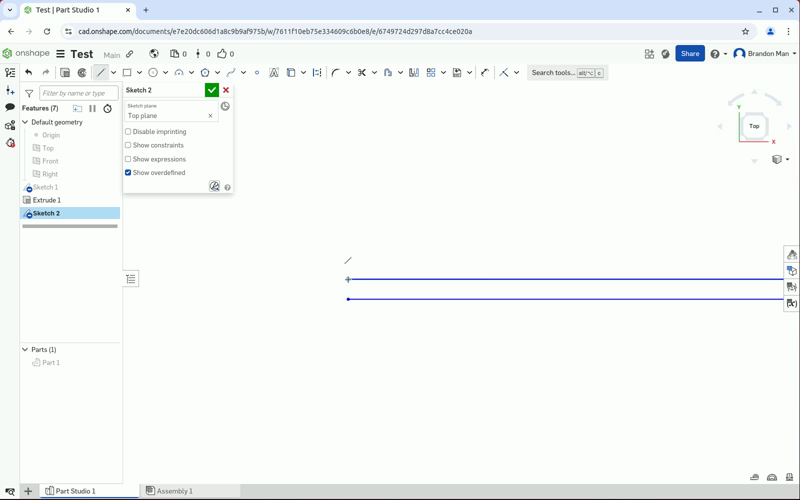
scroll(-6)
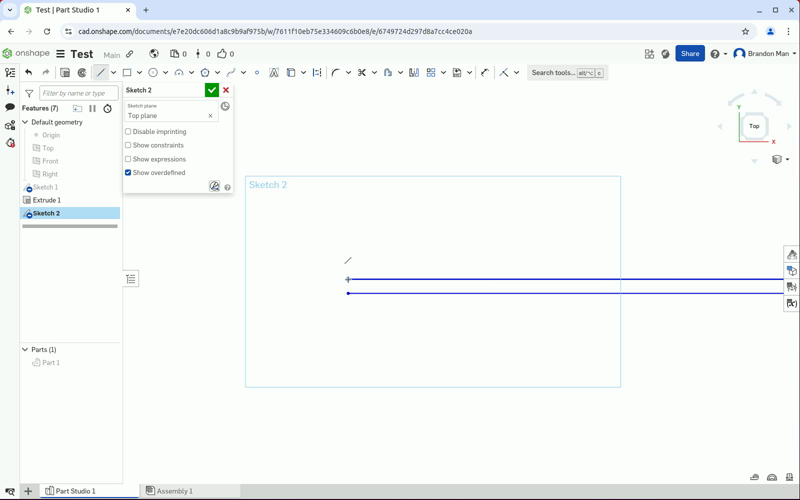
scroll(-6)
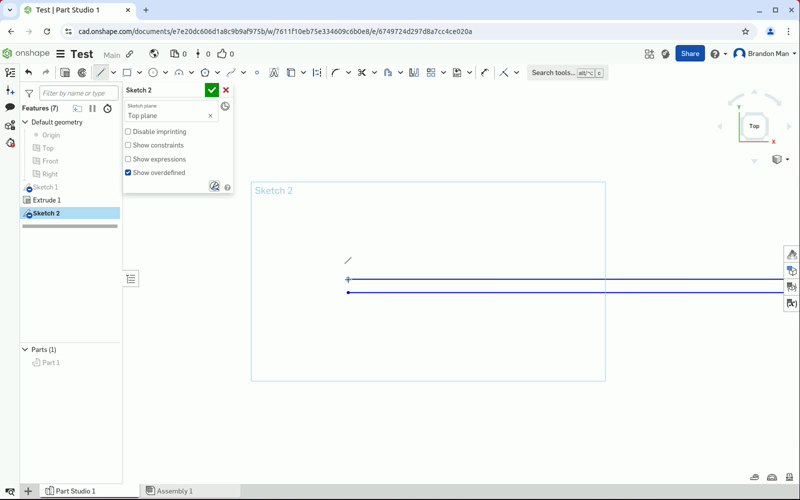
scroll(-6)
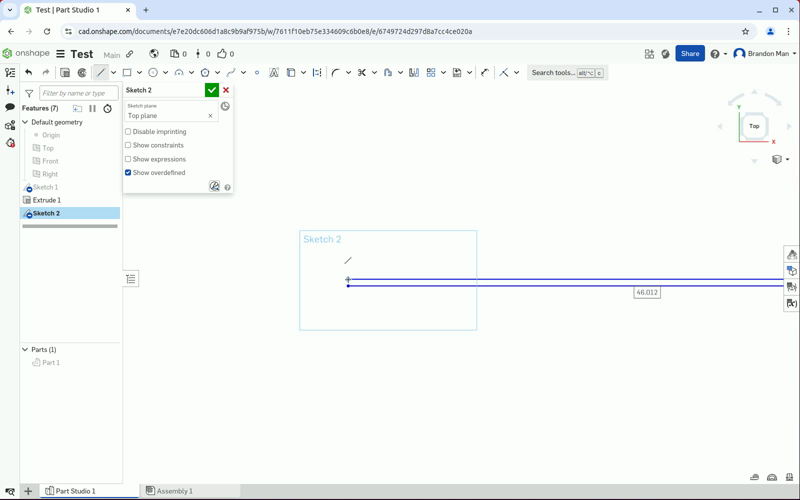
scroll(-6)
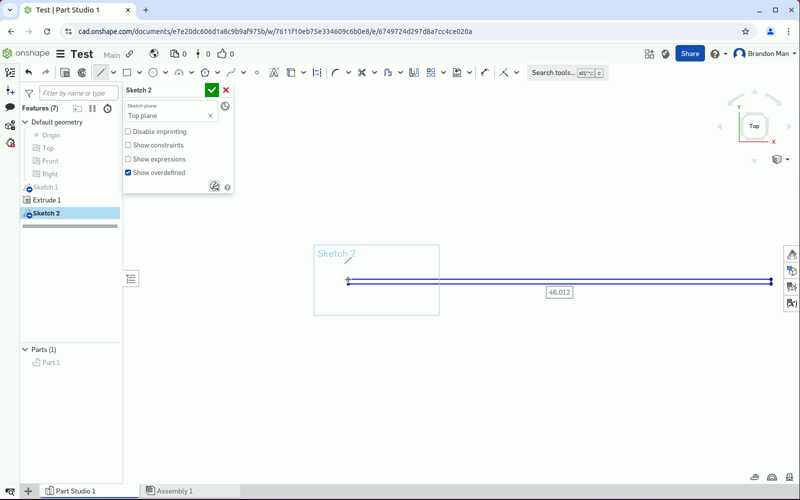
scroll(-6)
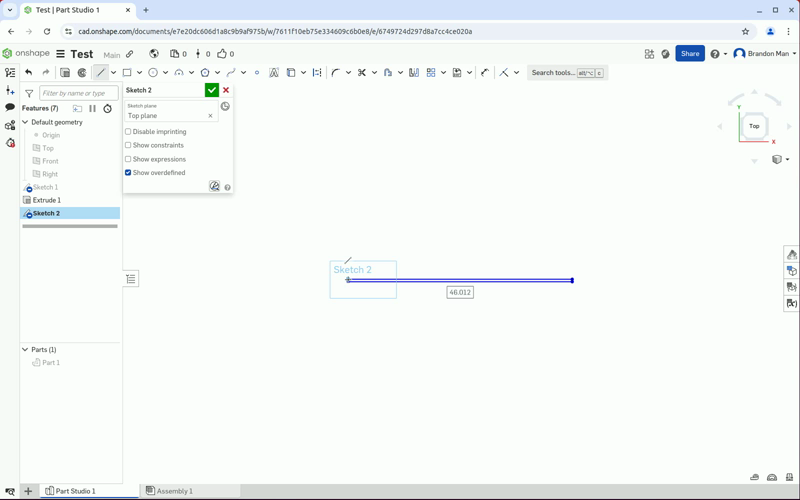
key_up(shift)
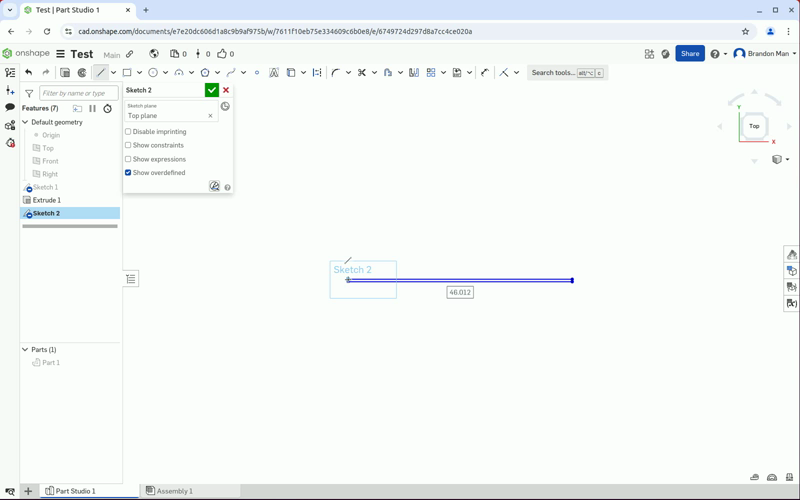
mouse_move(378, 279)
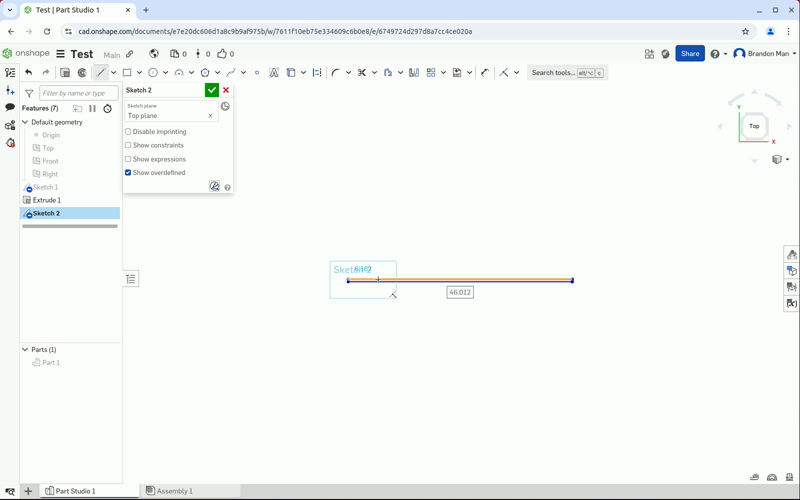
key_down(shift)
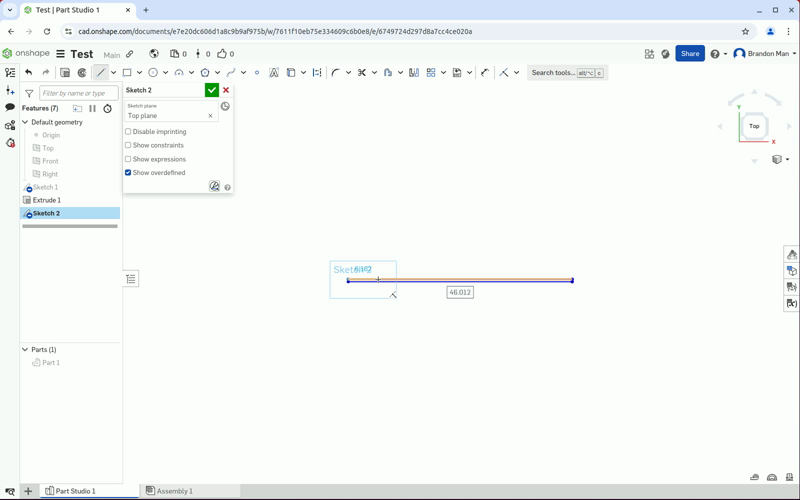
mouse_move(348, 281)
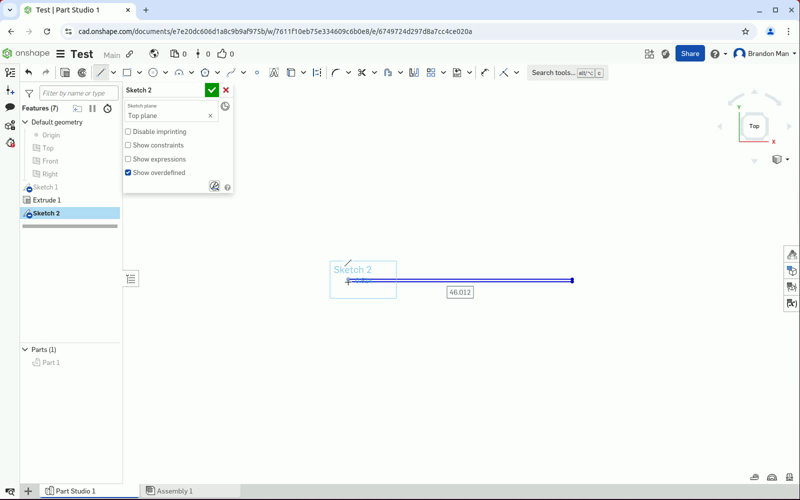
scroll(6)
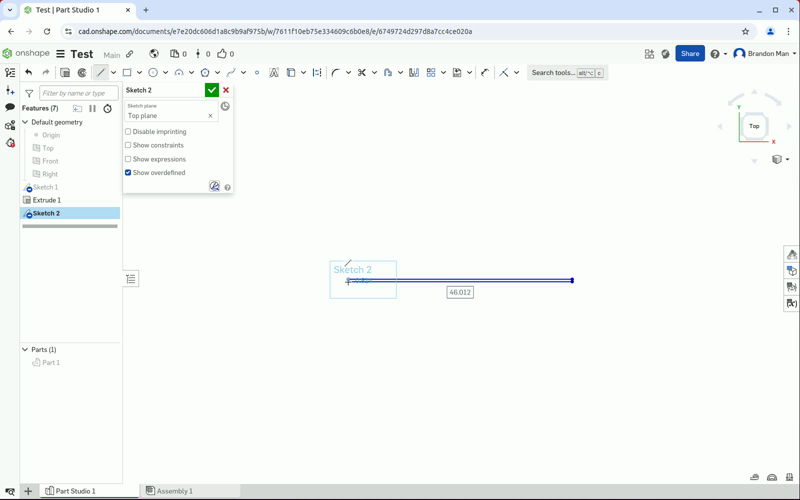
scroll(6)
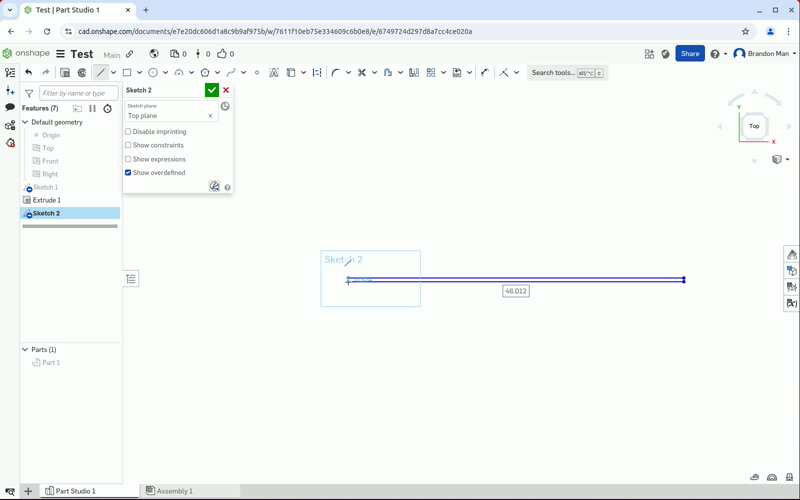
scroll(6)
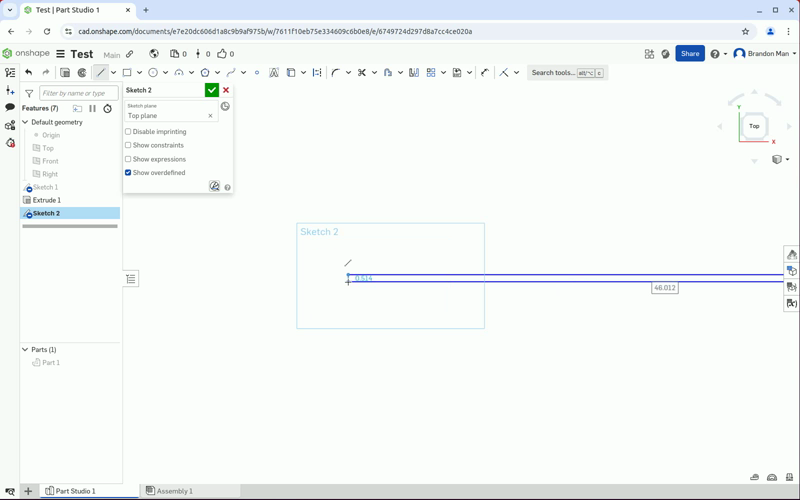
scroll(6)
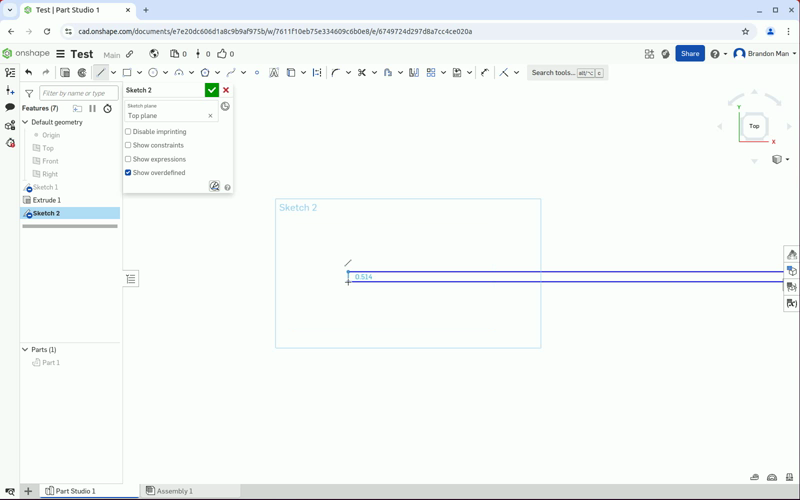
scroll(6)
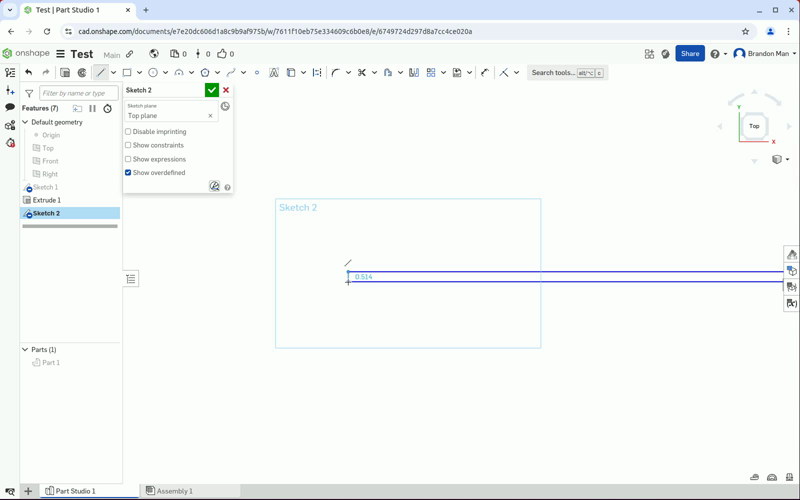
scroll(6)
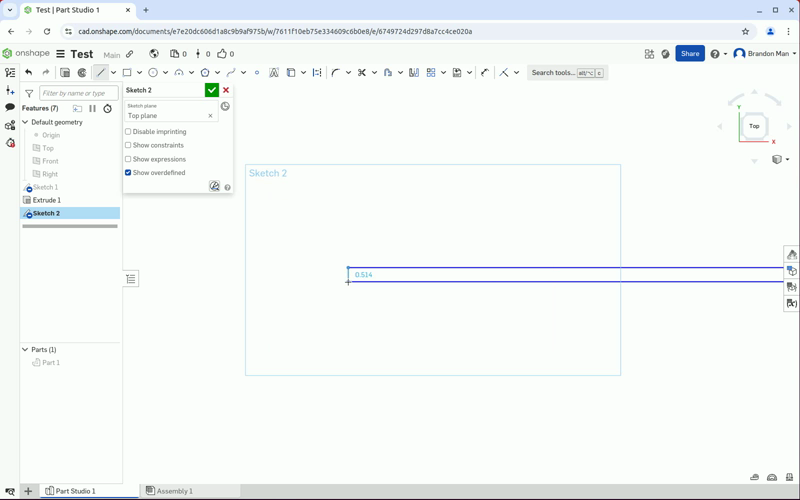
scroll(6)
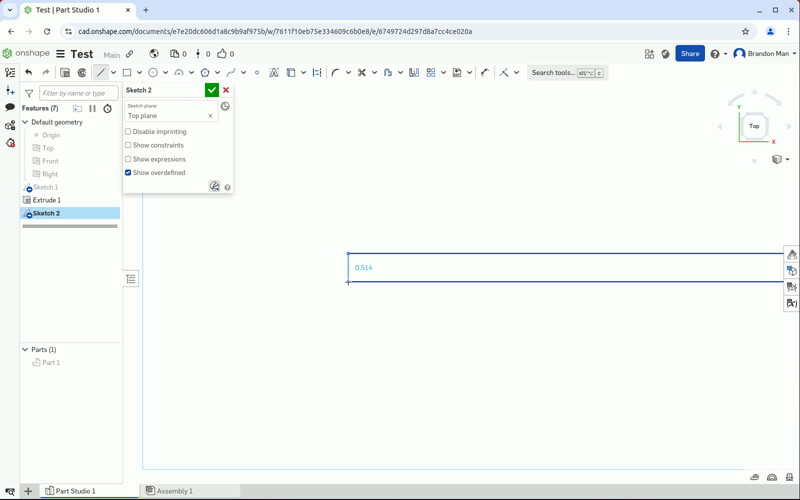
key_up(shift)
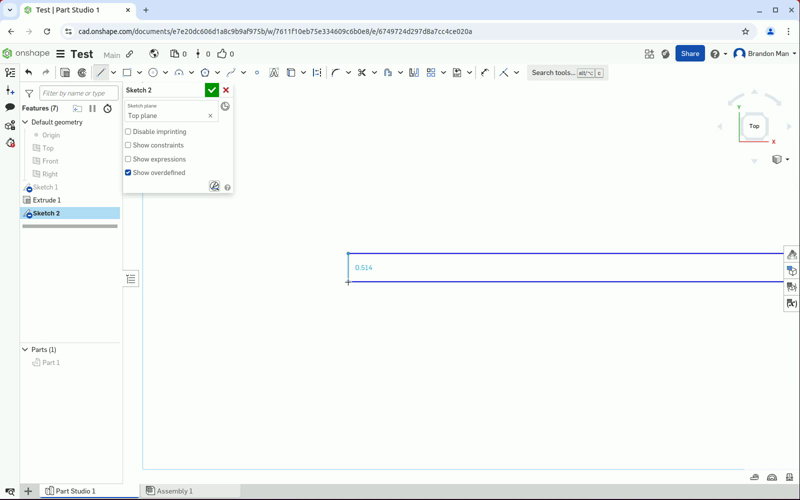
click(348, 281)
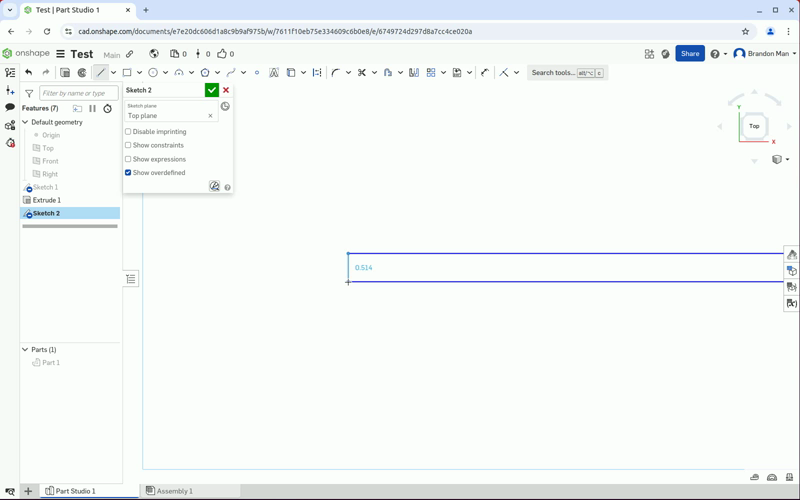
scroll(-6)
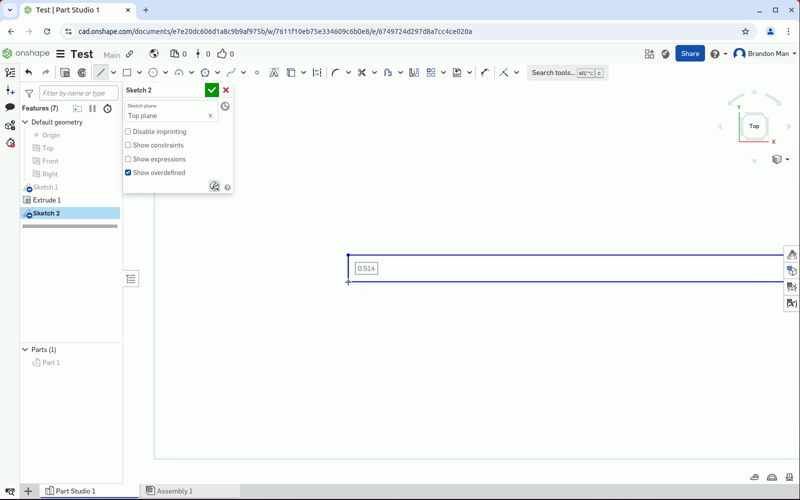
scroll(-6)
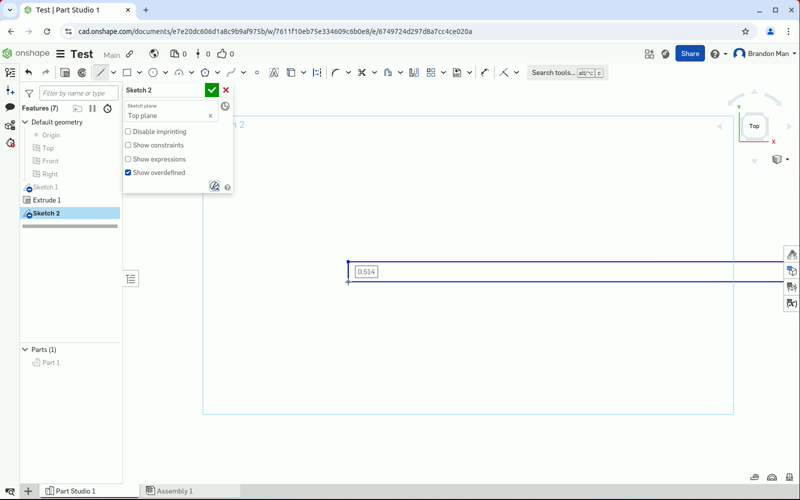
scroll(-6)
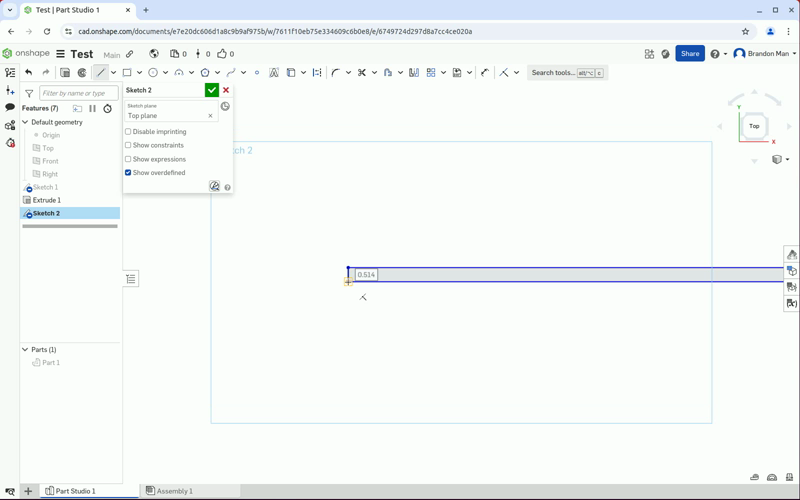
scroll(-6)
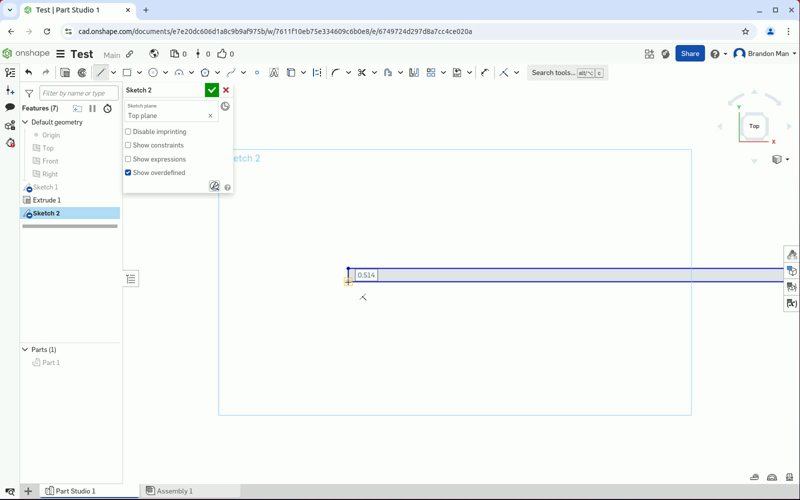
scroll(-6)
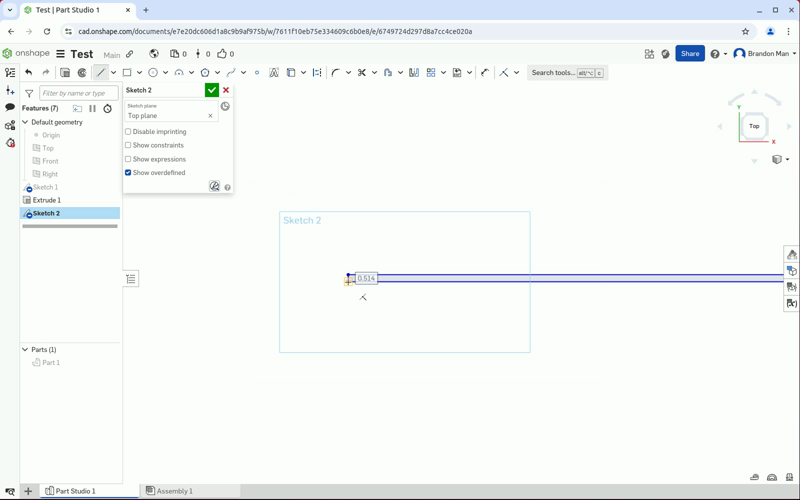
scroll(-6)
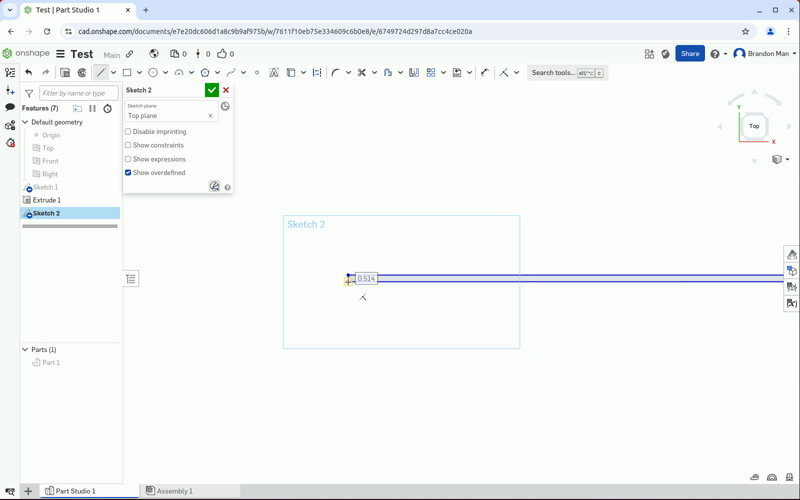
scroll(-6)
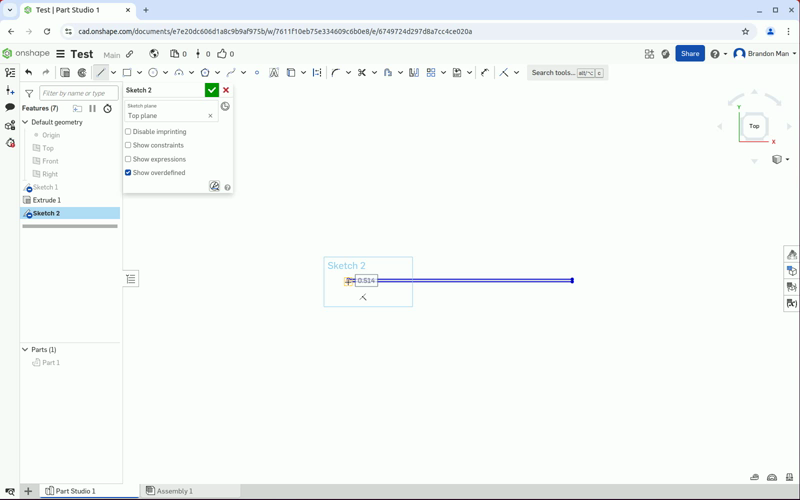
key(esc)
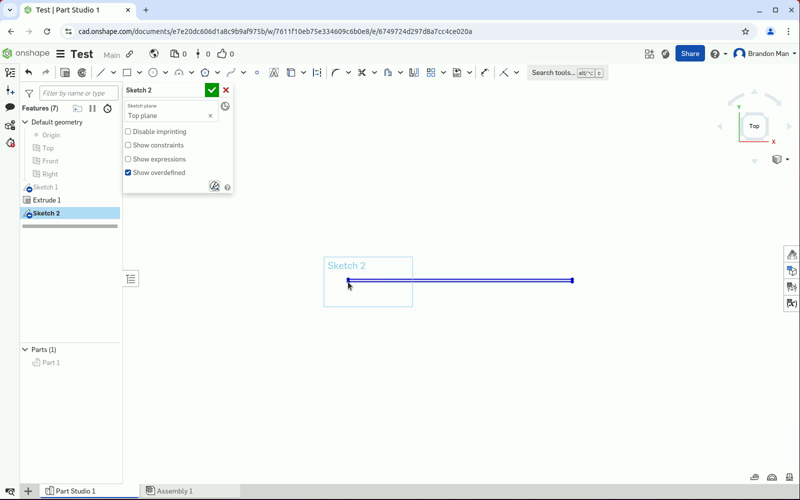
mouse_move(430, 280)
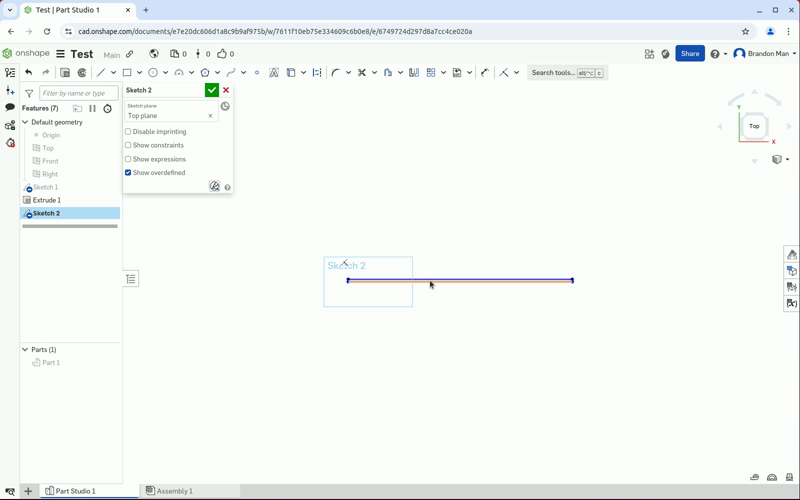
scroll(6)
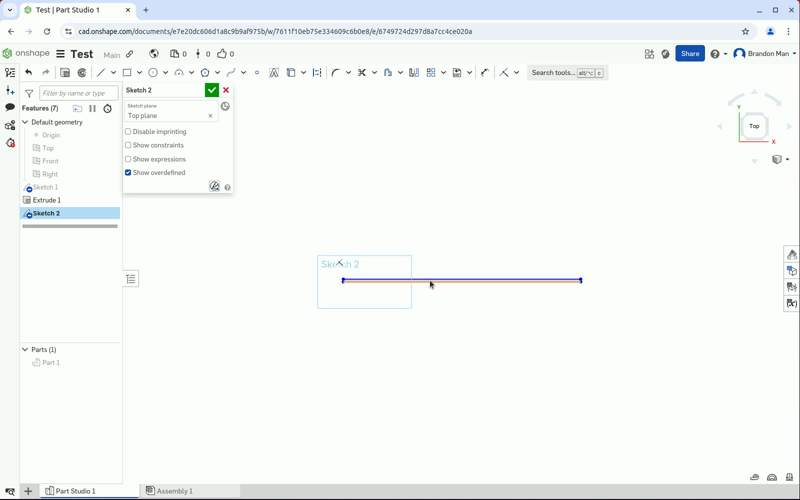
scroll(6)
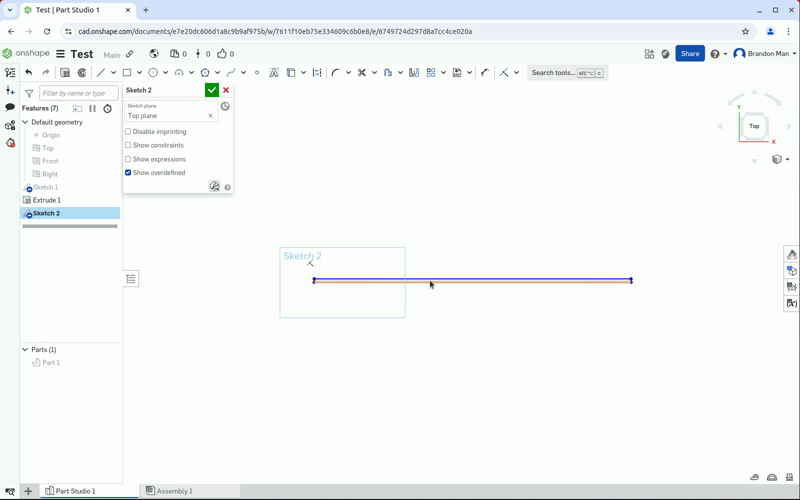
scroll(6)
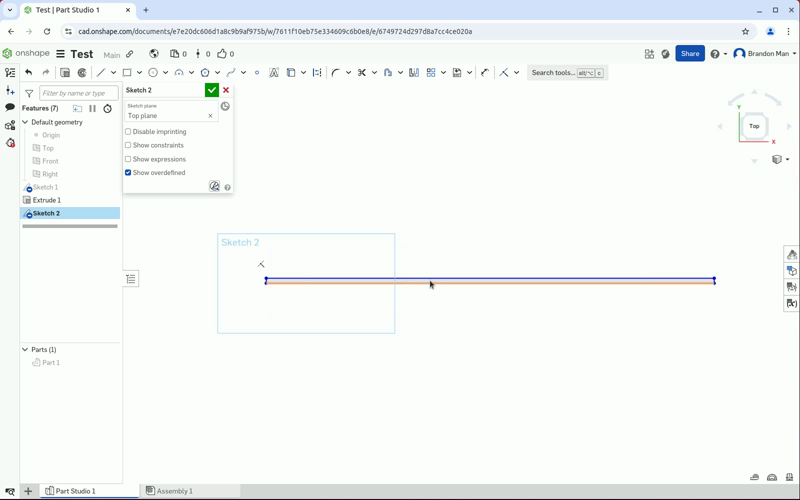
scroll(6)
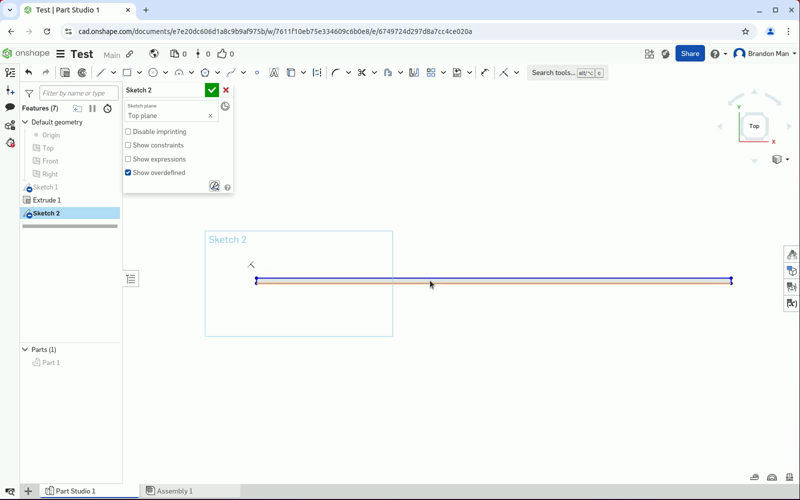
scroll(6)
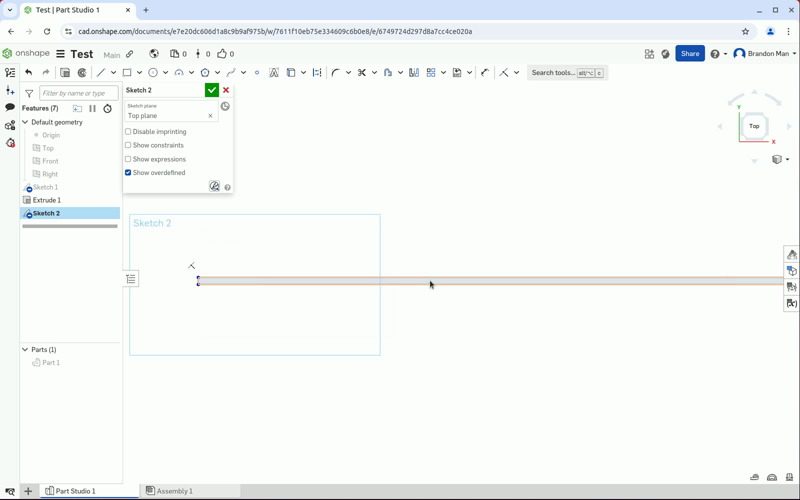
scroll(6)
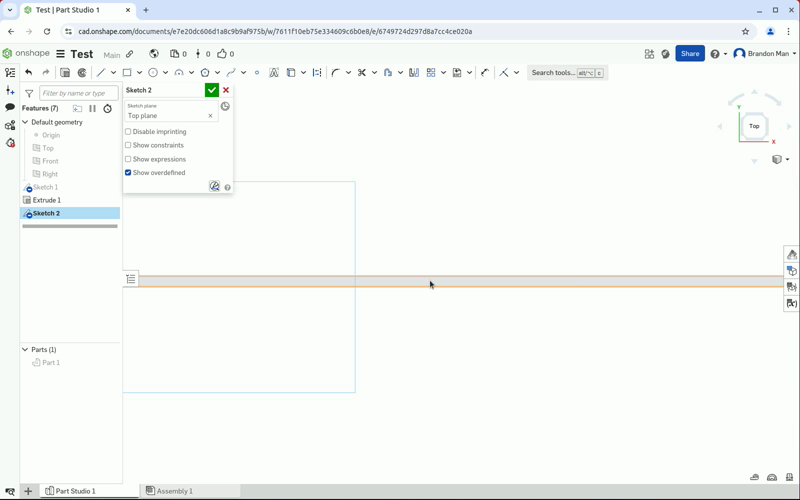
scroll(6)
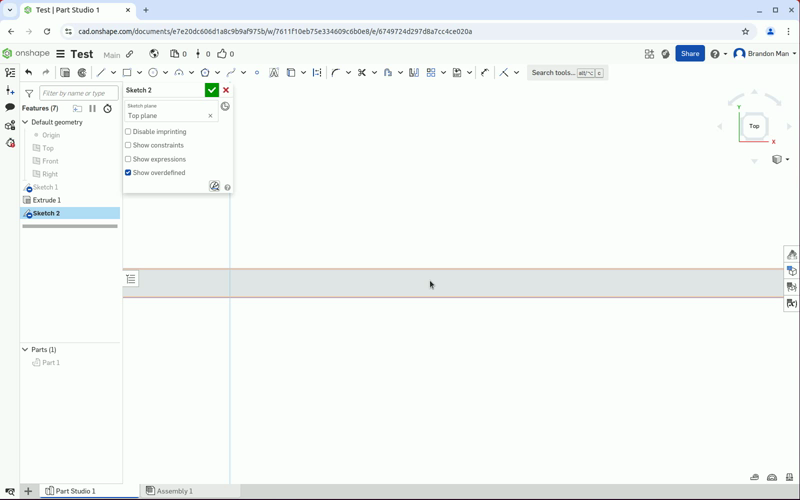
click(430, 280)
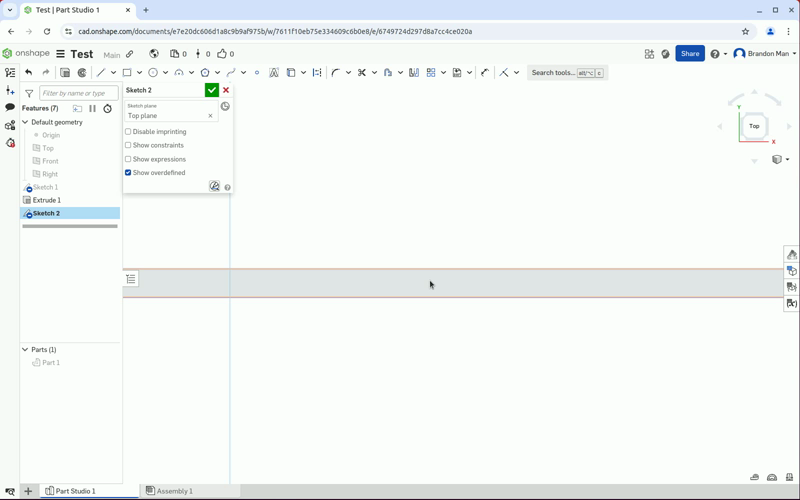
scroll(-6)
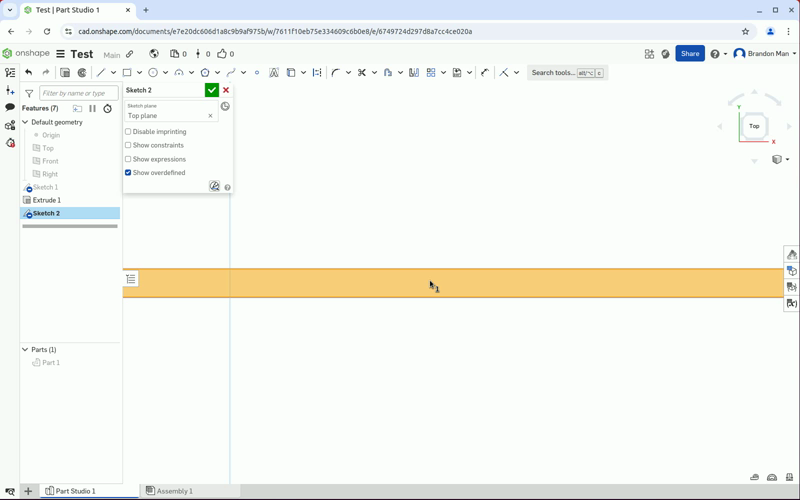
scroll(-6)
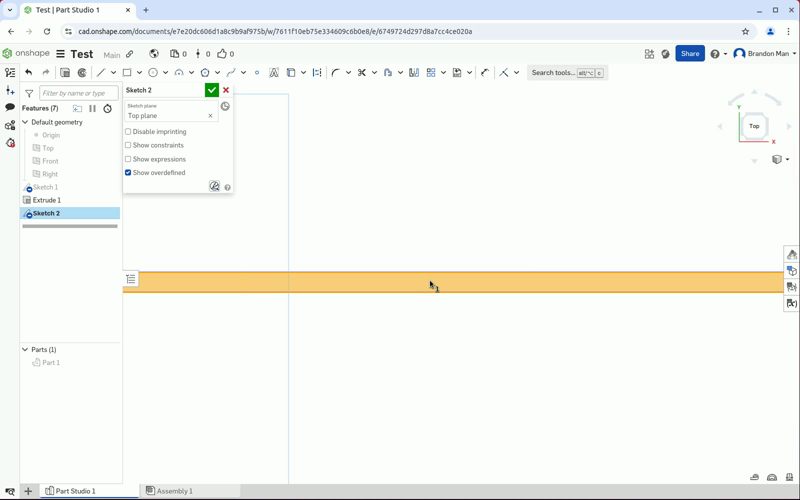
scroll(-6)
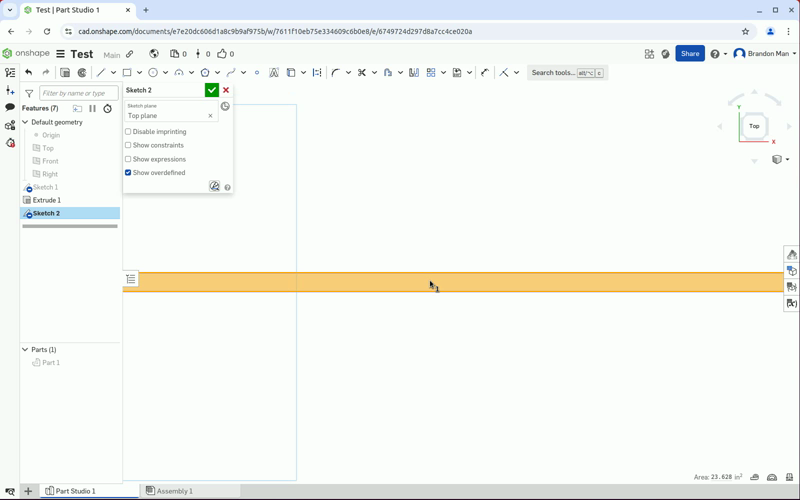
scroll(-6)
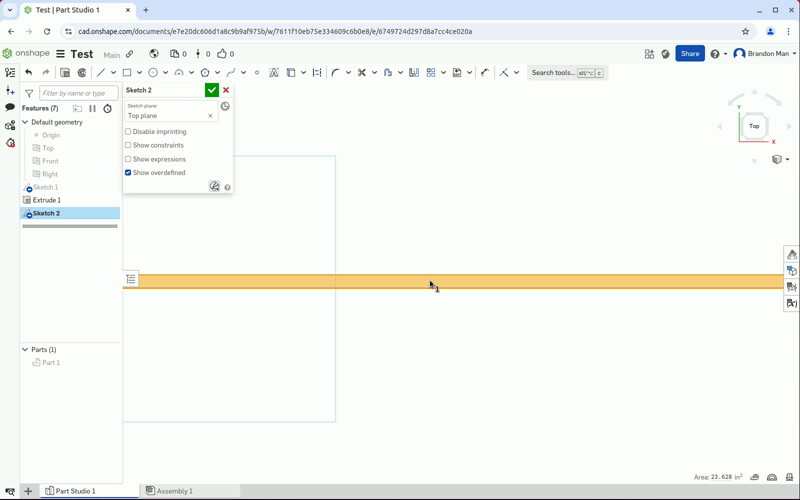
scroll(-6)
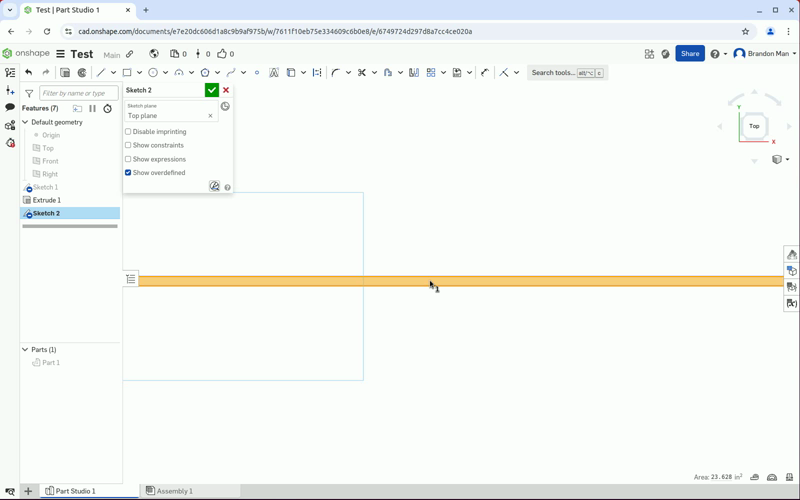
scroll(-6)
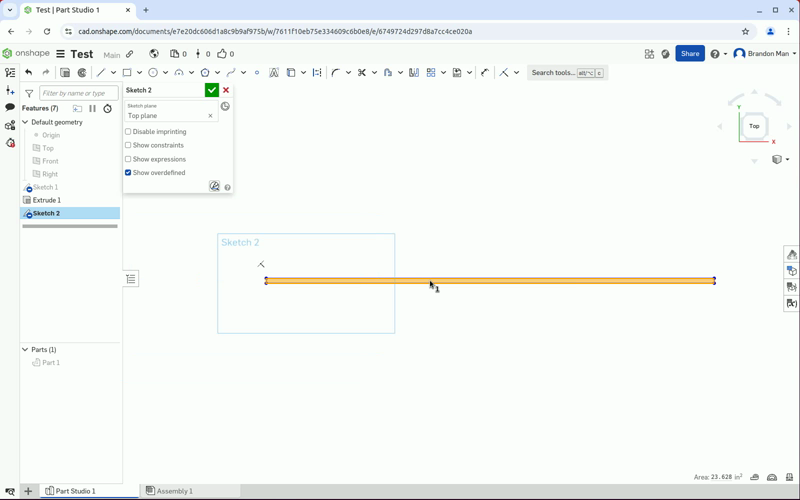
scroll(-6)
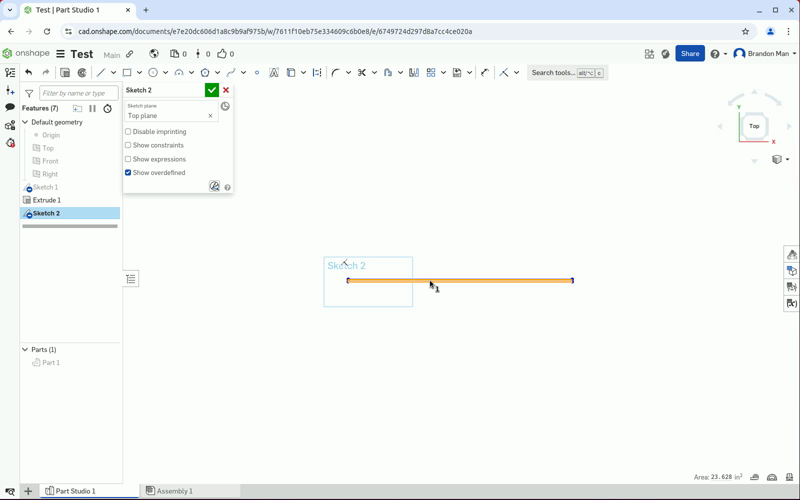
mouse_move(73, 352)
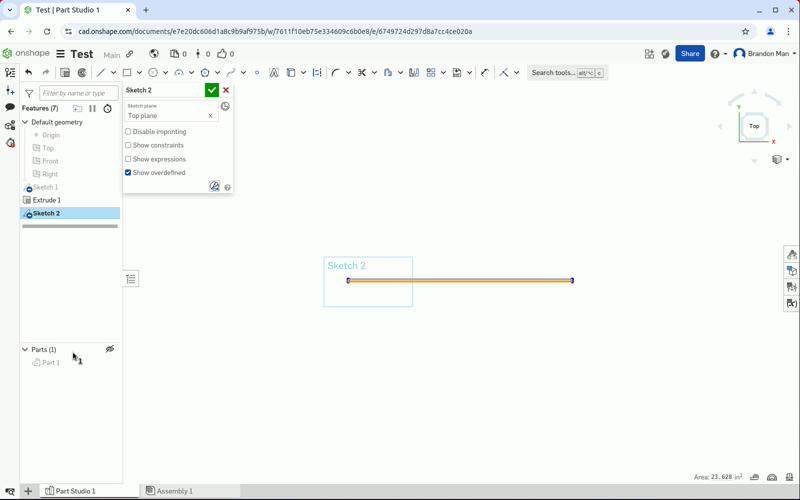
key(shift+y)
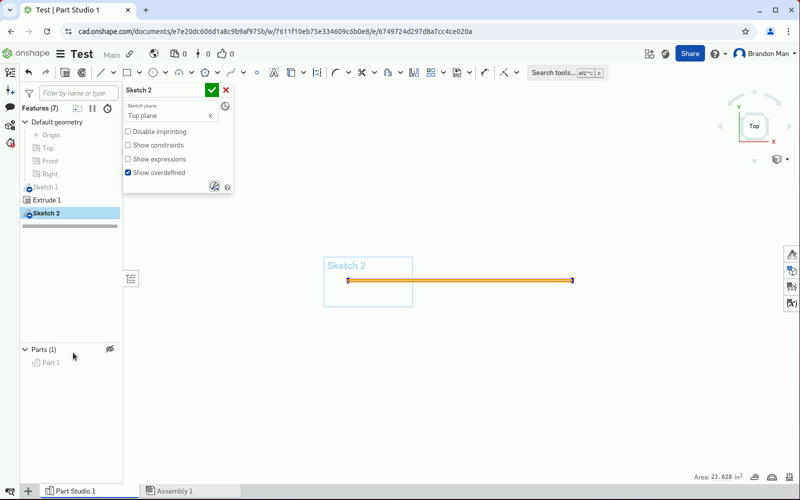
key(shift+e)
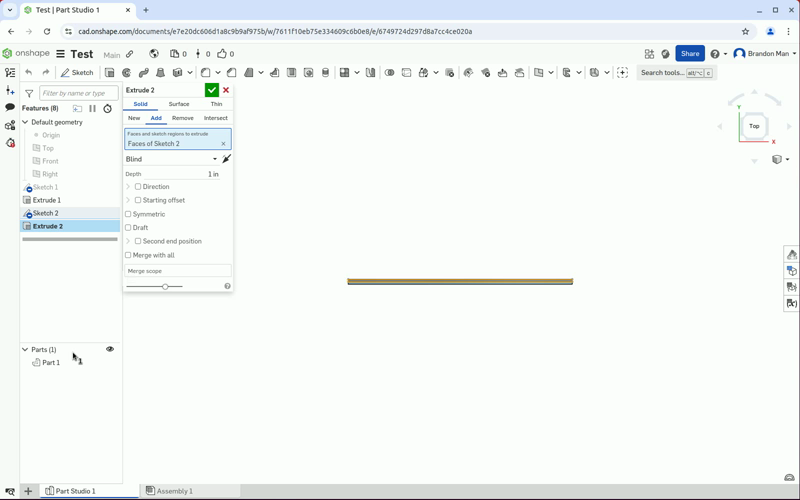
mouse_move(143, 106)
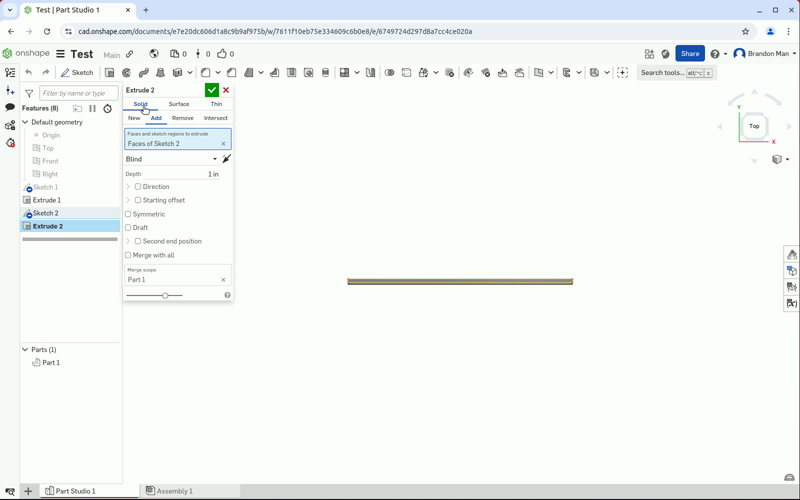
click(143, 106)
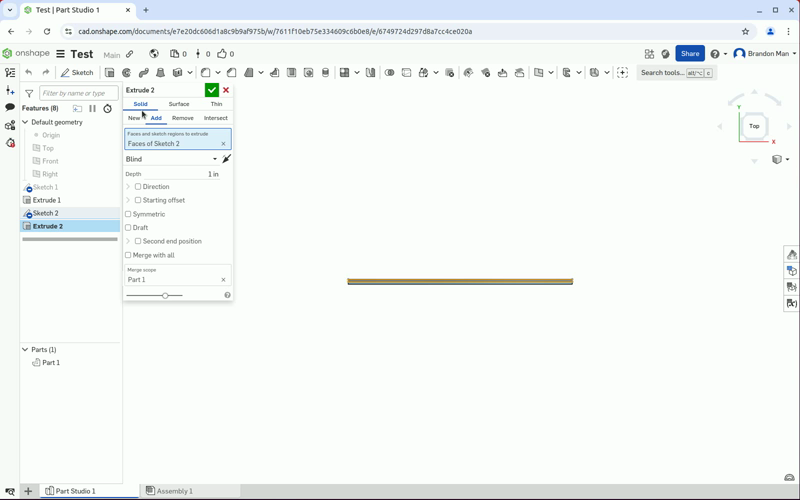
mouse_move(137, 120)
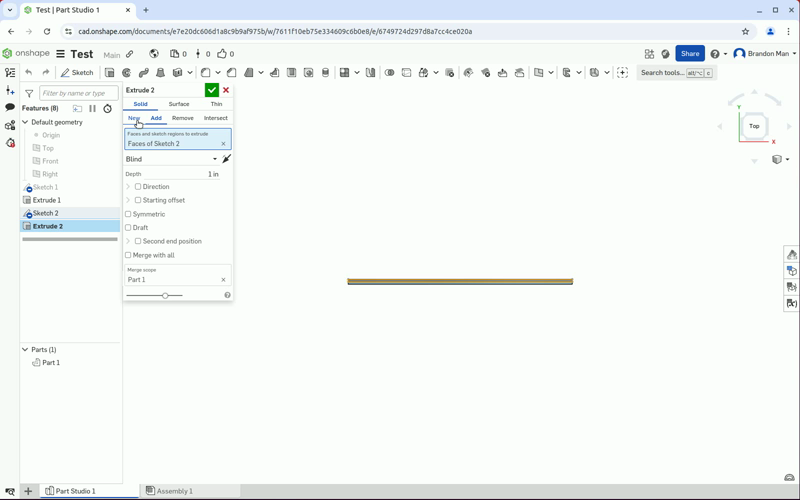
click(137, 120)
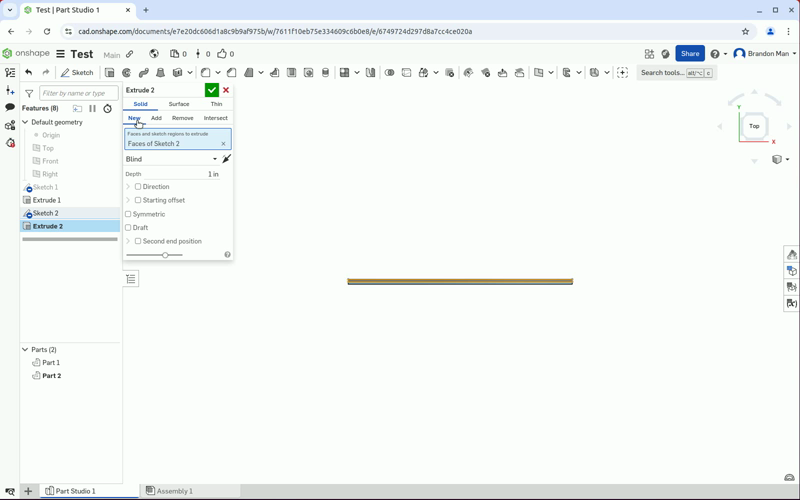
key(tab, 4)
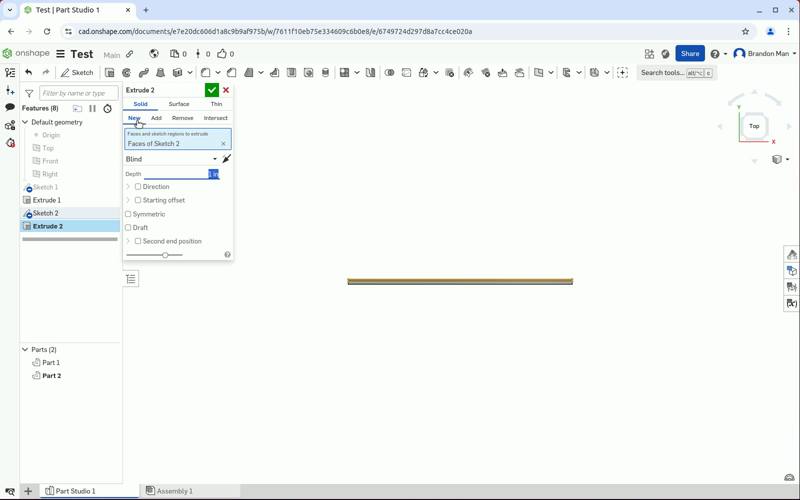
text(3.37)
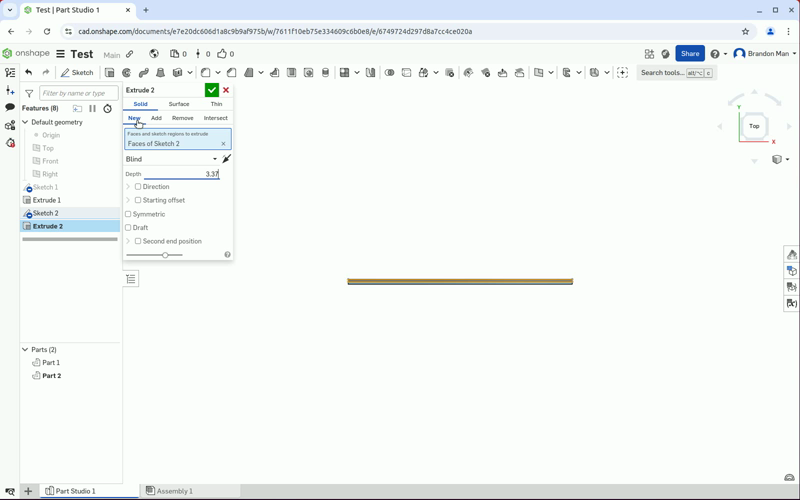
key(enter)
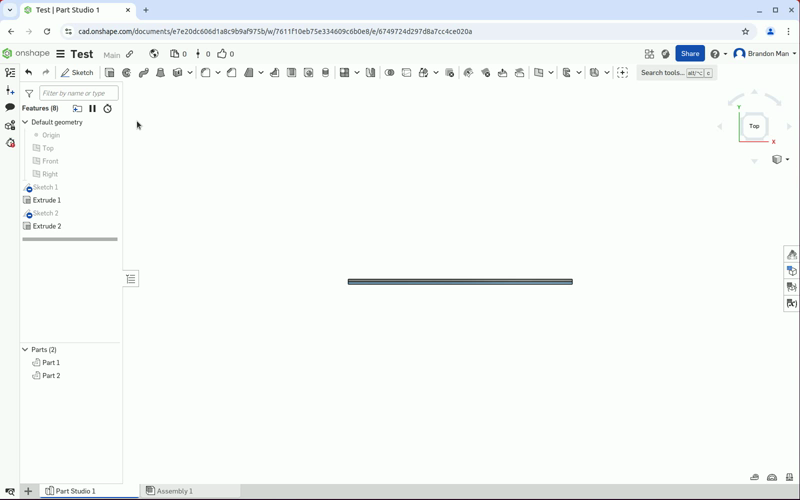
key(shift+h)
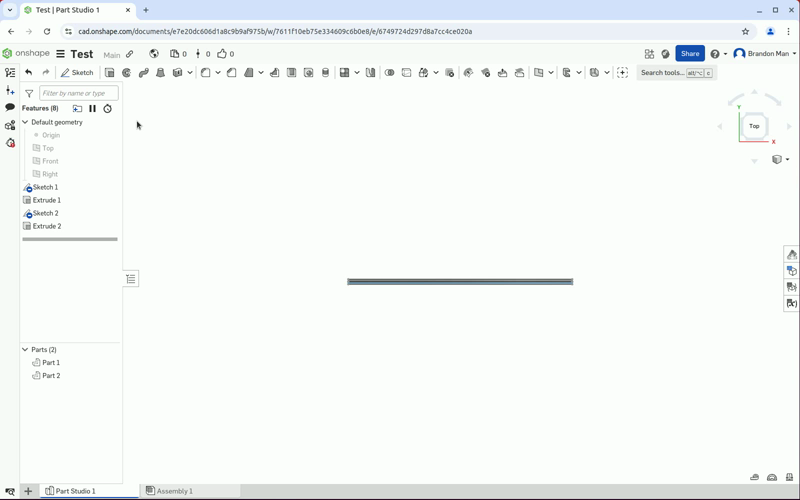
key(shift+h)
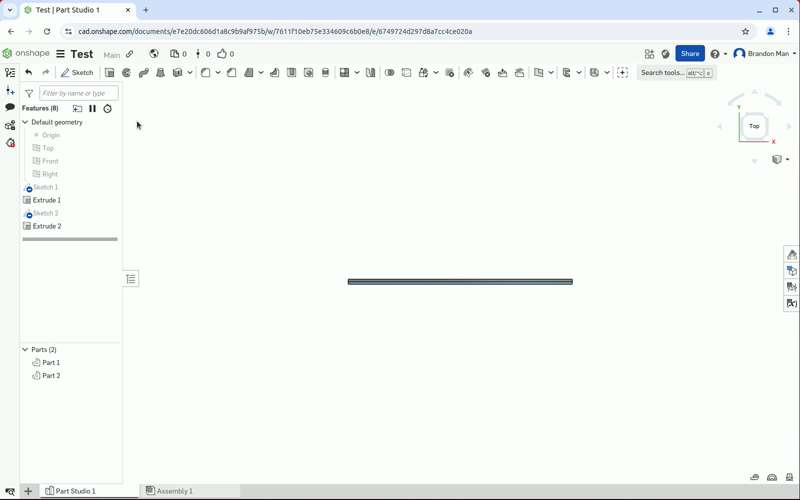
mouse_move(73, 189)
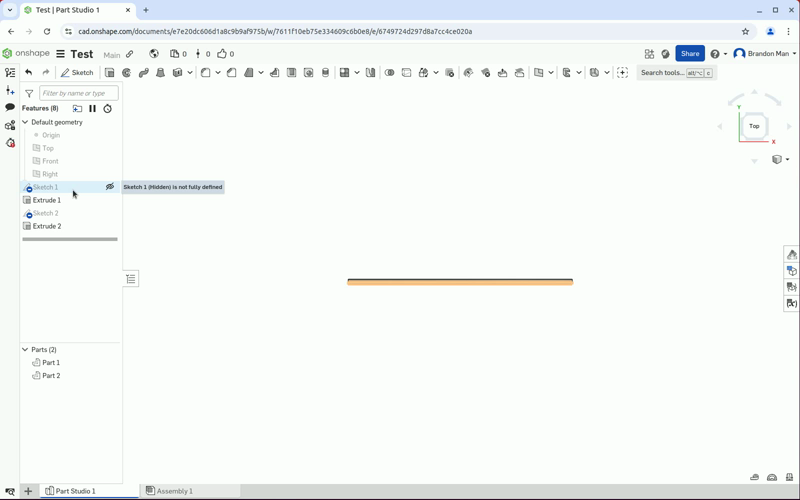
click(73, 189)
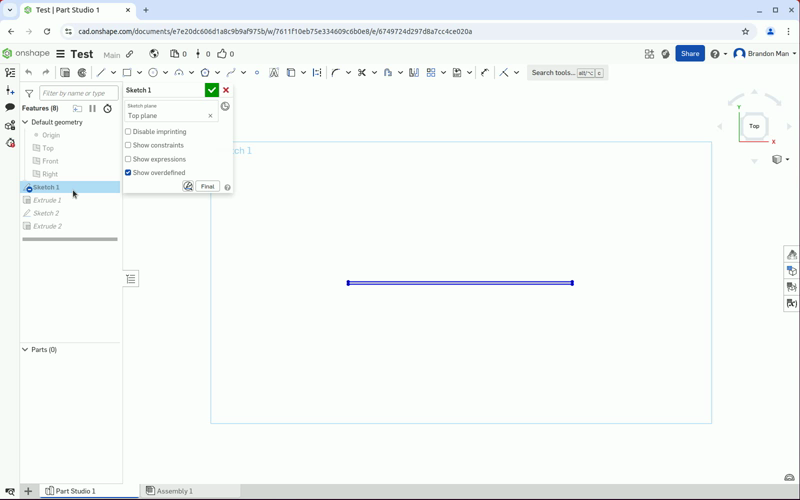
mouse_move(229, 92)
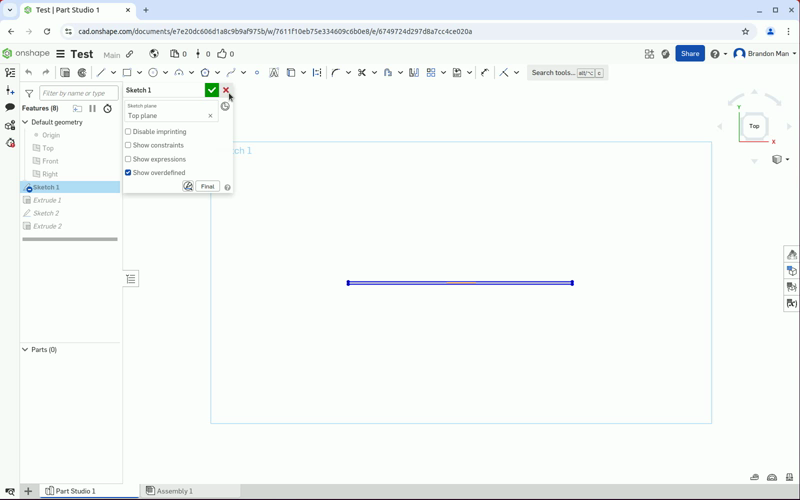
click(229, 92)
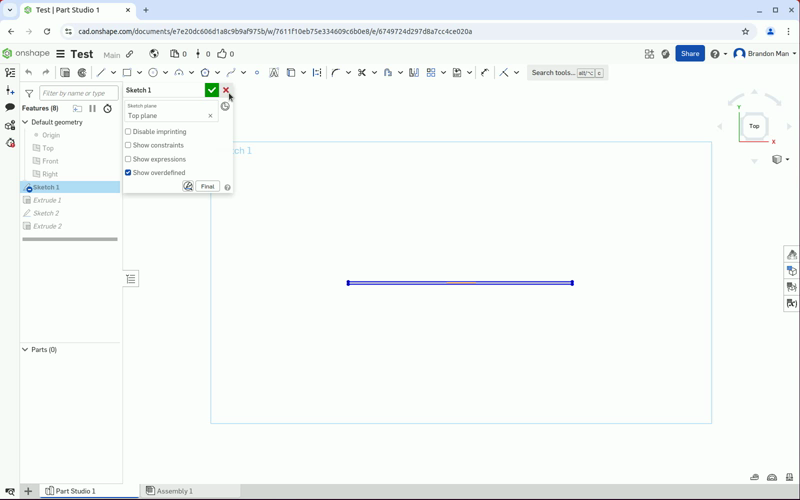
key(shift+s)
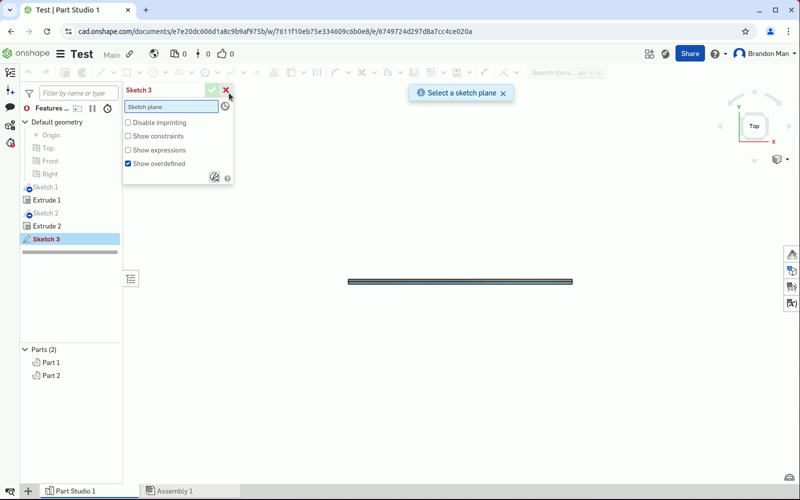
mouse_move(73, 150)
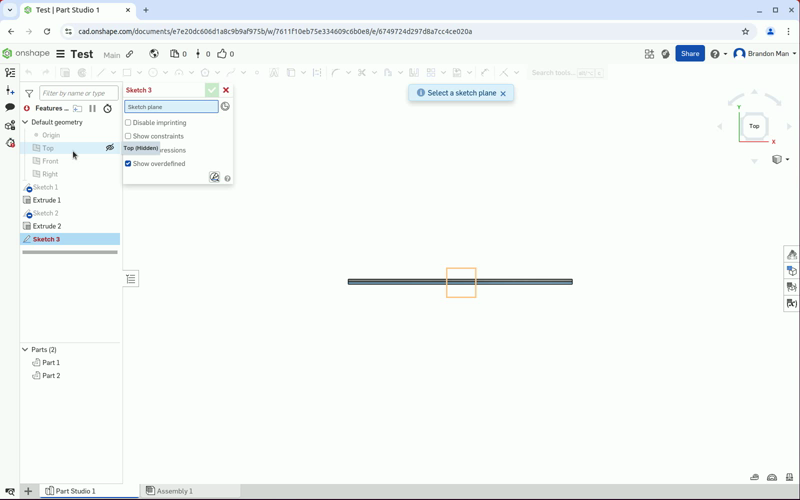
click(73, 150)
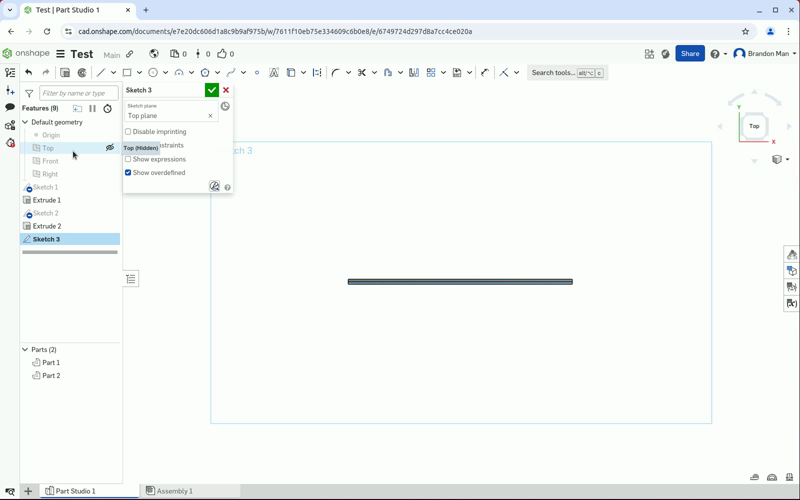
mouse_move(73, 352)
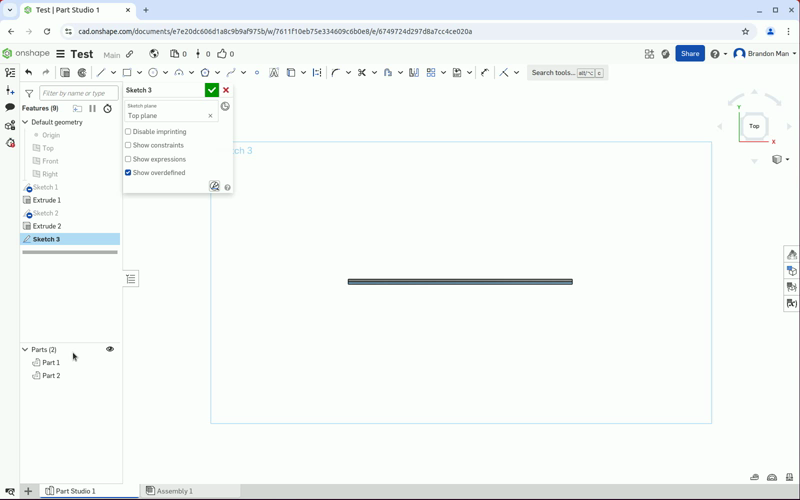
key(y)
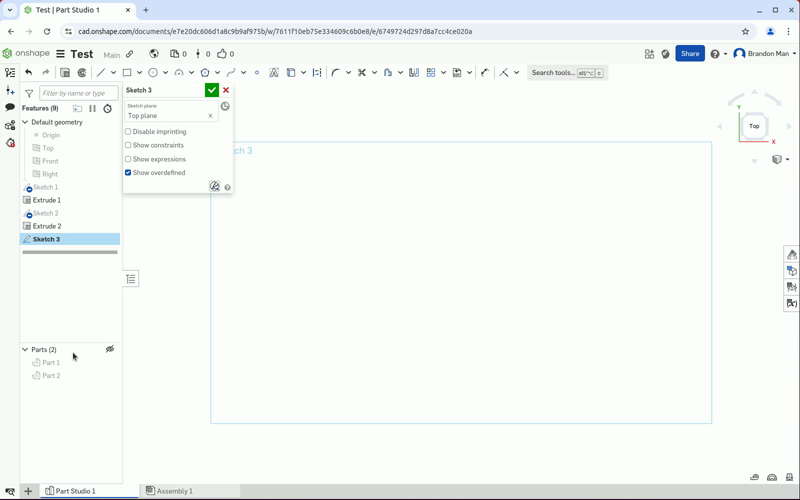
key(l)
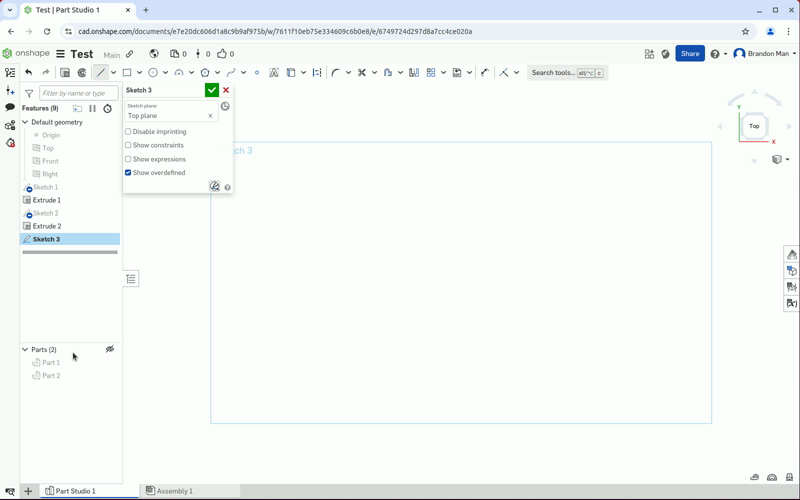
key_down(shift)
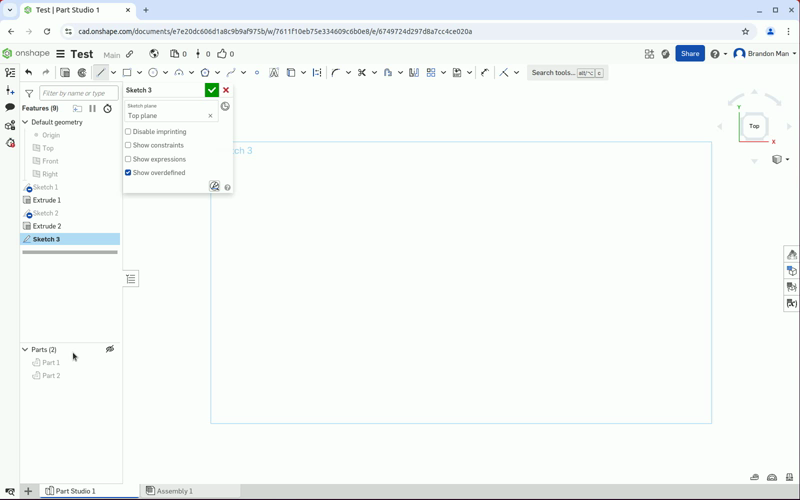
mouse_move(348, 287)
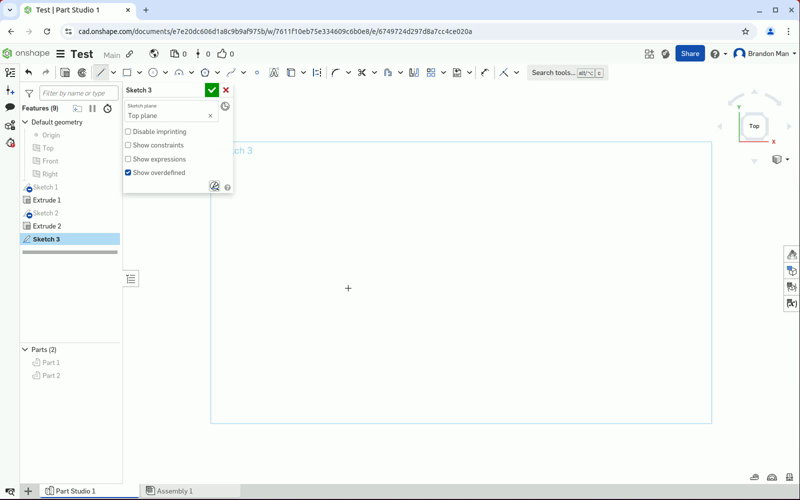
click(348, 287)
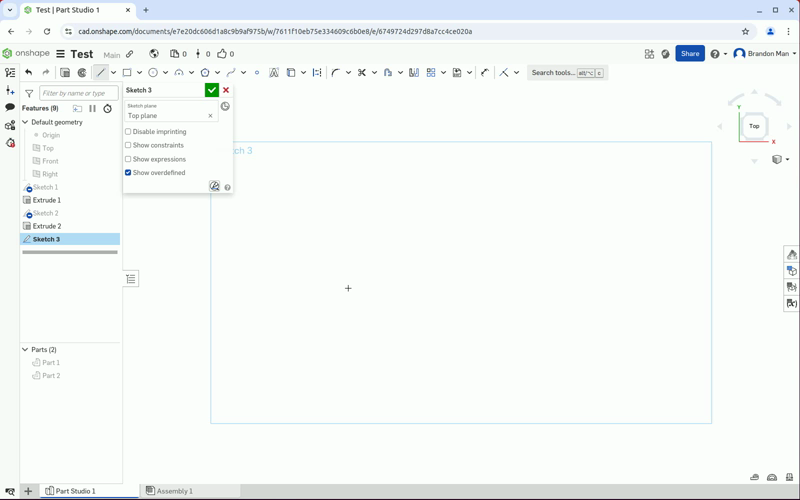
key_up(shift)
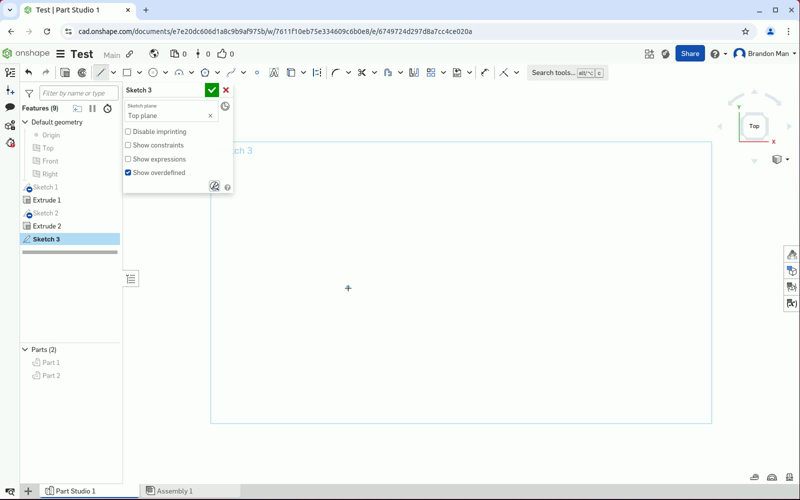
key_down(shift)
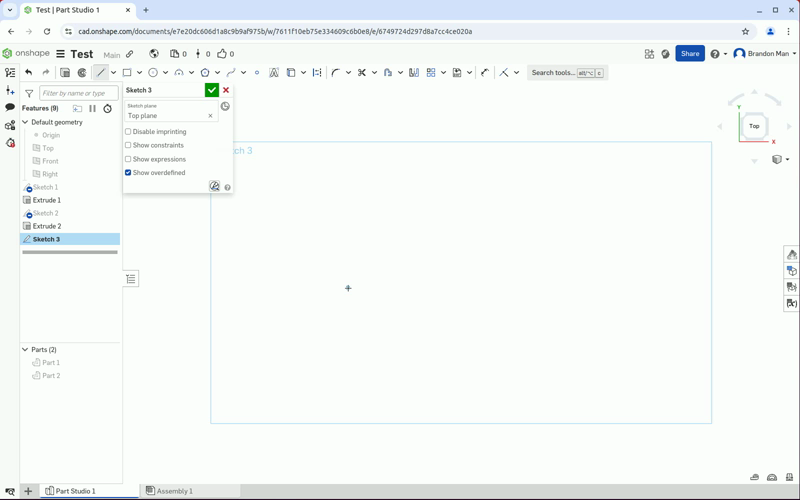
mouse_move(572, 287)
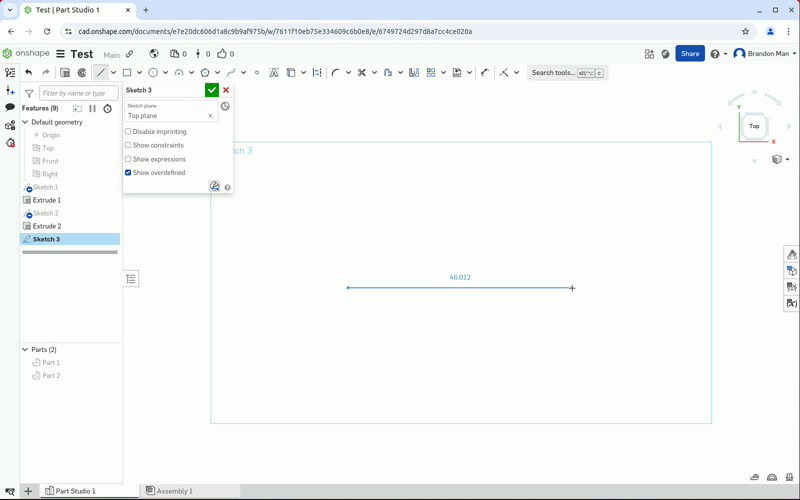
click(572, 287)
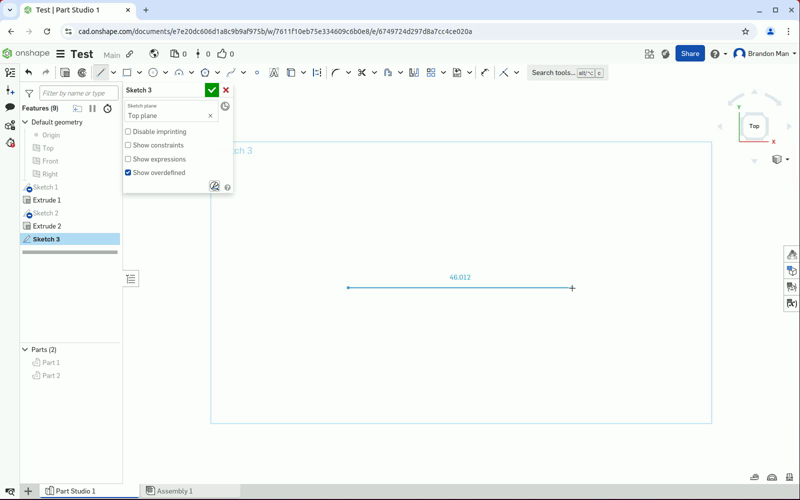
key_up(shift)
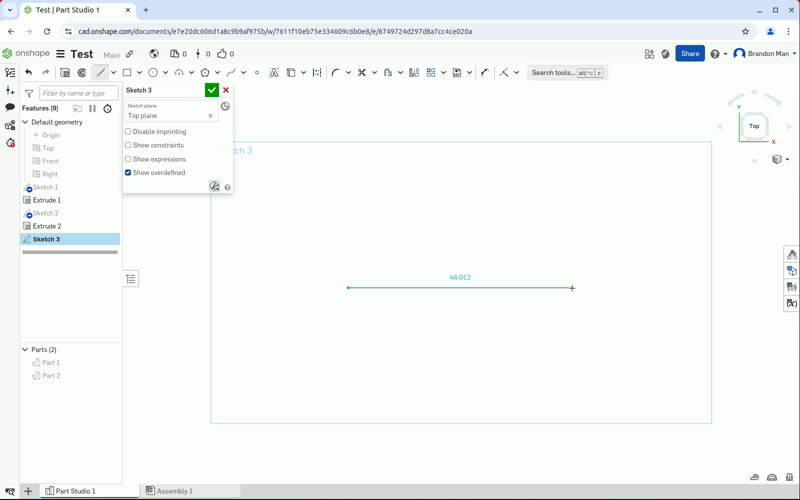
key_down(shift)
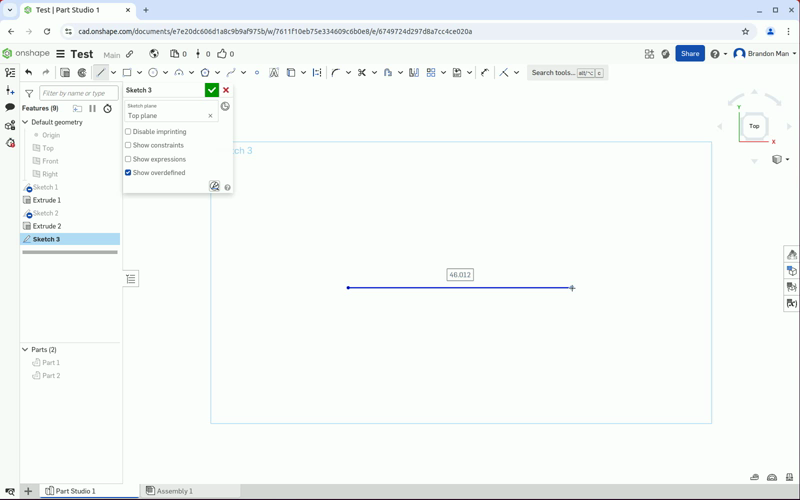
mouse_move(589, 287)
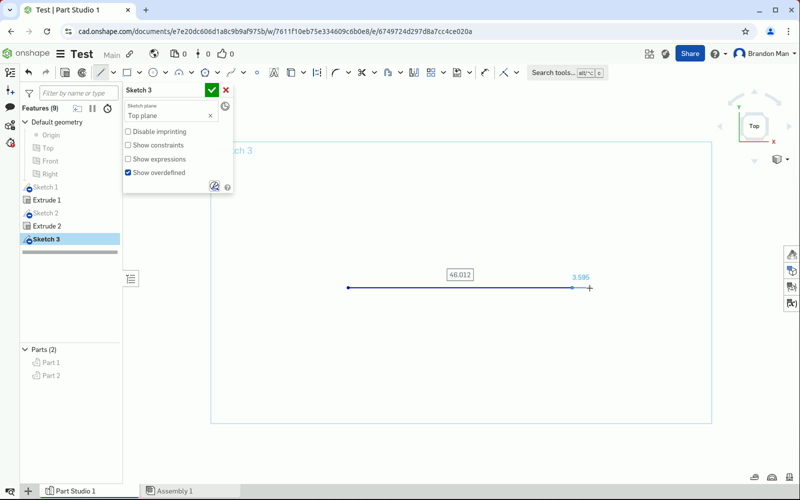
mouse_move(572, 285)
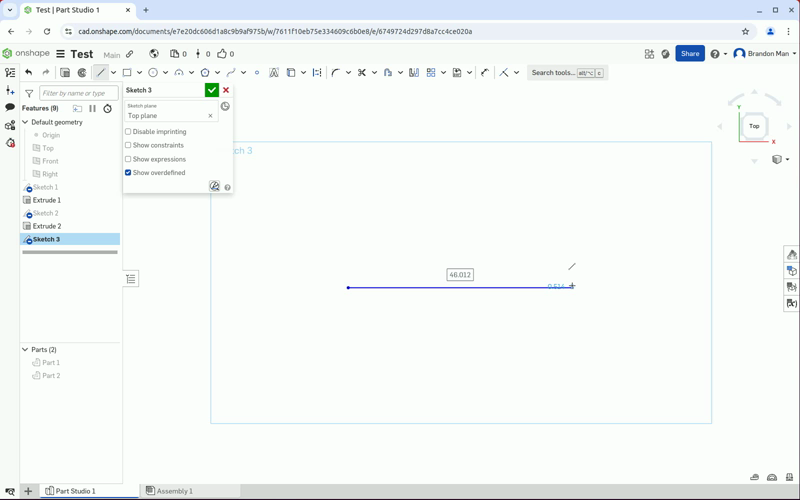
scroll(6)
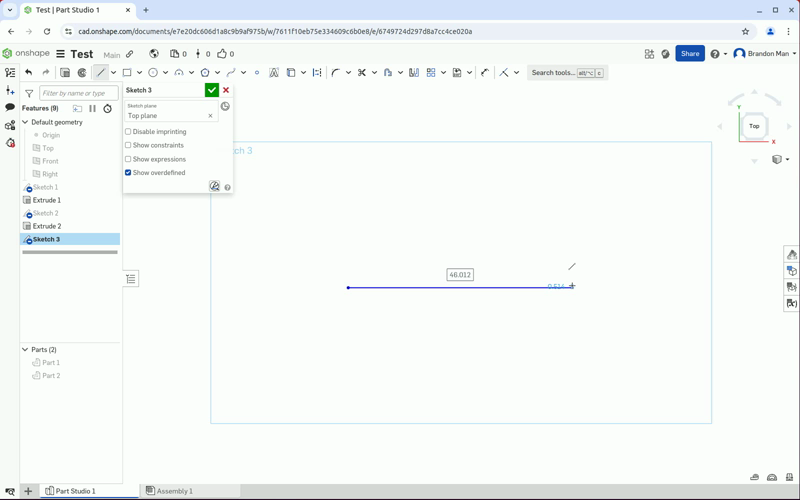
scroll(6)
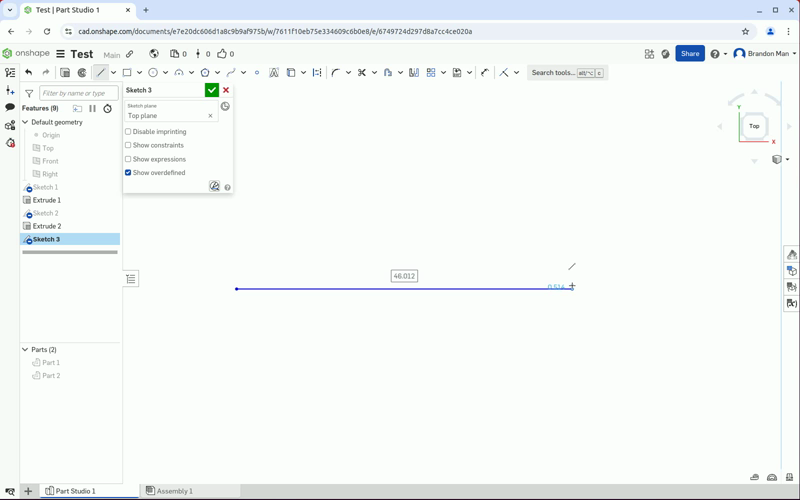
scroll(6)
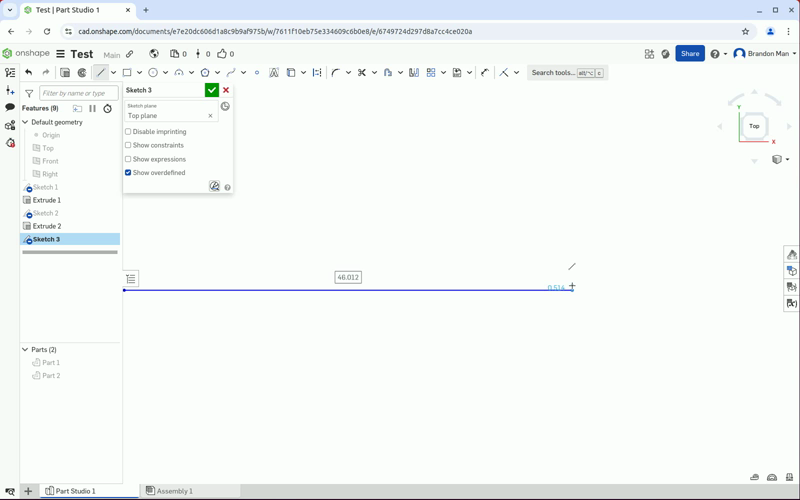
scroll(6)
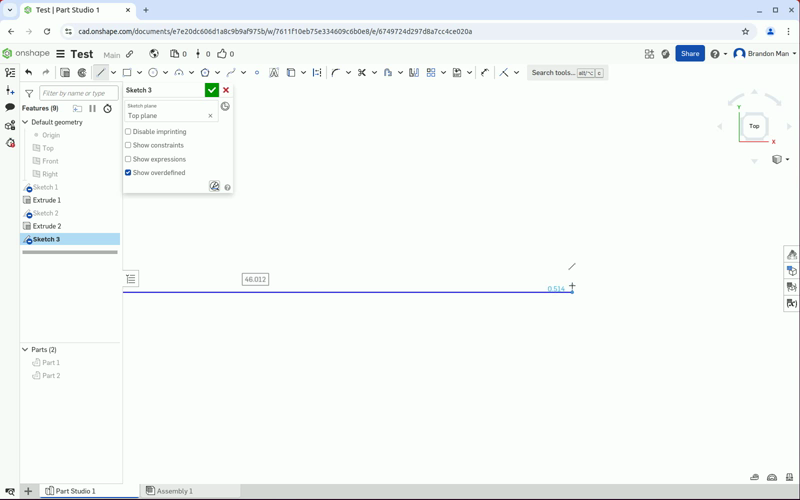
scroll(6)
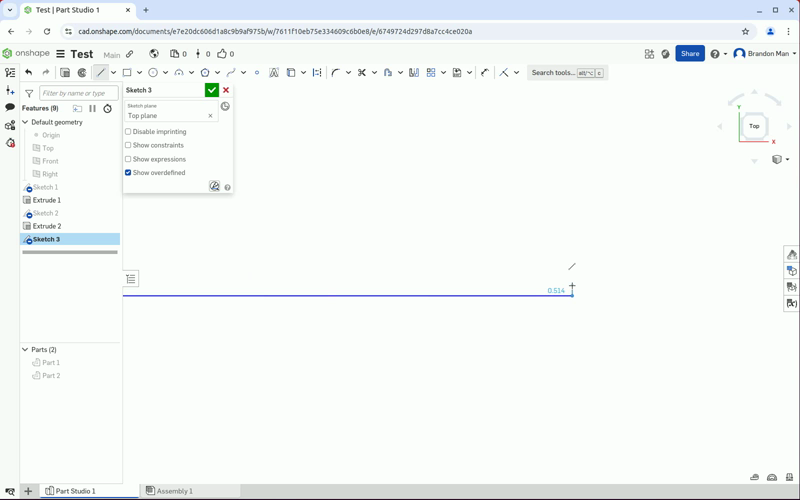
scroll(6)
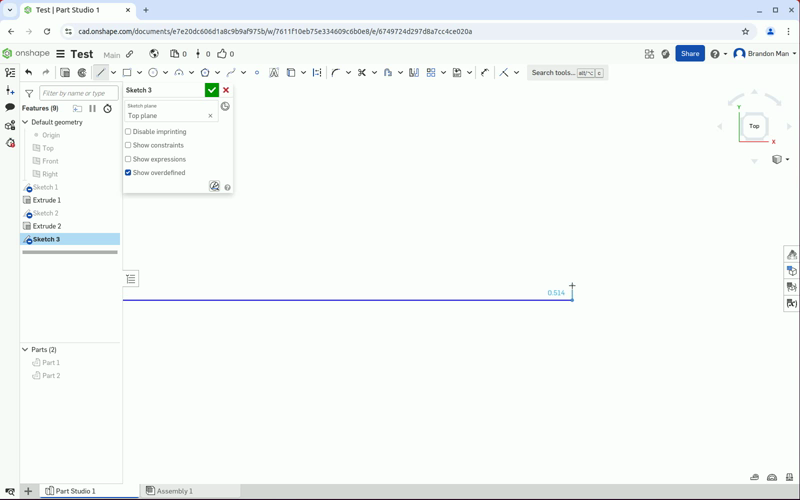
scroll(6)
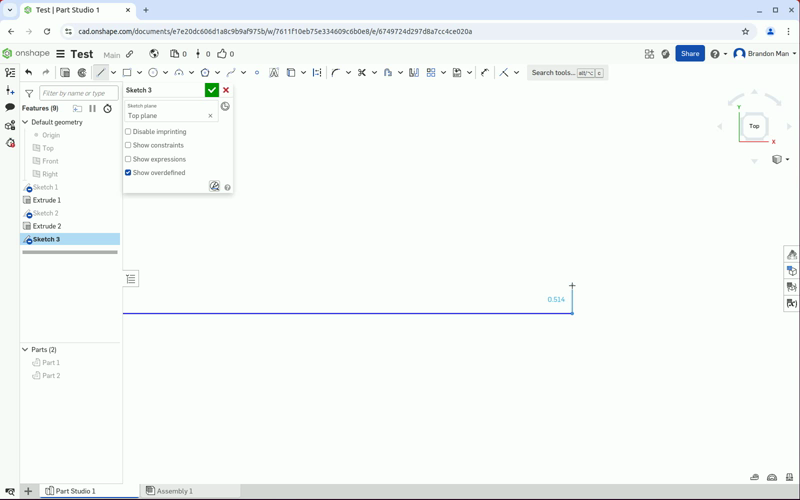
click(572, 285)
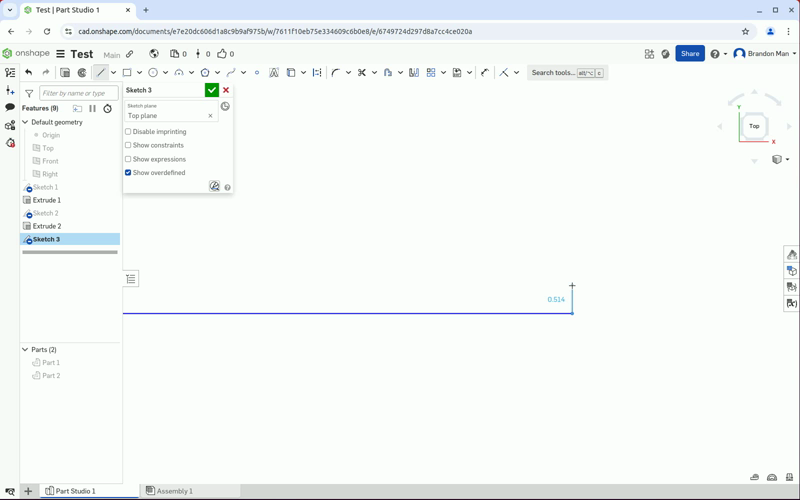
scroll(-6)
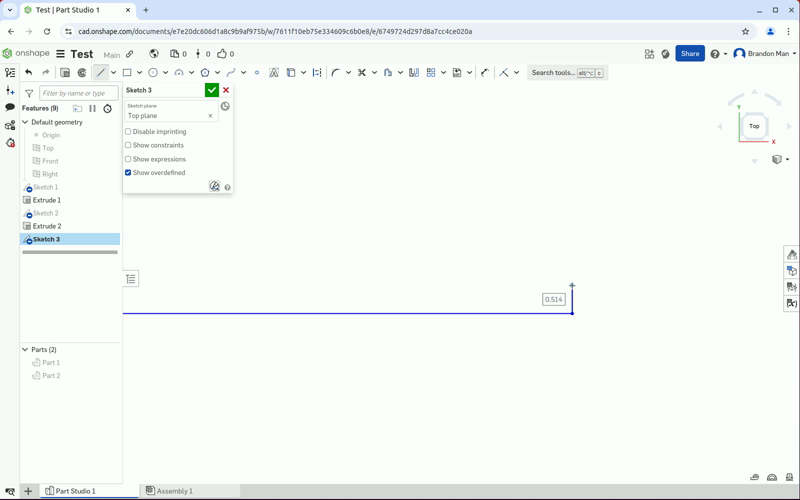
scroll(-6)
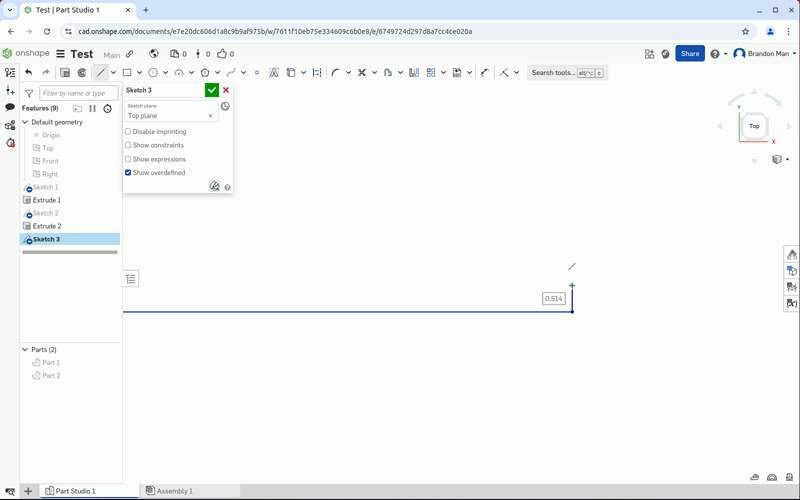
scroll(-6)
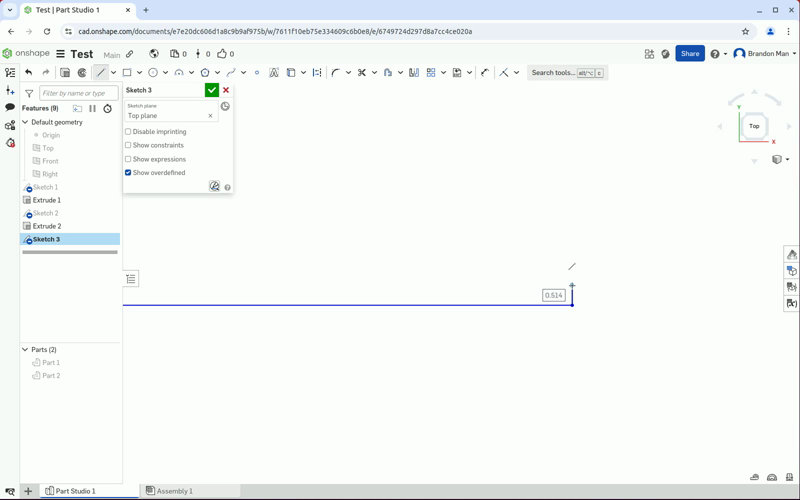
scroll(-6)
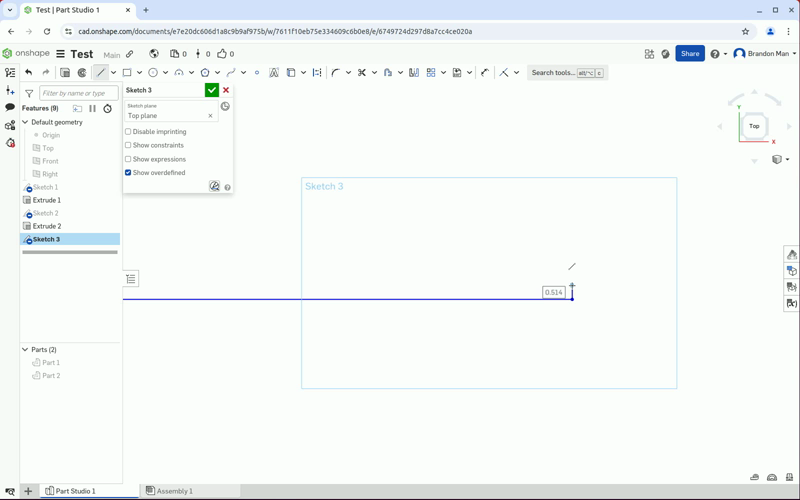
scroll(-6)
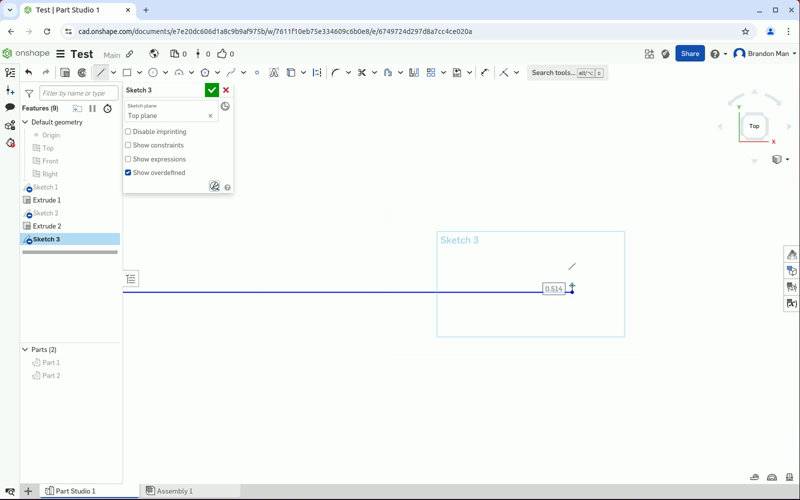
scroll(-6)
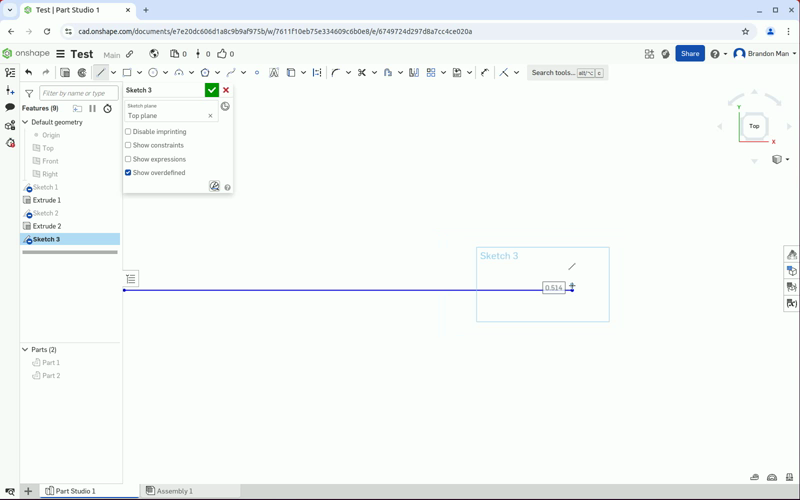
scroll(-6)
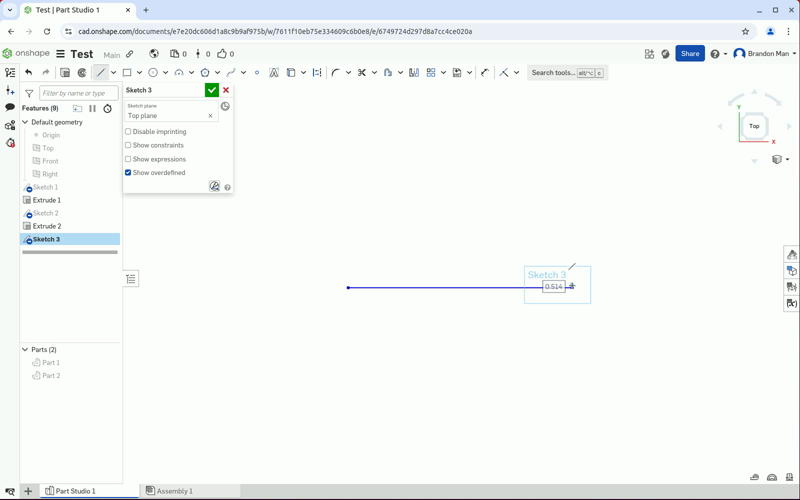
key_up(shift)
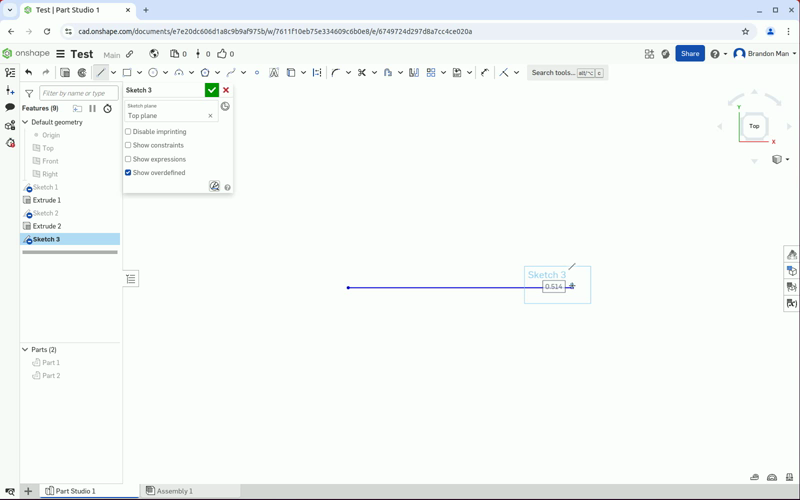
key_down(shift)
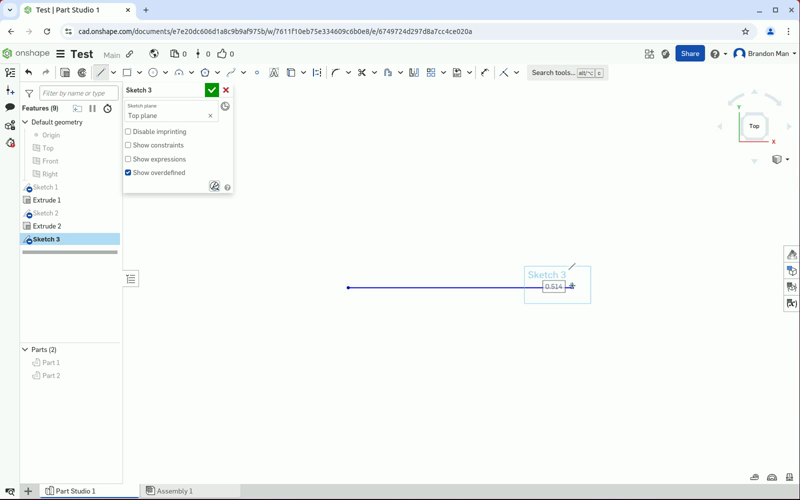
mouse_move(348, 285)
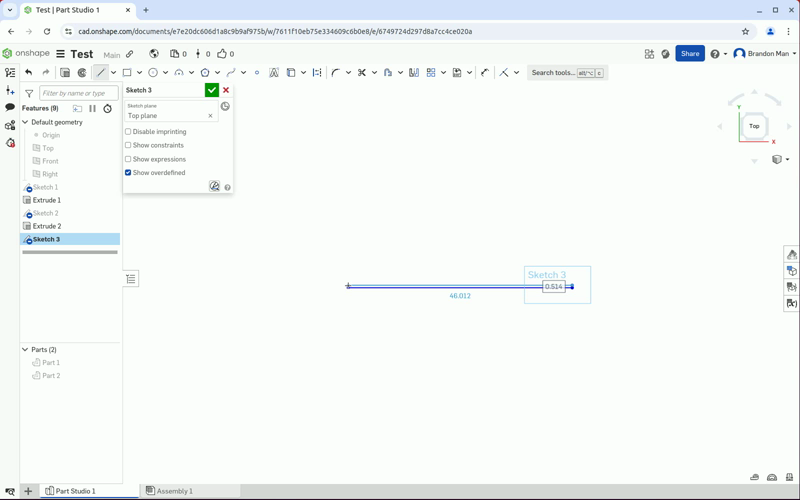
scroll(6)
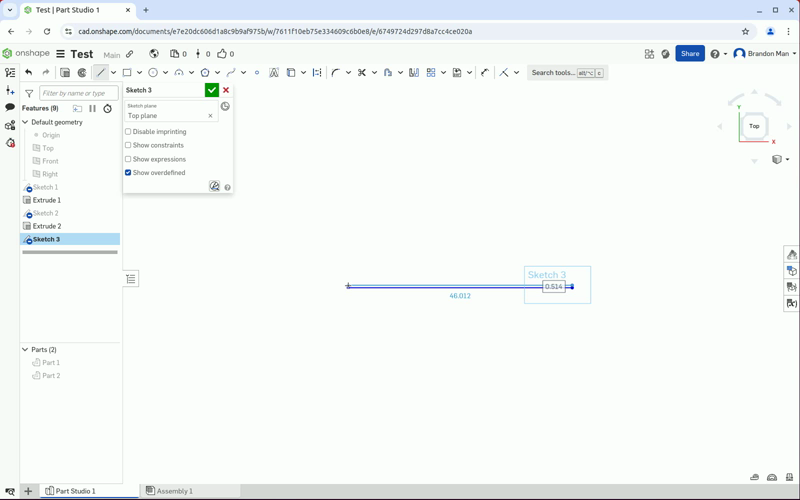
scroll(6)
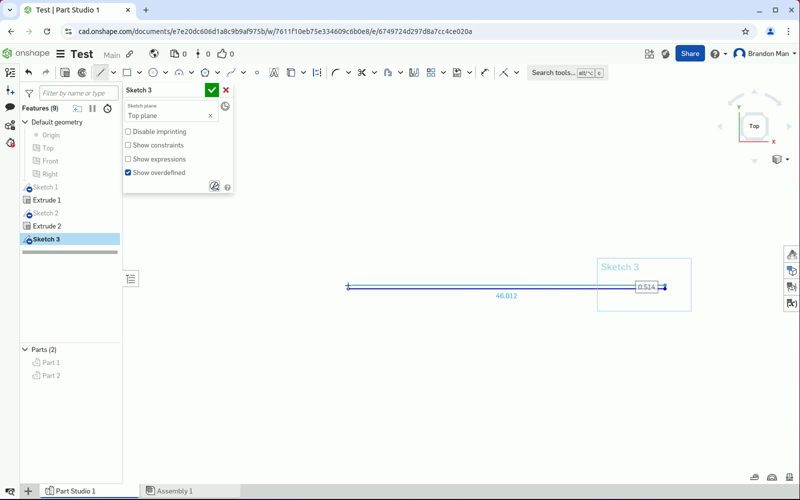
scroll(6)
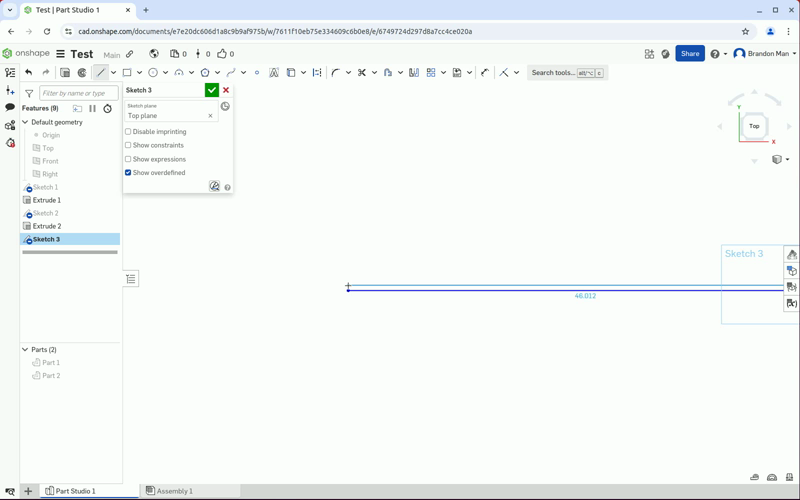
scroll(6)
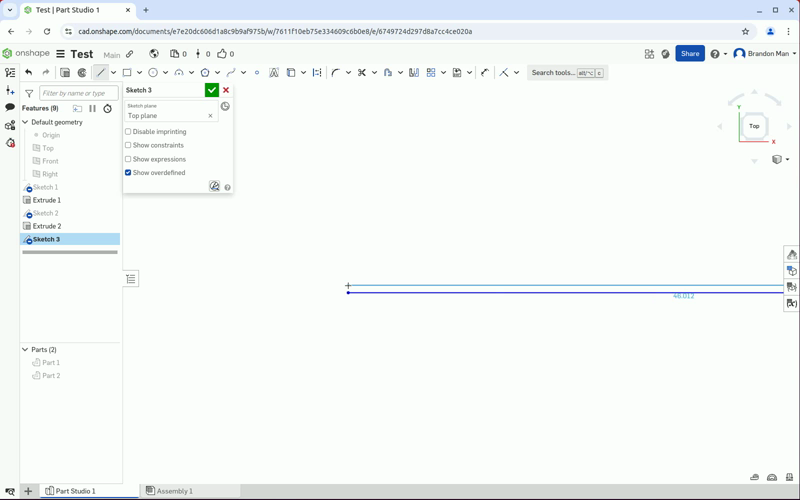
scroll(6)
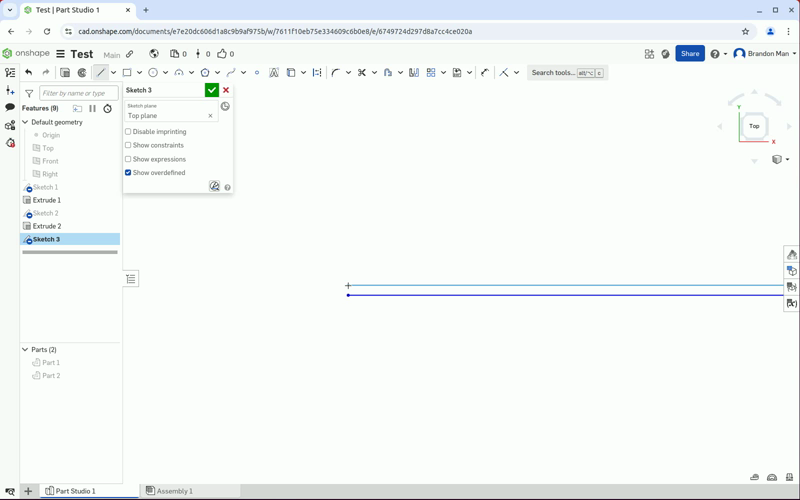
scroll(6)
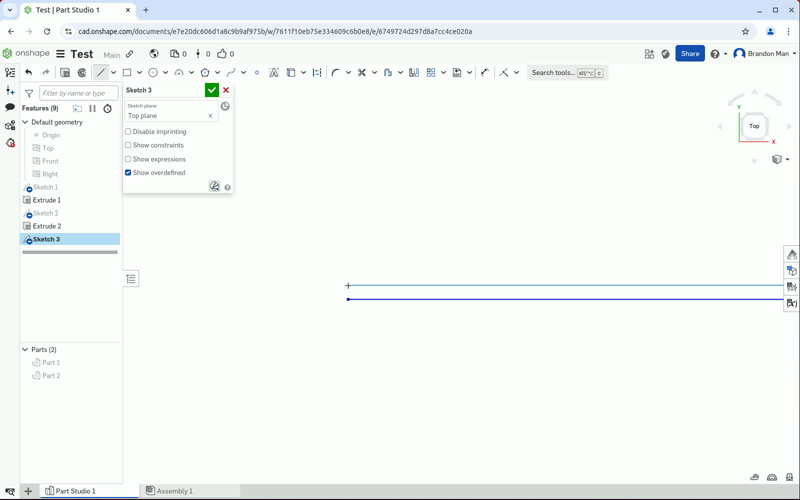
scroll(6)
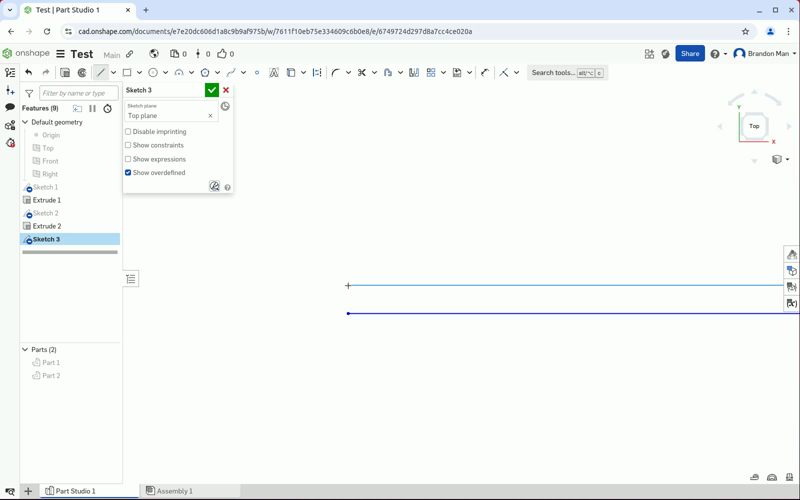
click(348, 285)
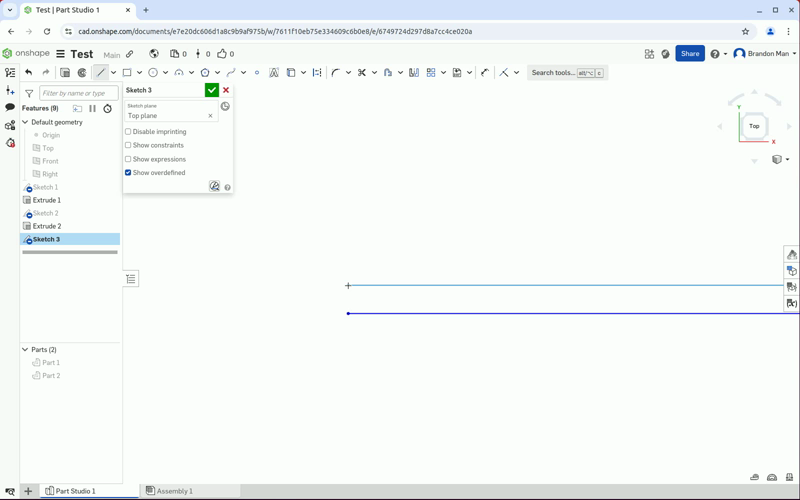
scroll(-6)
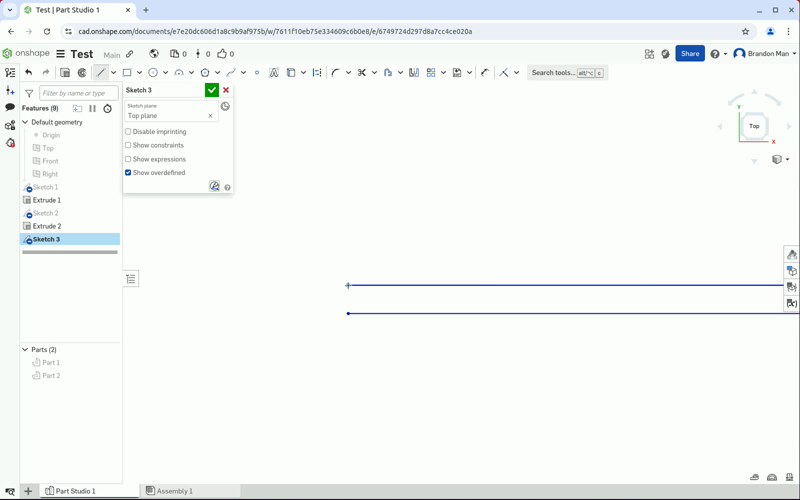
scroll(-6)
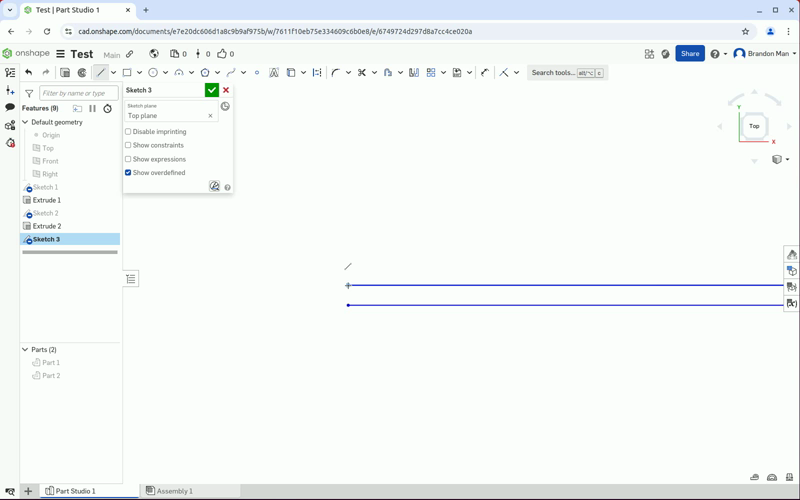
scroll(-6)
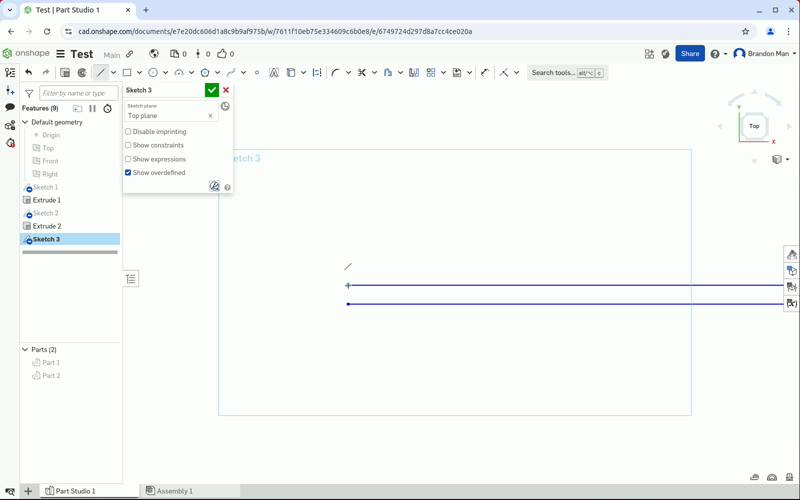
scroll(-6)
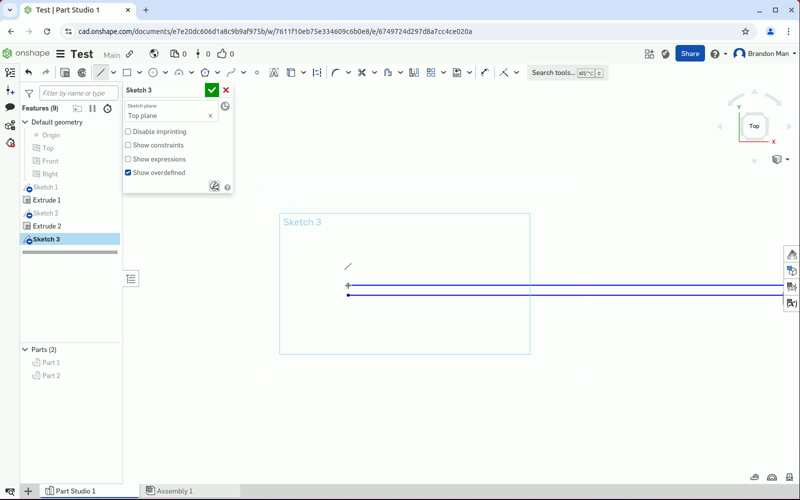
scroll(-6)
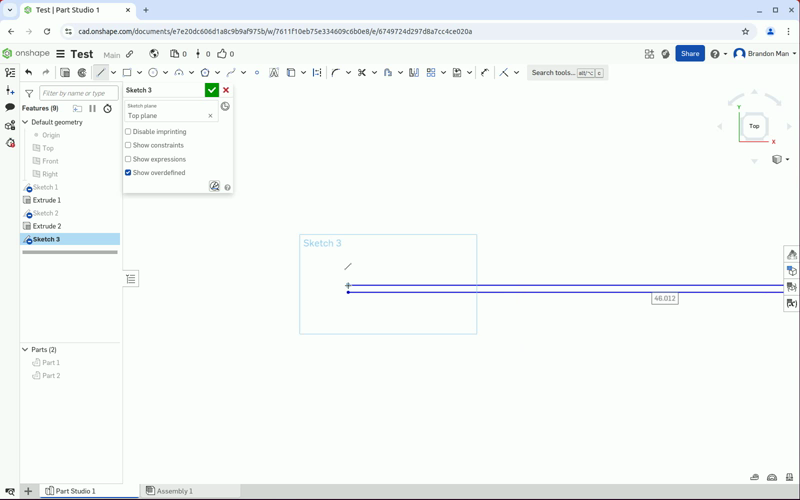
scroll(-6)
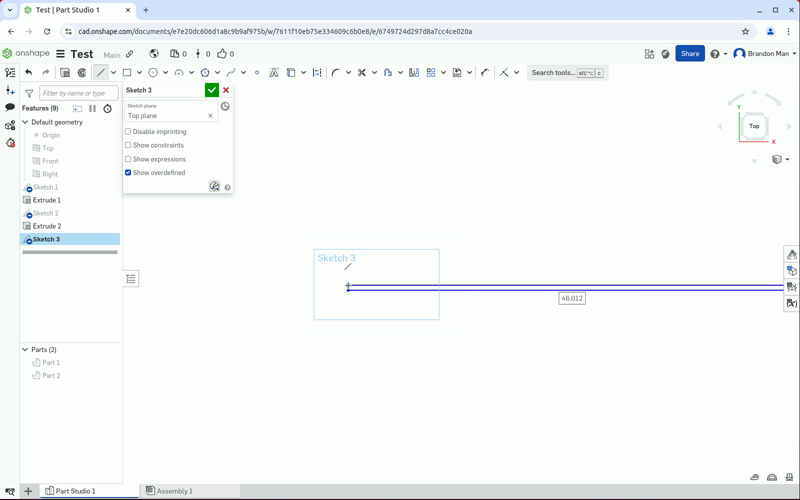
scroll(-6)
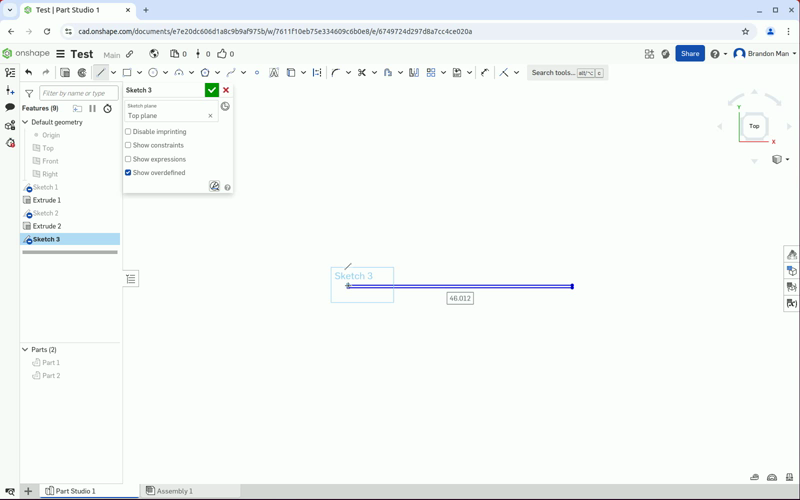
key_up(shift)
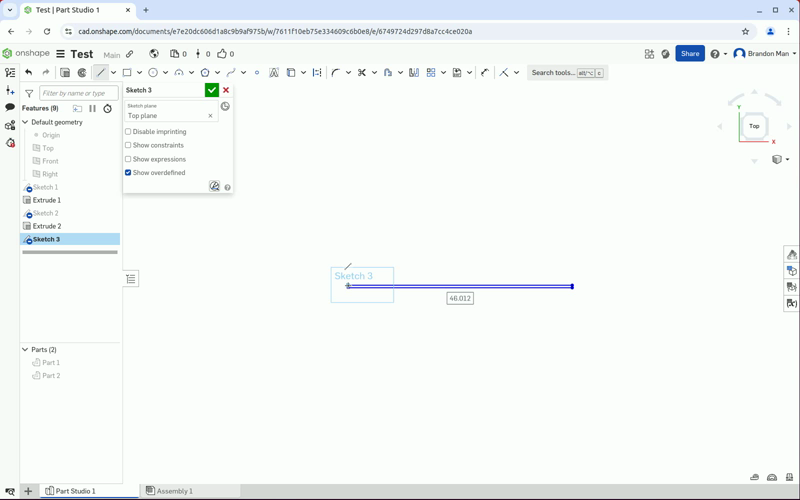
mouse_move(378, 285)
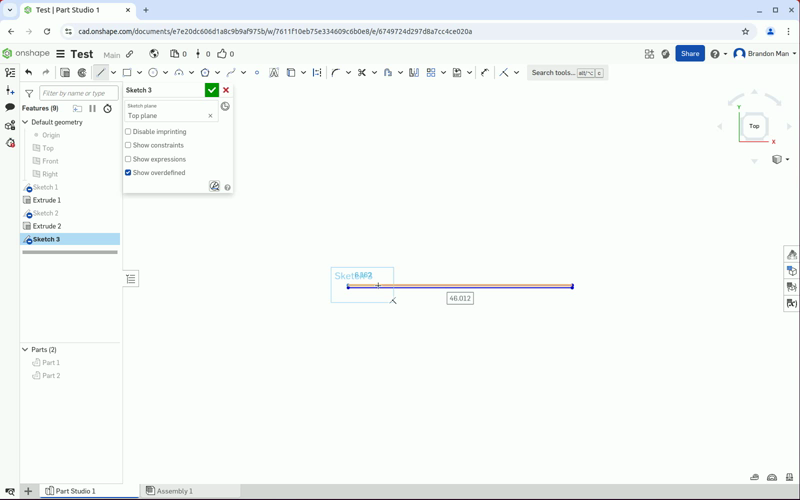
key_down(shift)
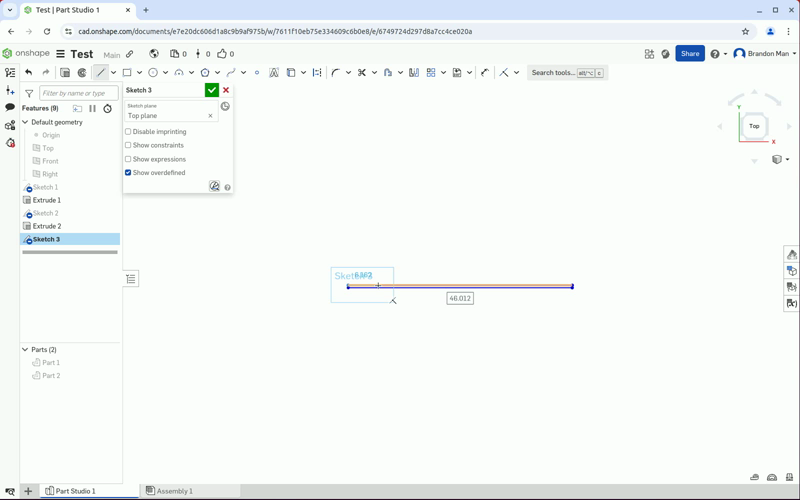
mouse_move(348, 287)
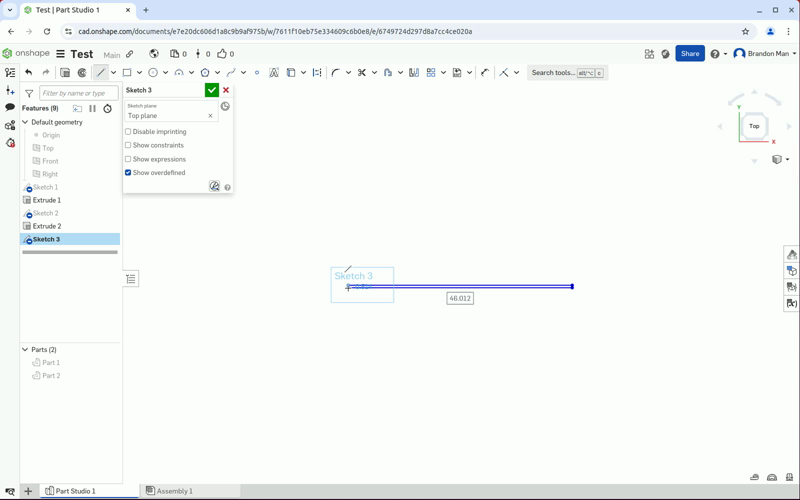
scroll(6)
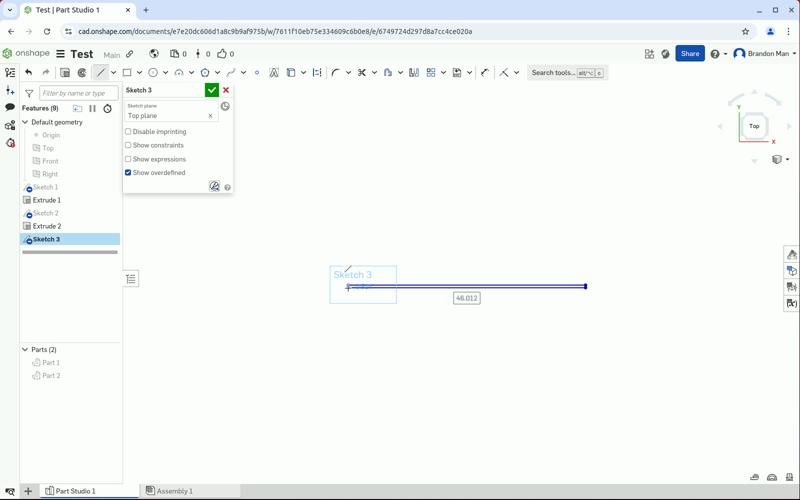
scroll(6)
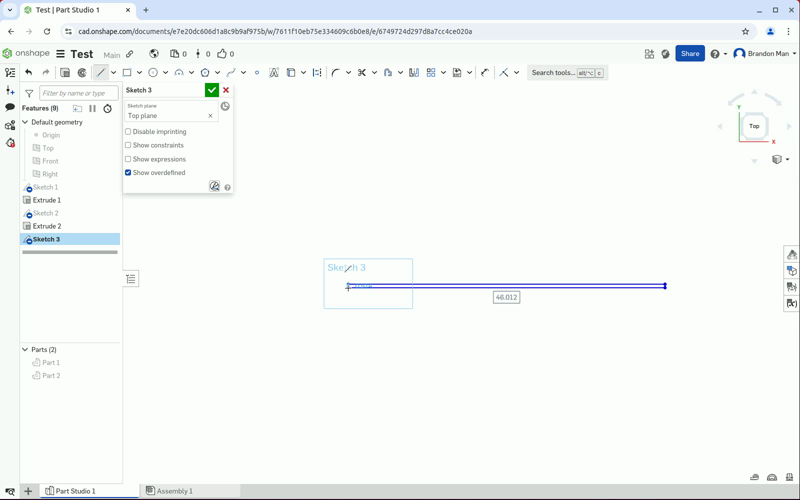
scroll(6)
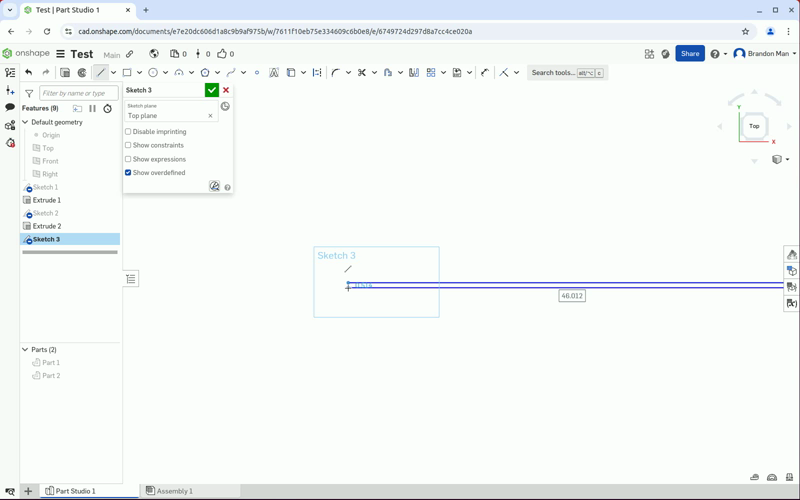
scroll(6)
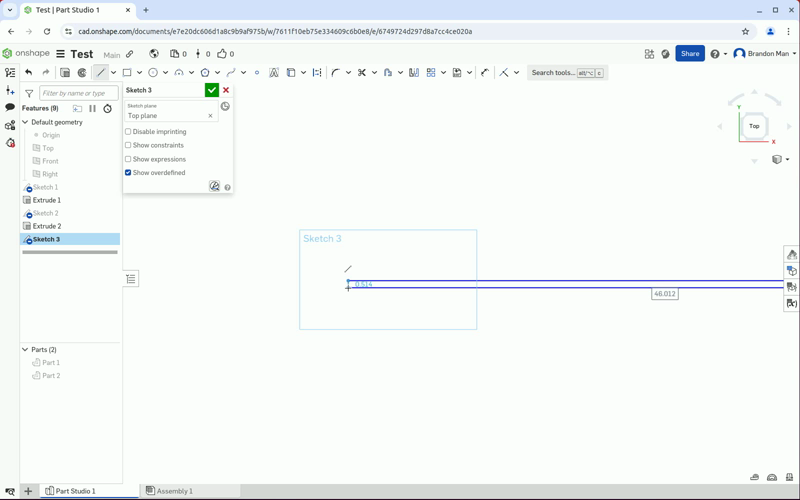
scroll(6)
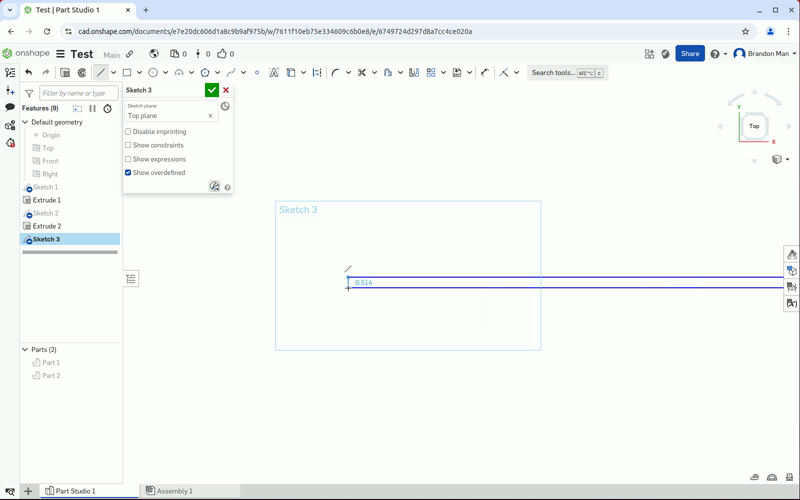
scroll(6)
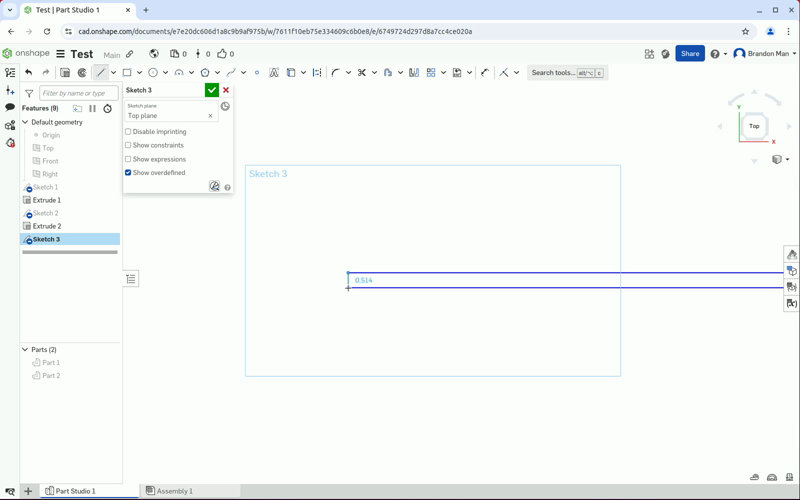
scroll(6)
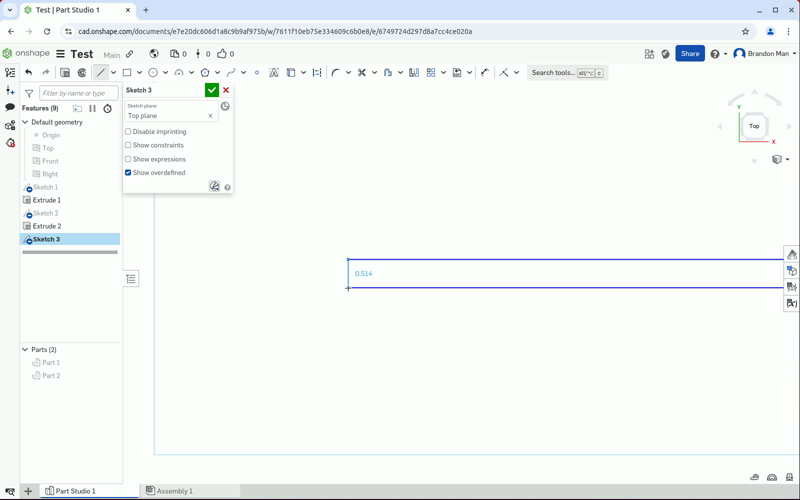
key_up(shift)
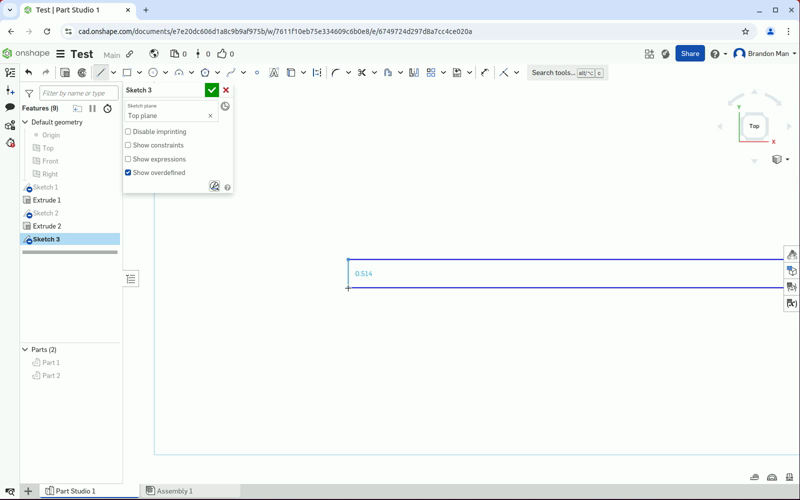
click(348, 287)
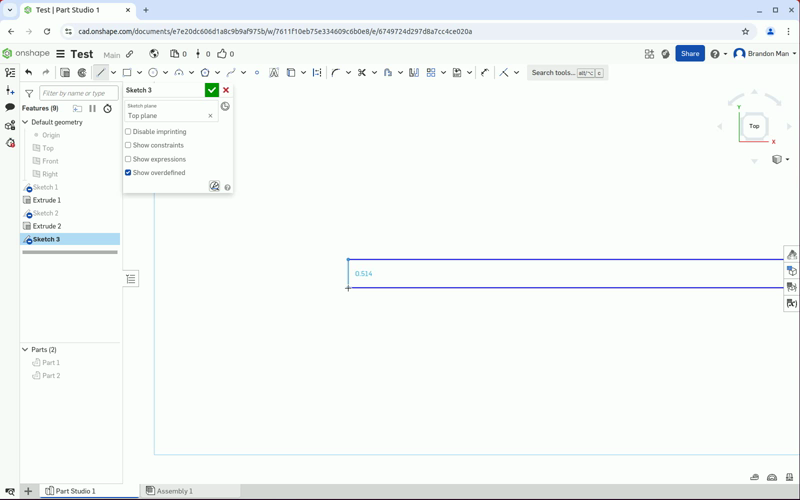
scroll(-6)
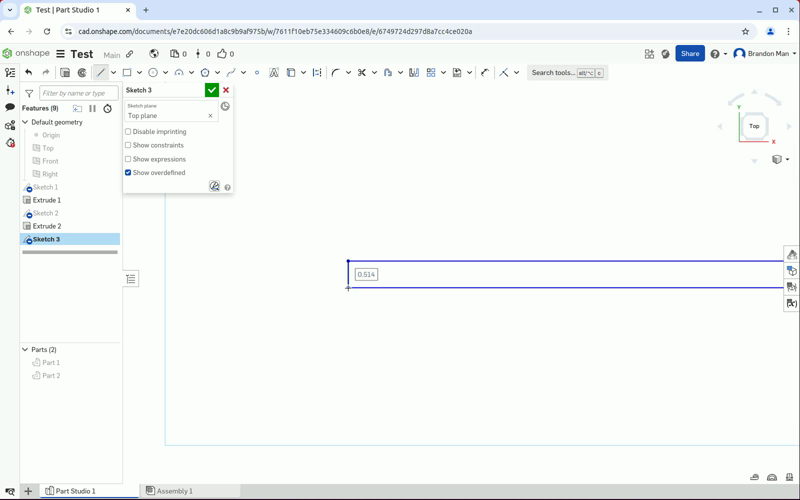
scroll(-6)
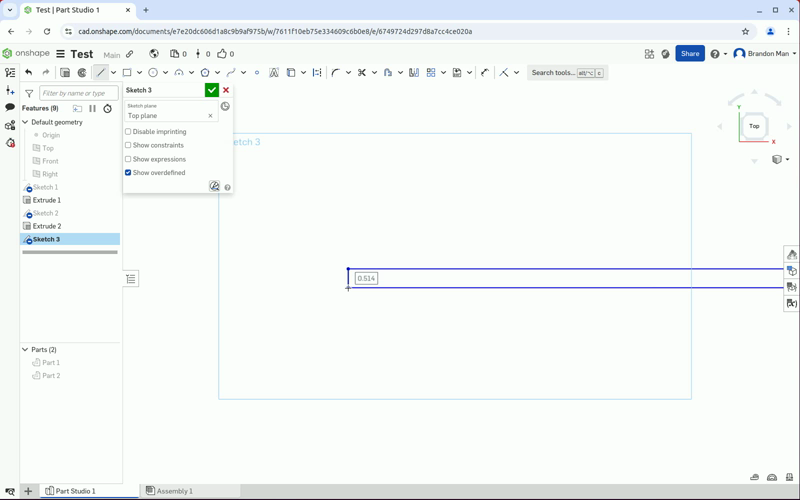
scroll(-6)
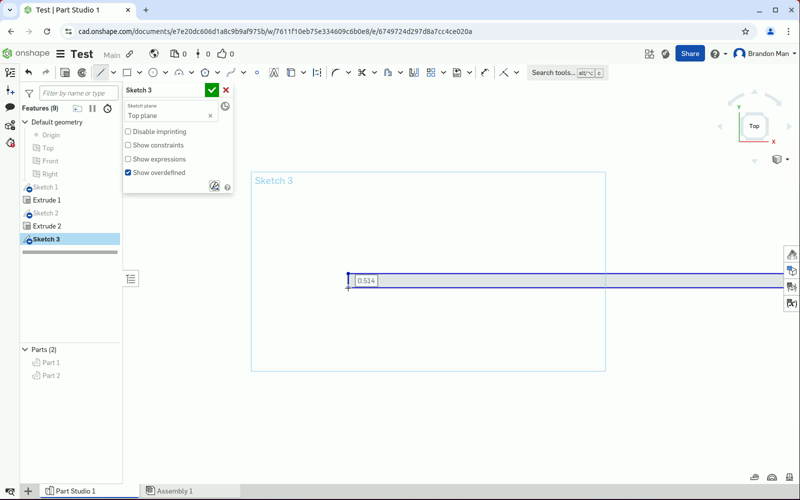
scroll(-6)
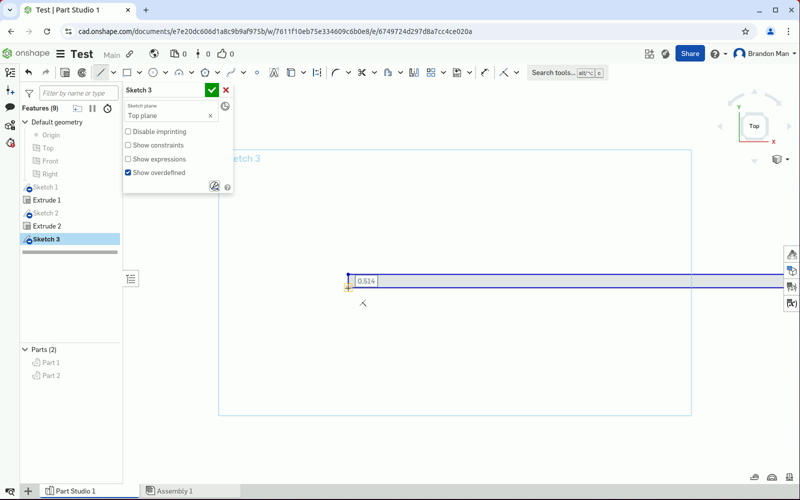
scroll(-6)
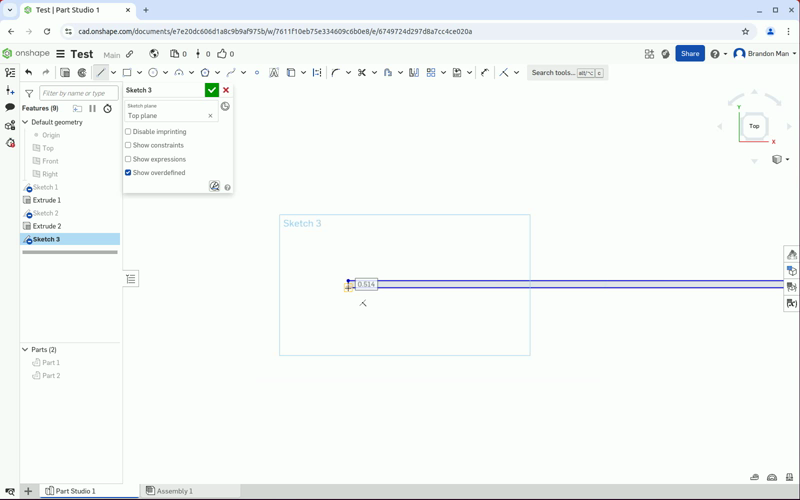
scroll(-6)
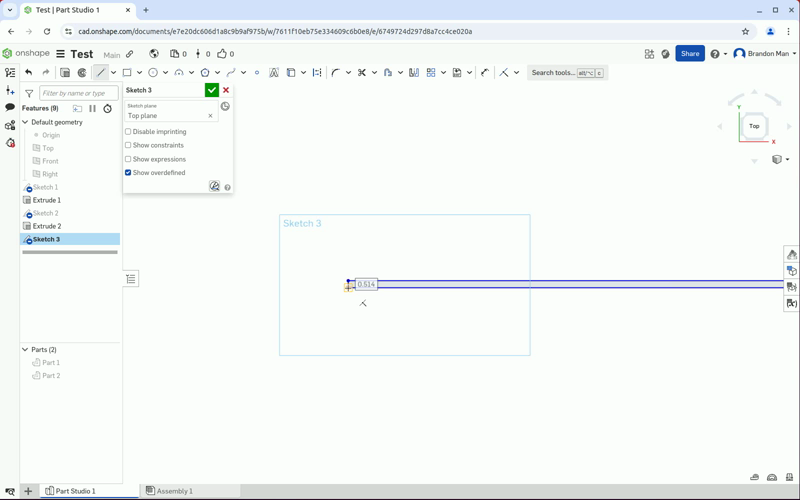
scroll(-6)
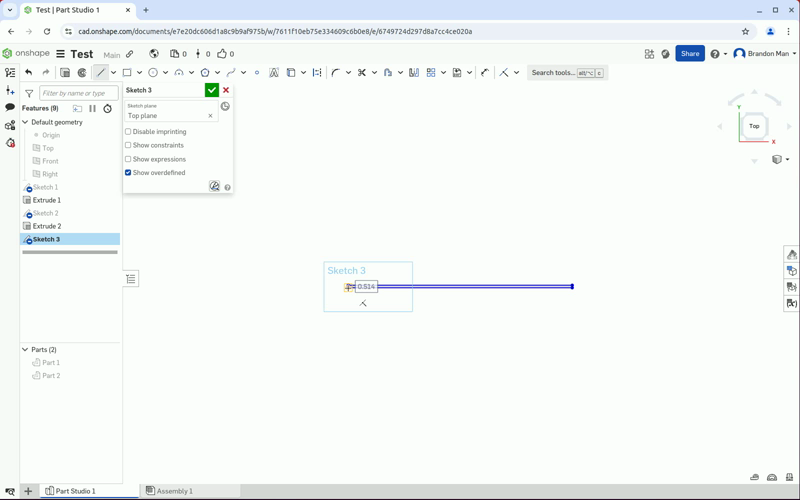
key(esc)
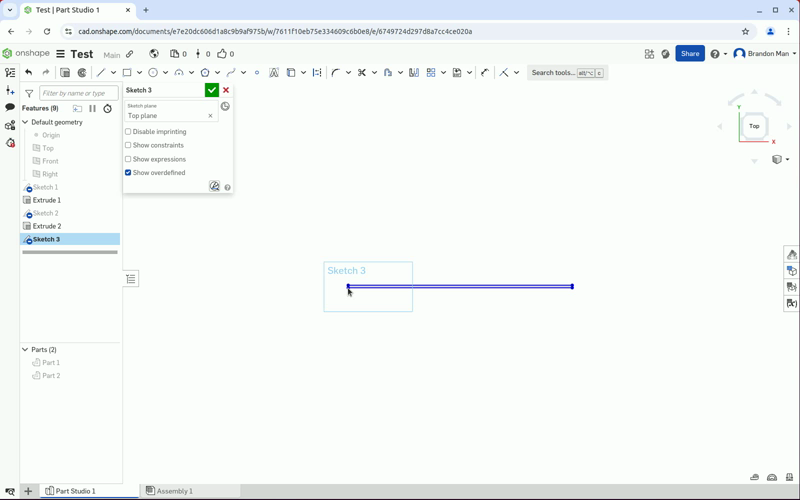
mouse_move(563, 286)
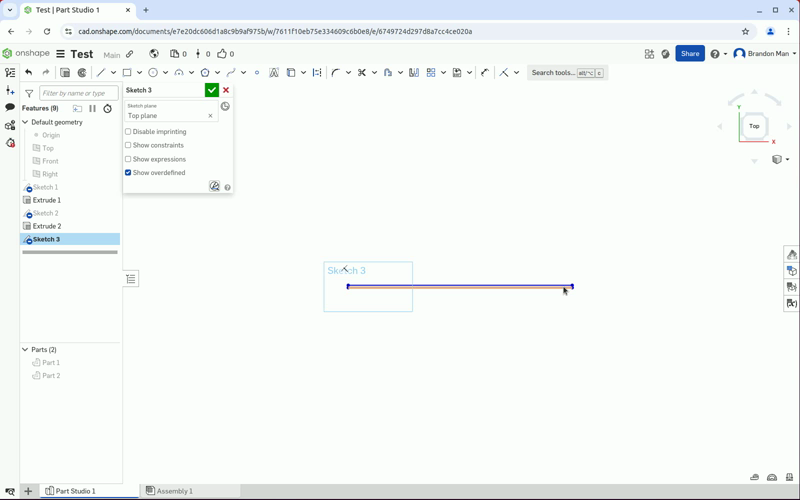
scroll(6)
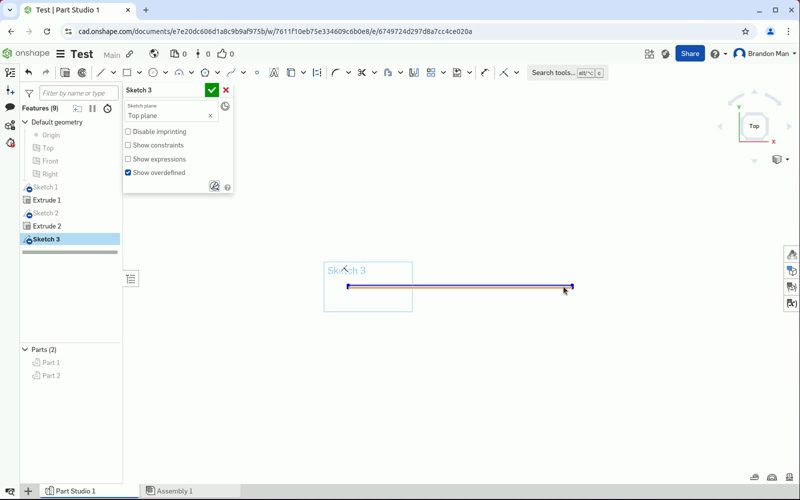
scroll(6)
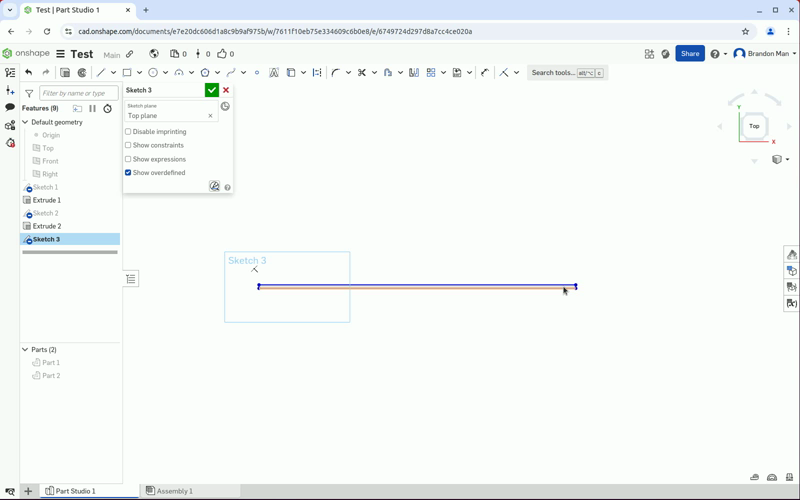
scroll(6)
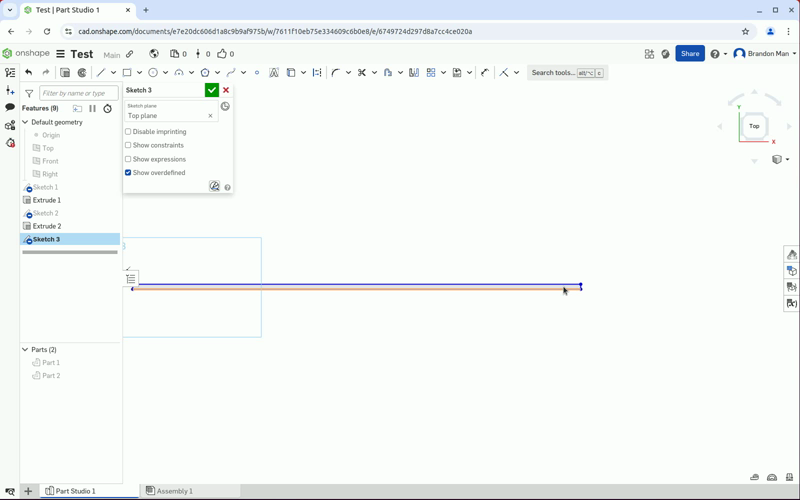
scroll(6)
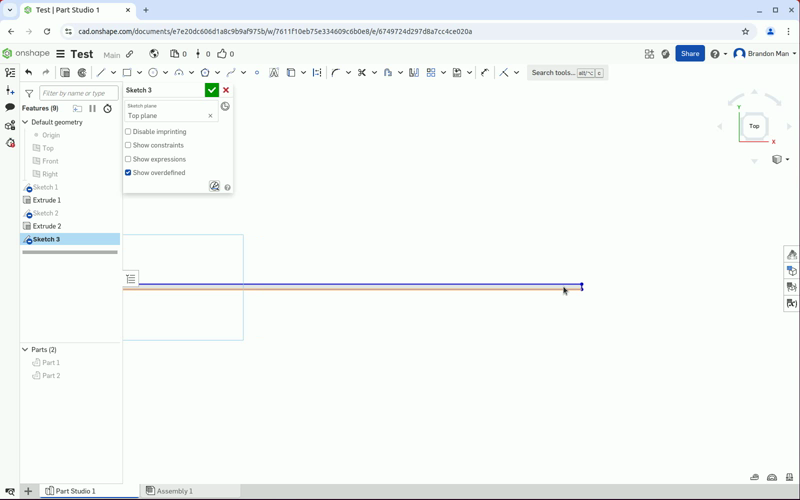
scroll(6)
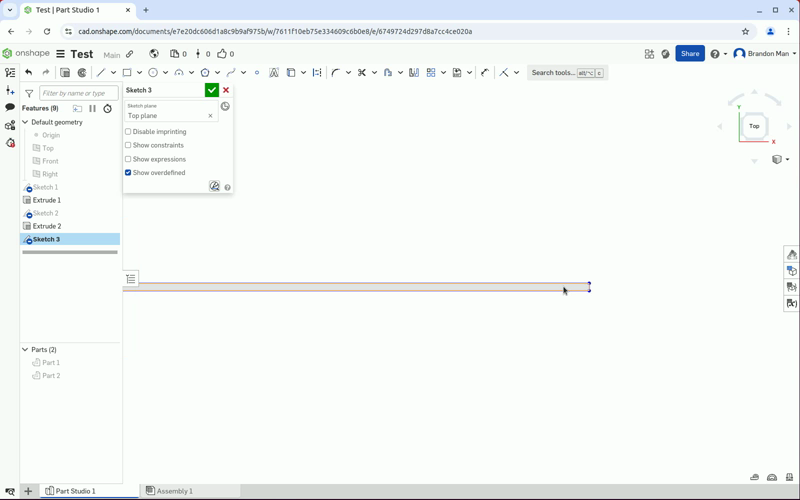
scroll(6)
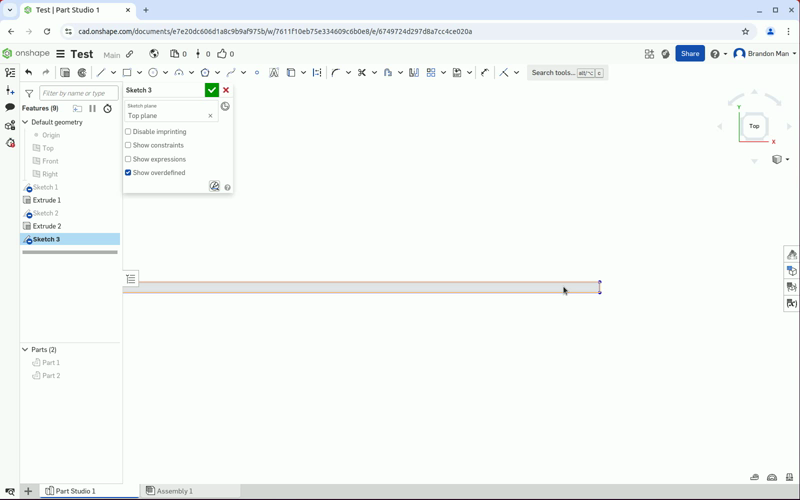
scroll(6)
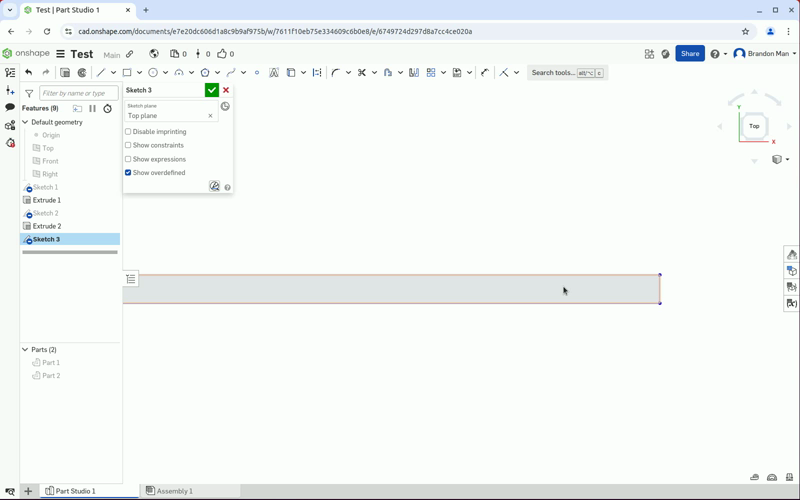
click(563, 286)
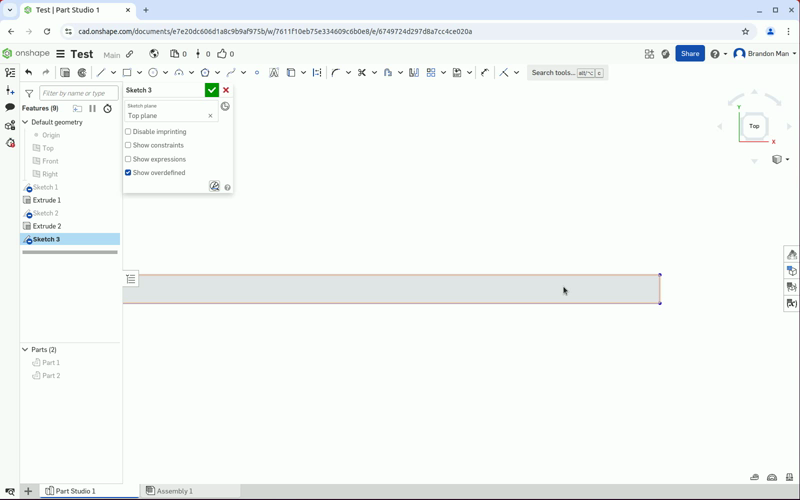
scroll(-6)
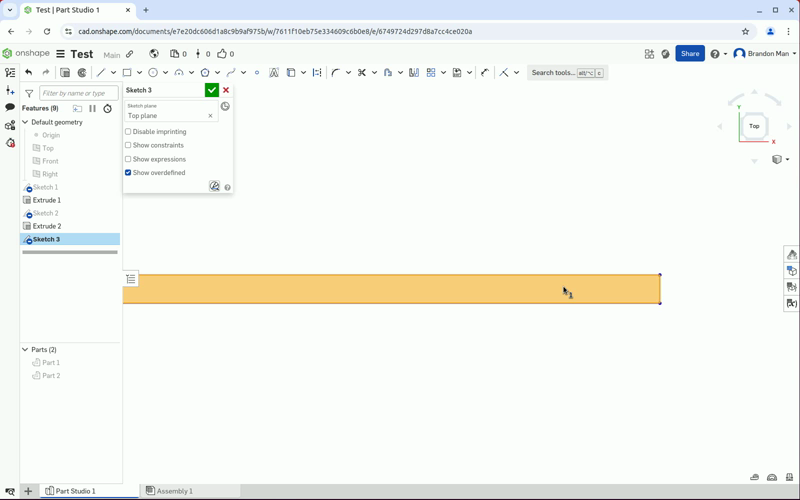
scroll(-6)
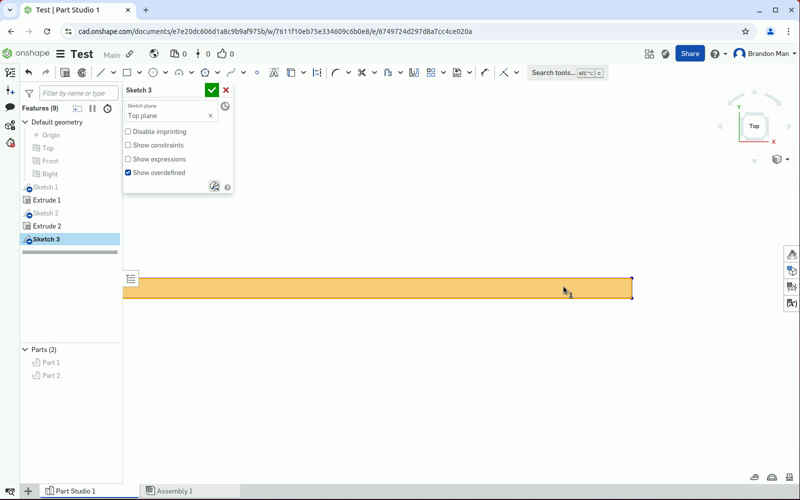
scroll(-6)
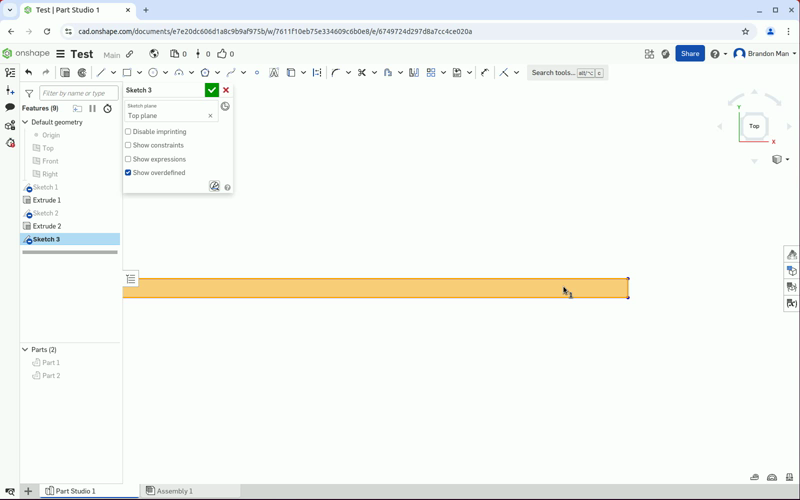
scroll(-6)
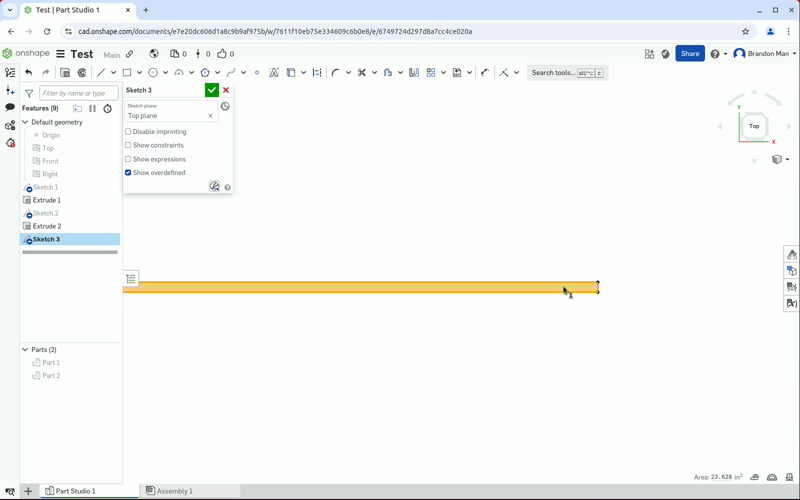
scroll(-6)
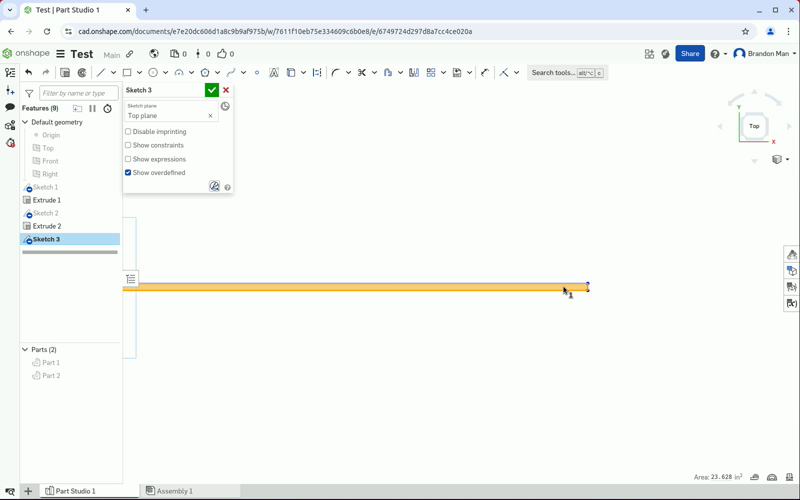
scroll(-6)
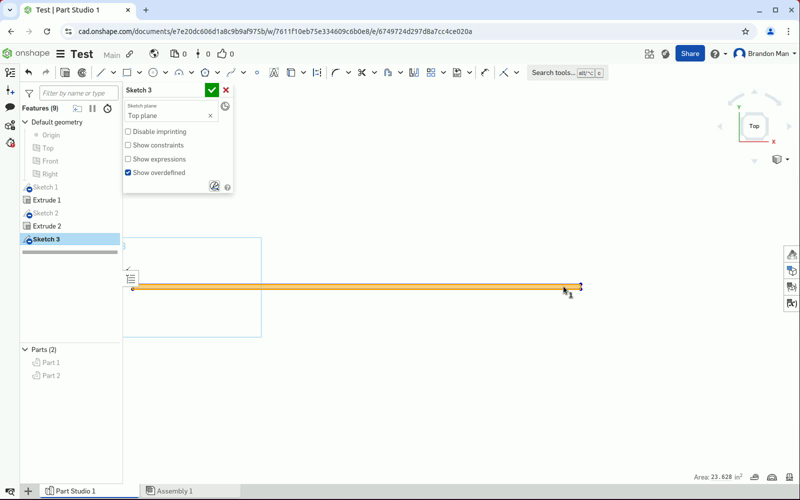
scroll(-6)
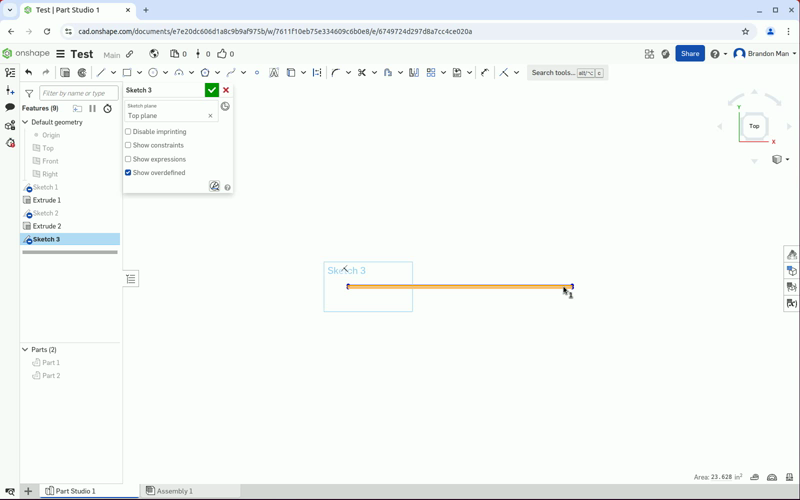
mouse_move(73, 352)
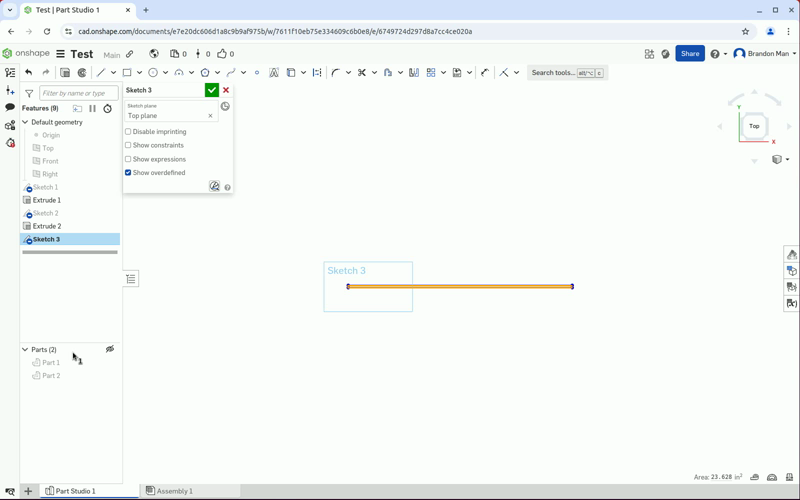
key(shift+y)
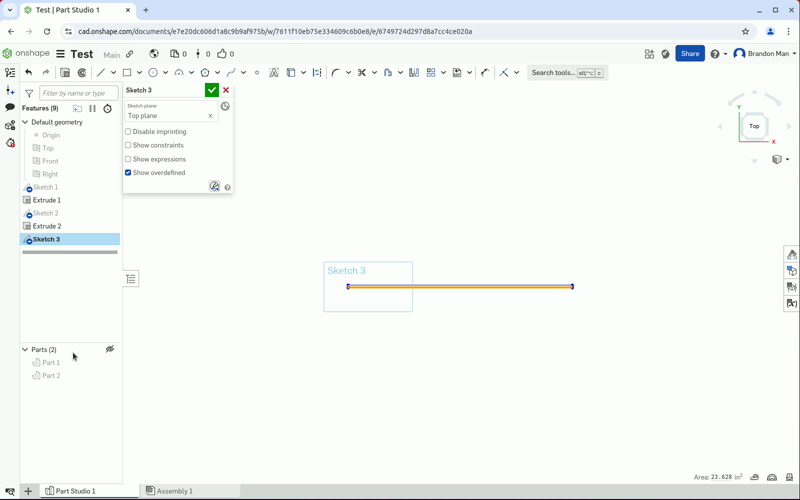
key(shift+e)
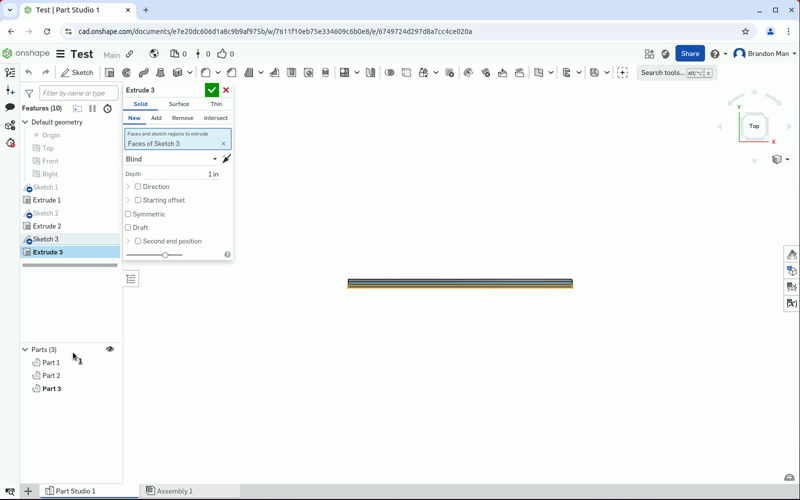
mouse_move(143, 106)
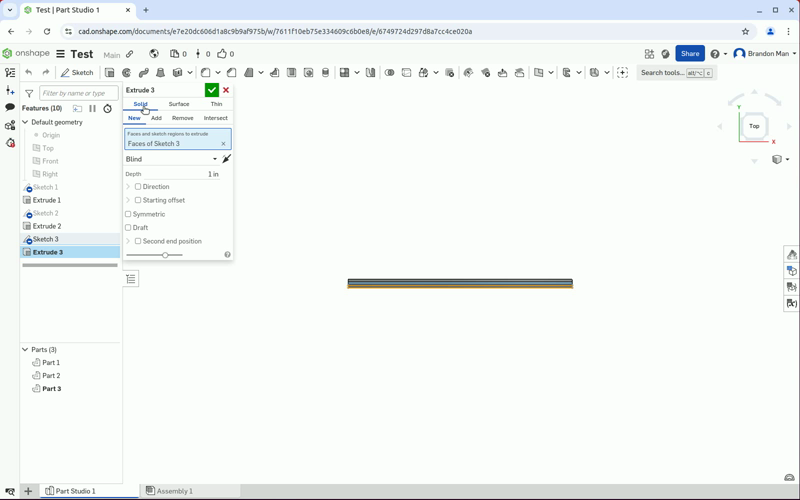
click(143, 106)
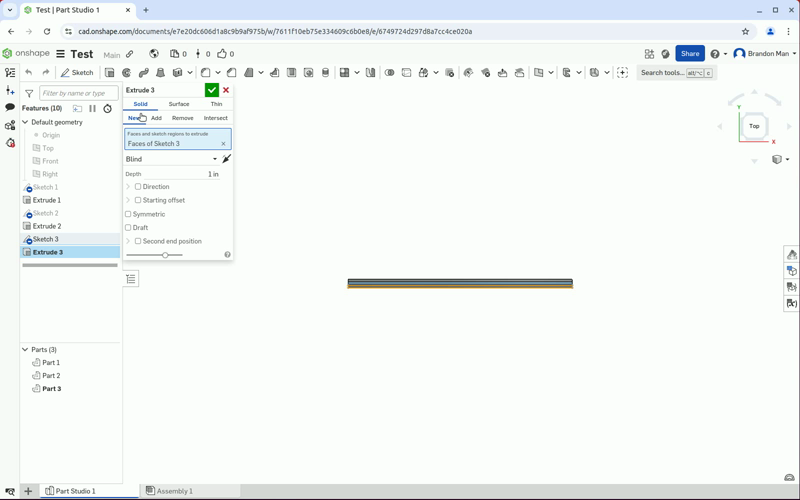
mouse_move(137, 120)
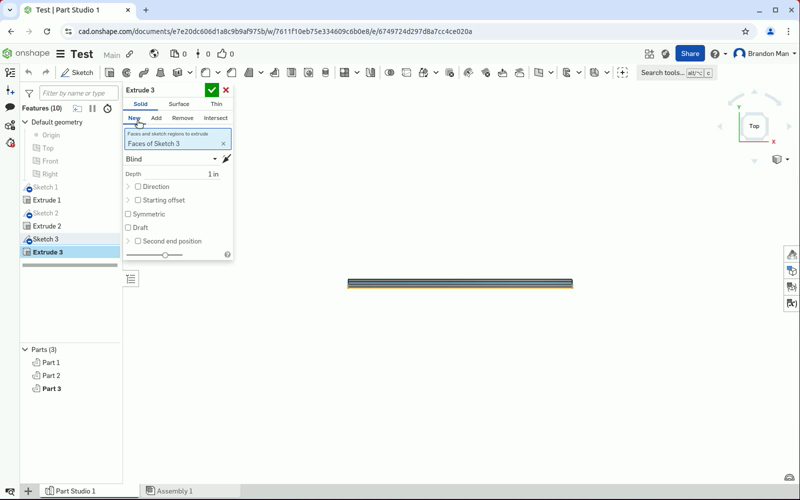
click(137, 120)
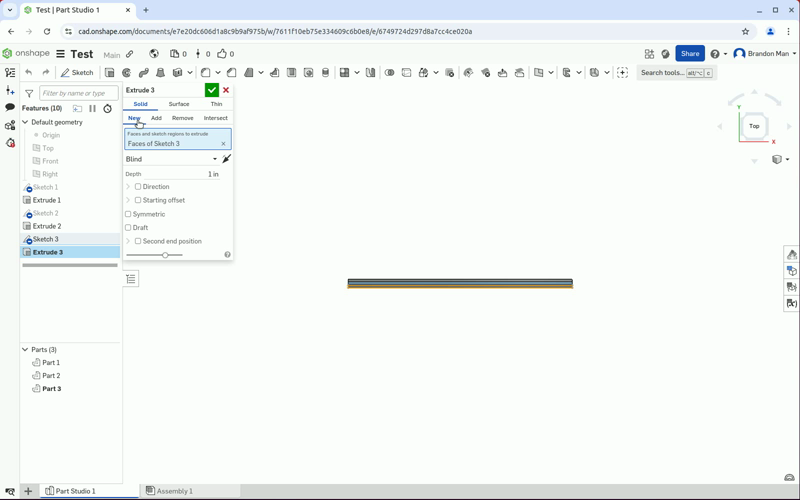
key(tab, 4)
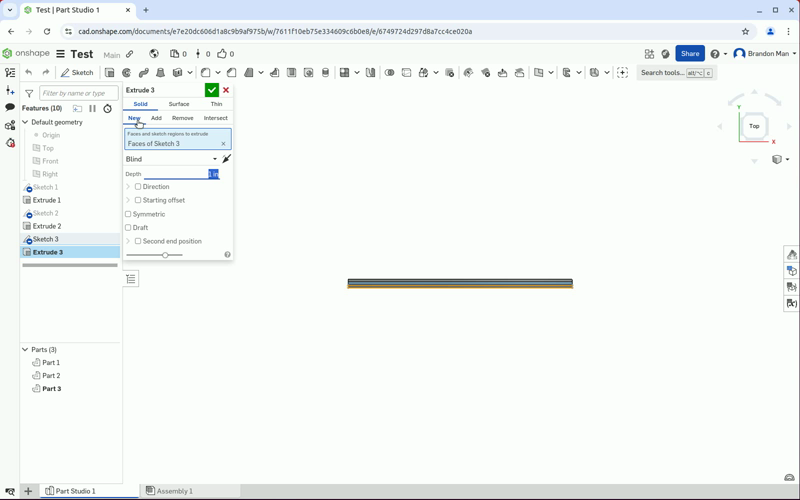
text(3.37)
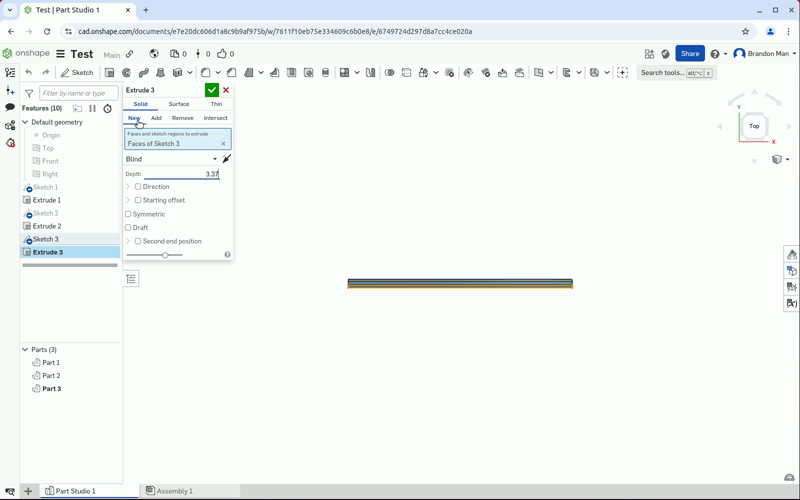
key(enter)
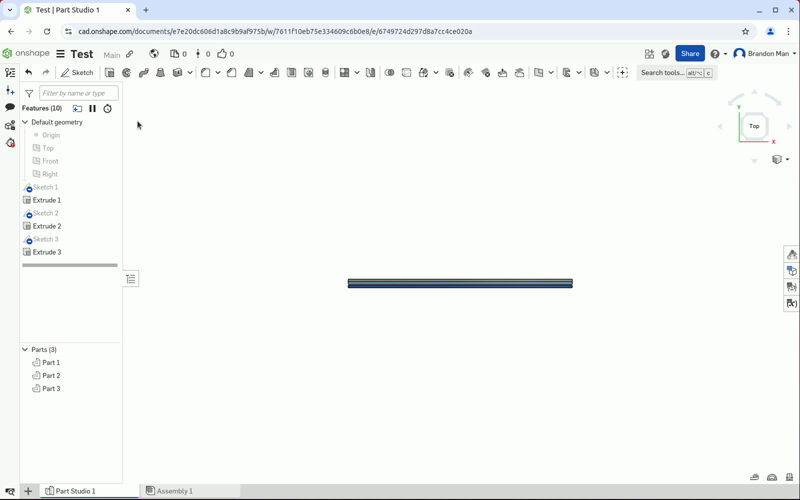
key(shift+h)
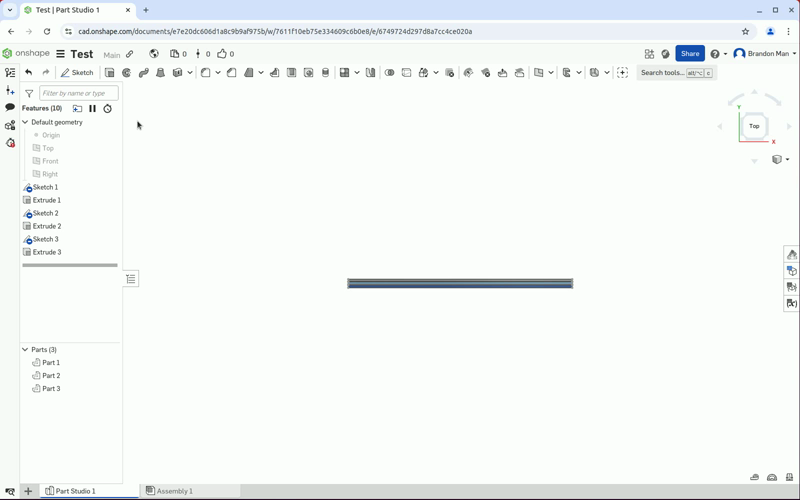
key(shift+h)
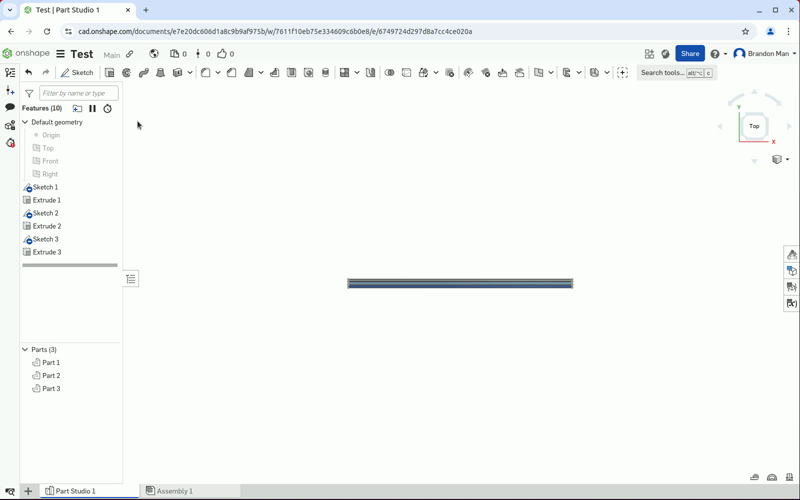
key(shift+7)
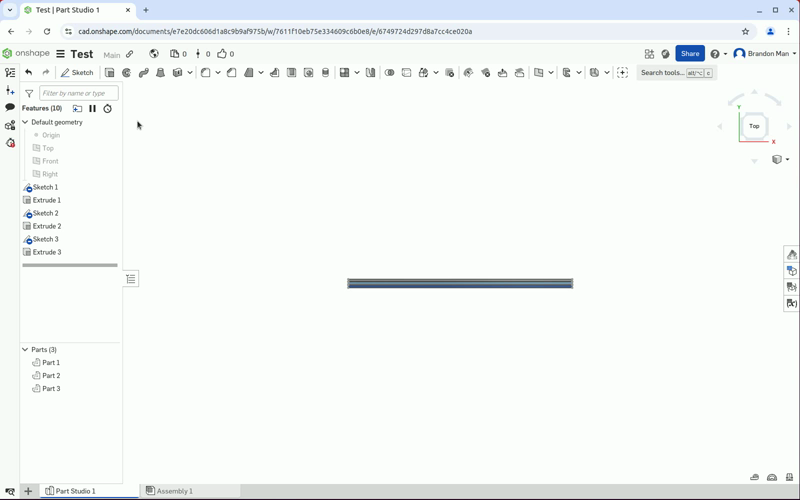
key(up, 3)
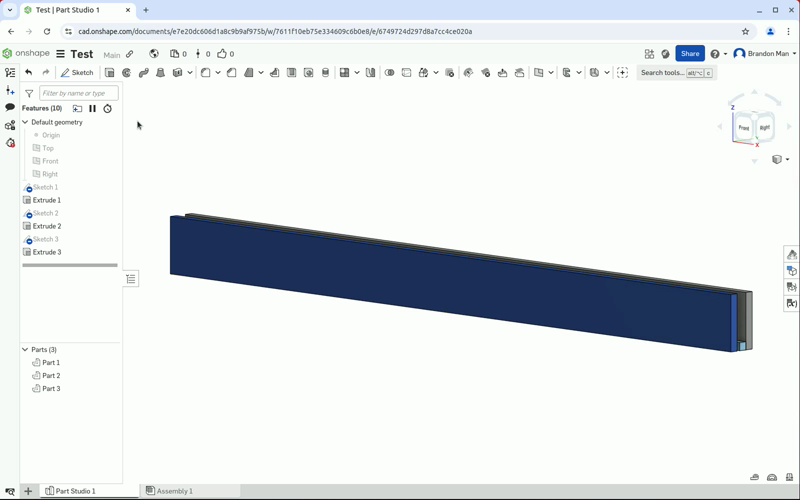
key(left, 3)
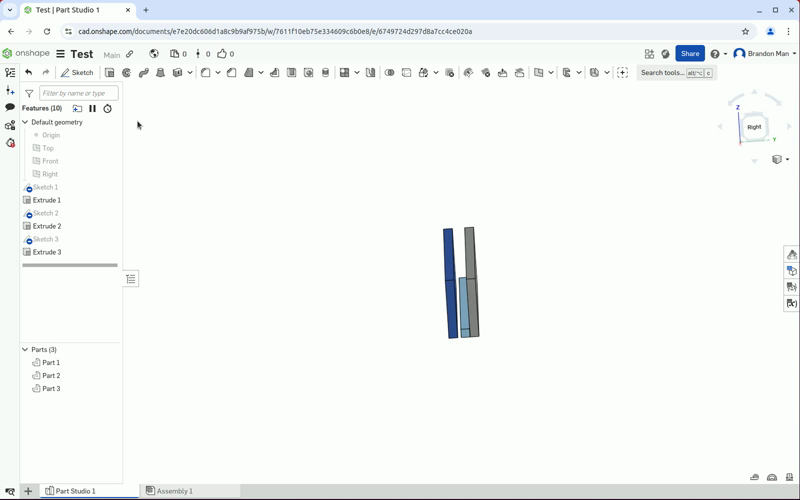
key(right, 3)
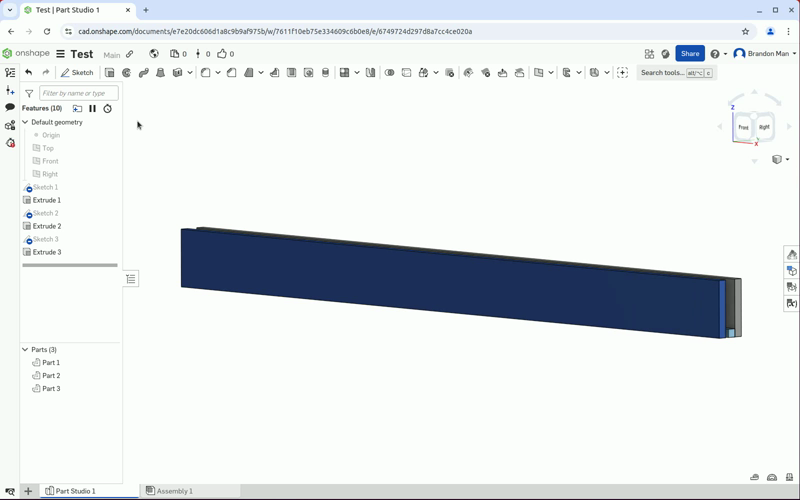
key(down, 3)
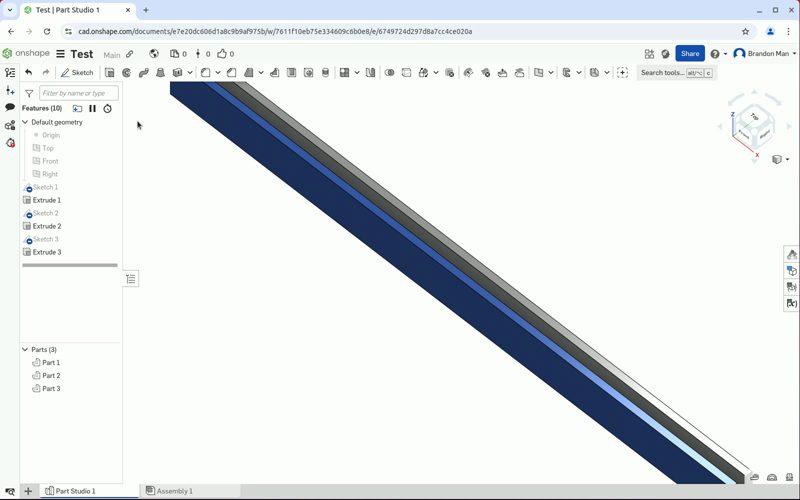
mouse_move(73, 189)
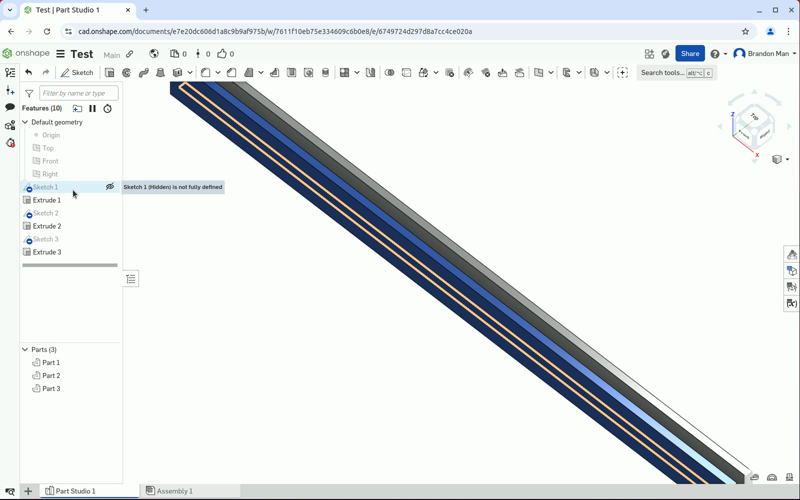
click(73, 189)